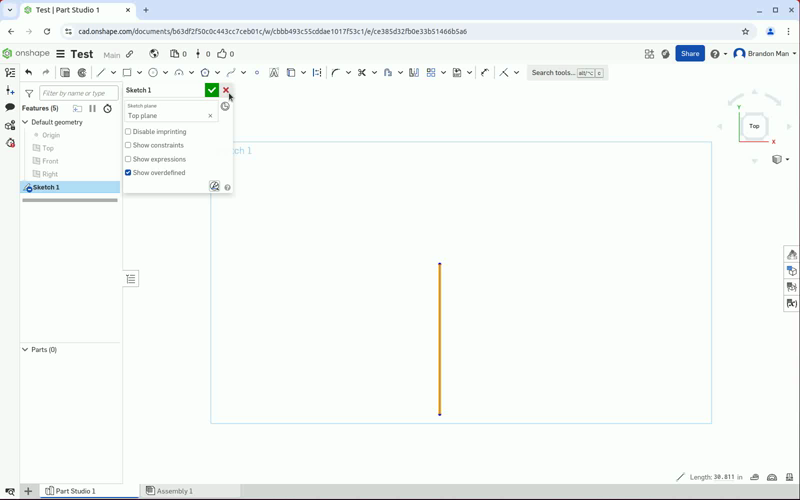
key(shift+h)
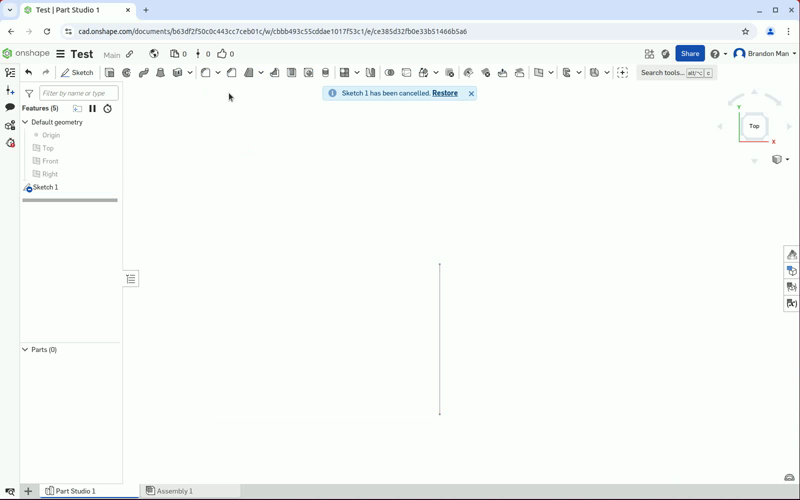
key(shift+s)
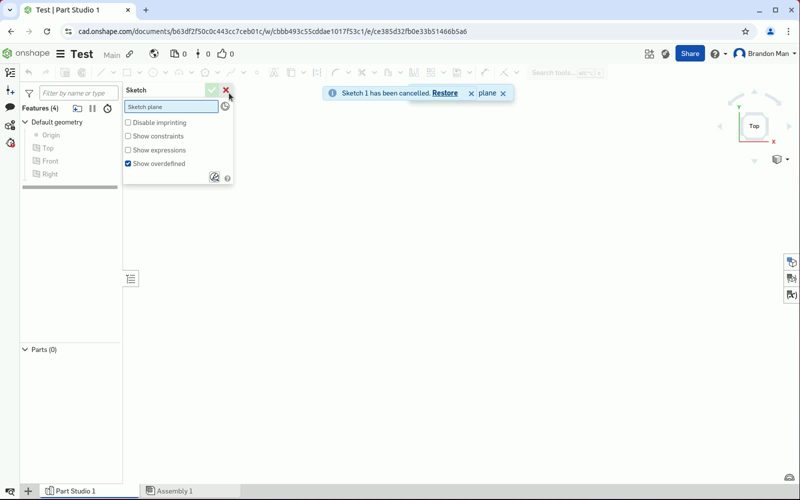
mouse_move(73, 150)
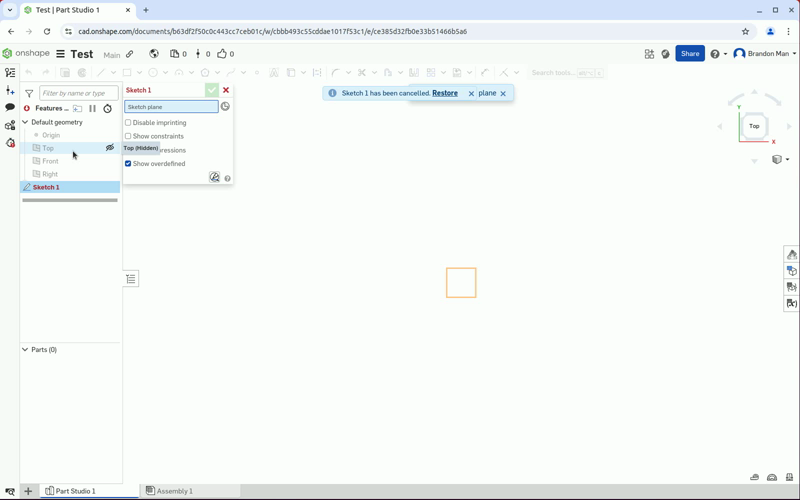
click(73, 150)
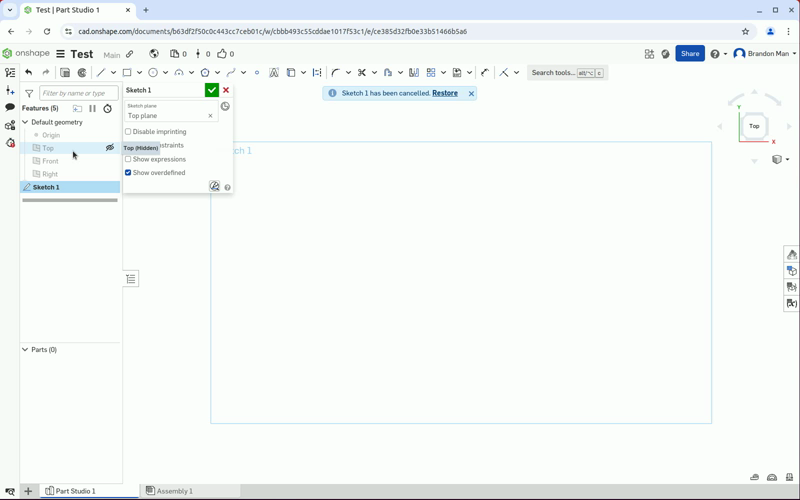
mouse_move(73, 352)
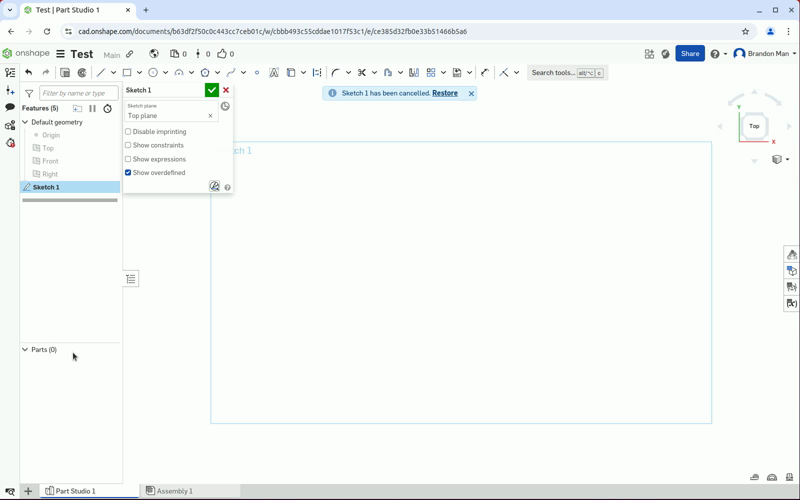
key(y)
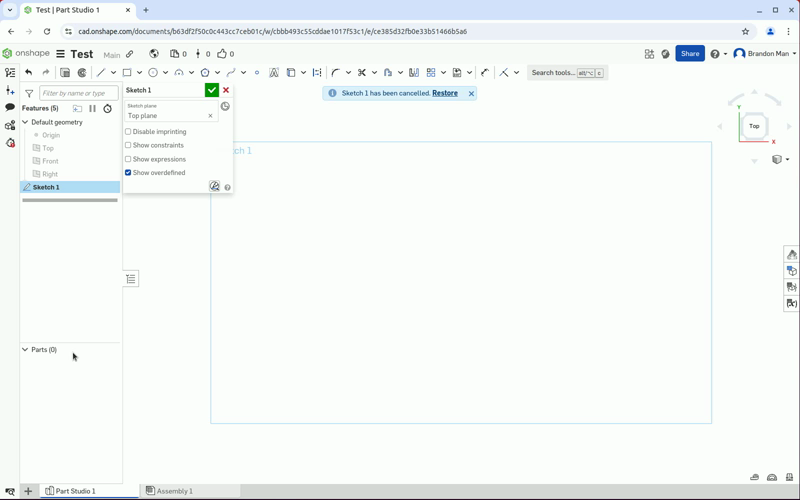
key(a)
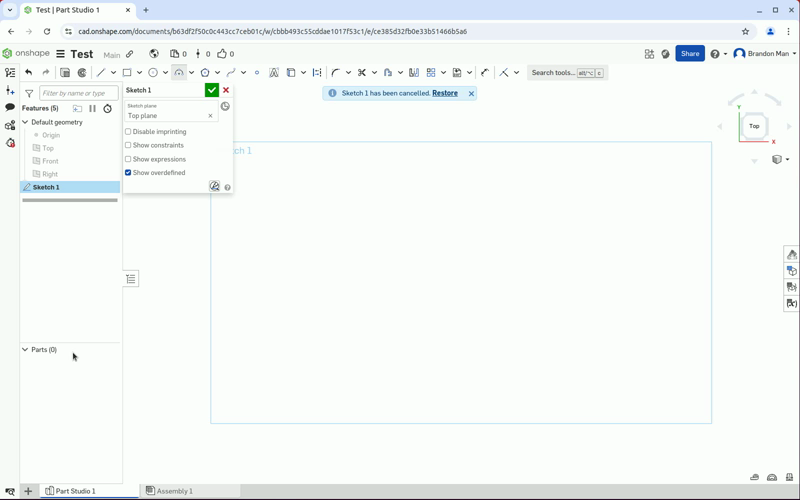
key_down(shift)
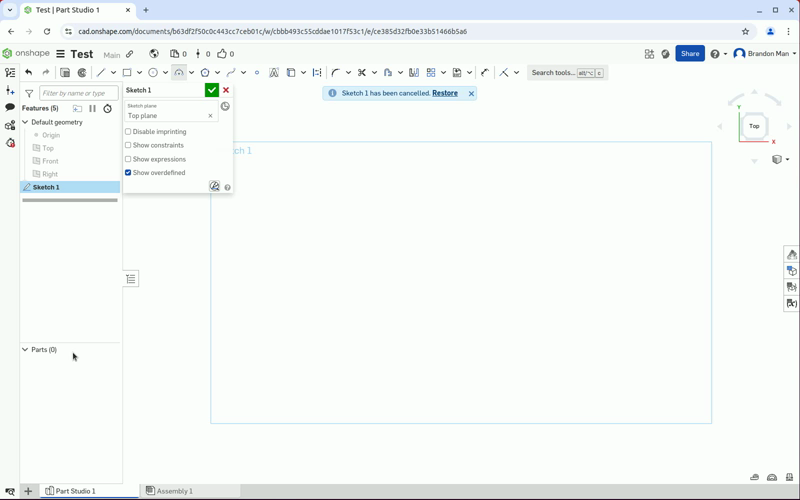
mouse_move(519, 259)
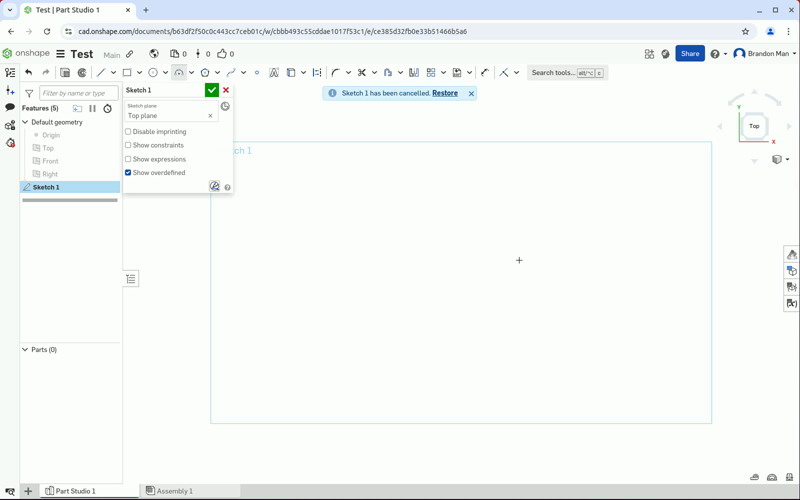
click(519, 259)
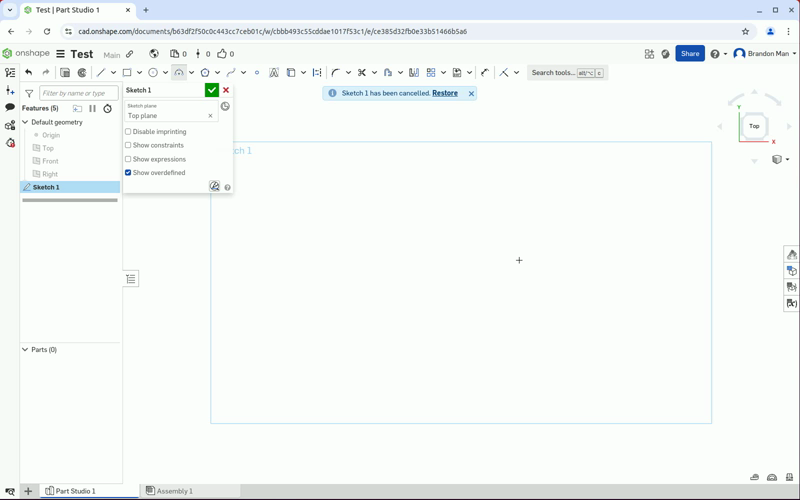
key_up(shift)
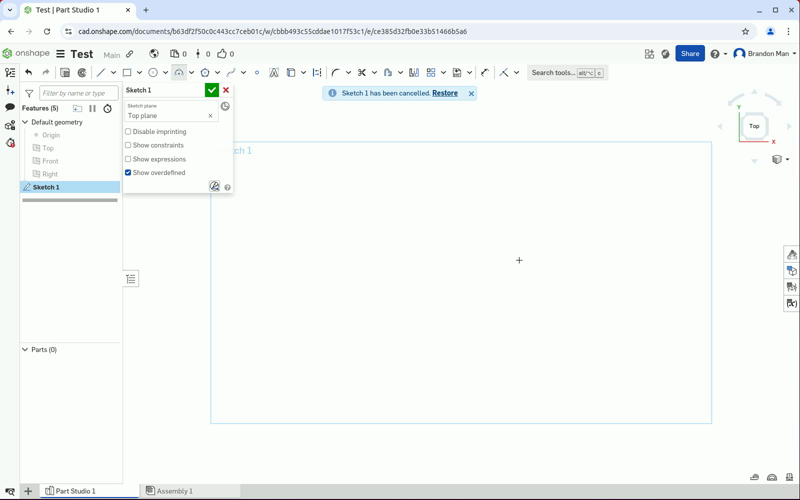
key_down(shift)
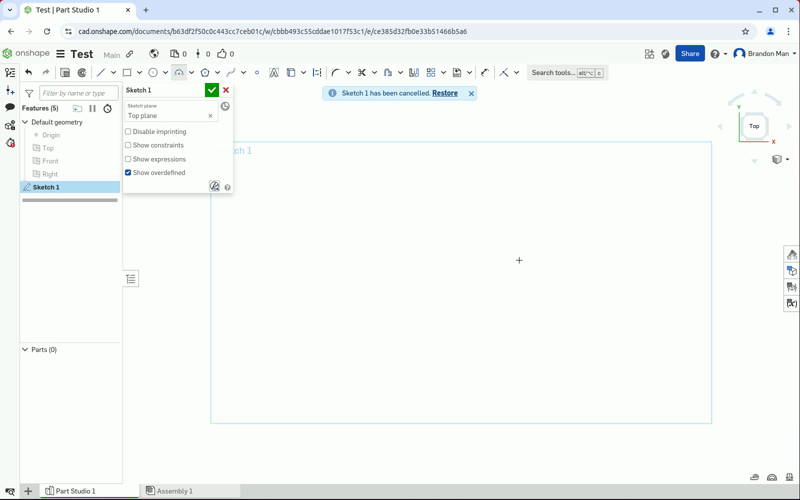
mouse_move(538, 230)
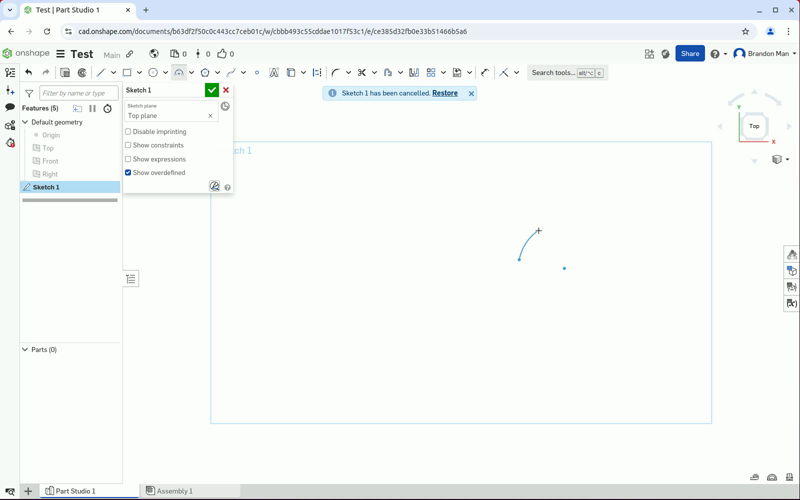
click(538, 230)
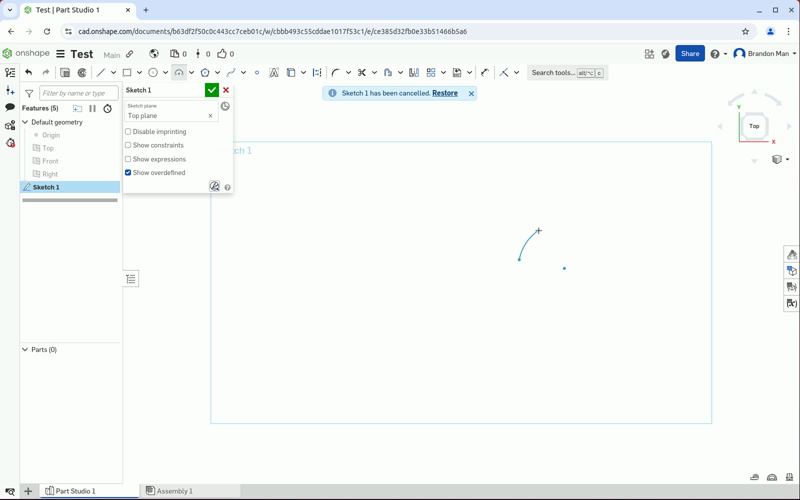
mouse_move(531, 246)
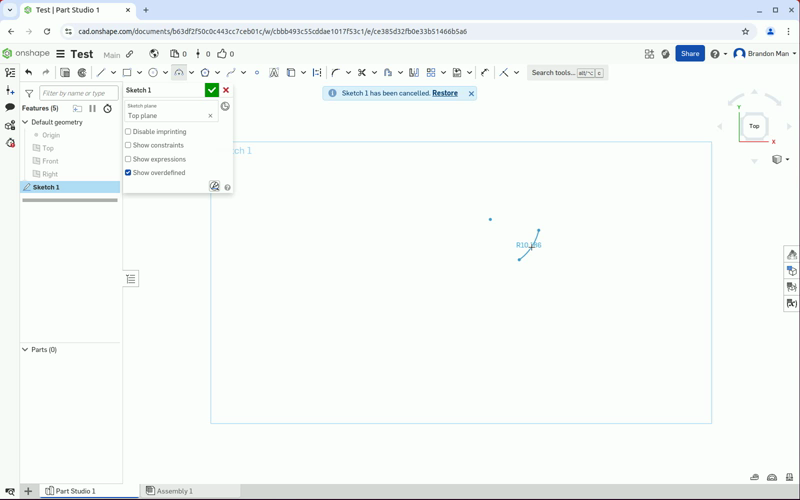
click(531, 246)
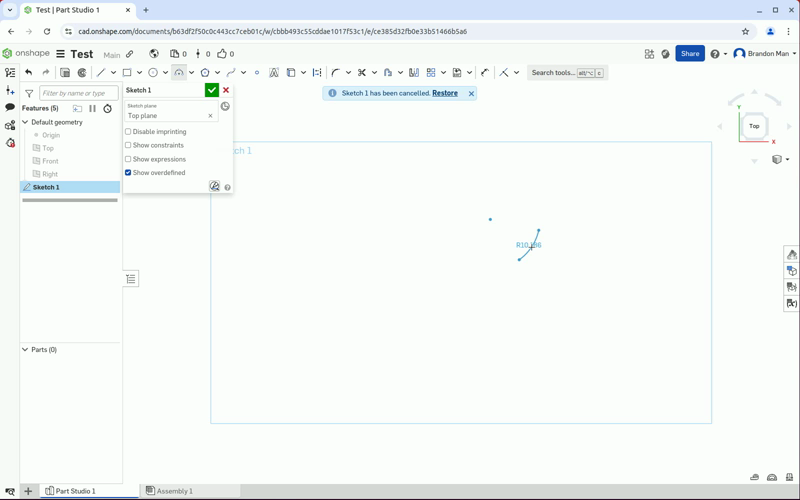
key_up(shift)
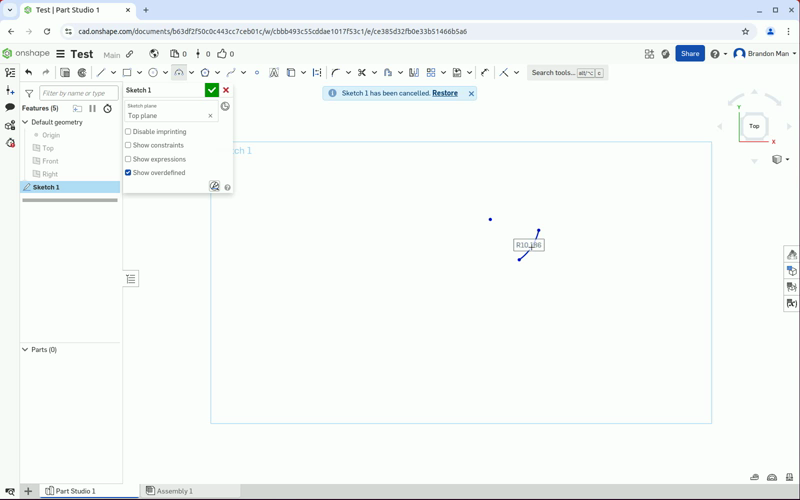
key(esc)
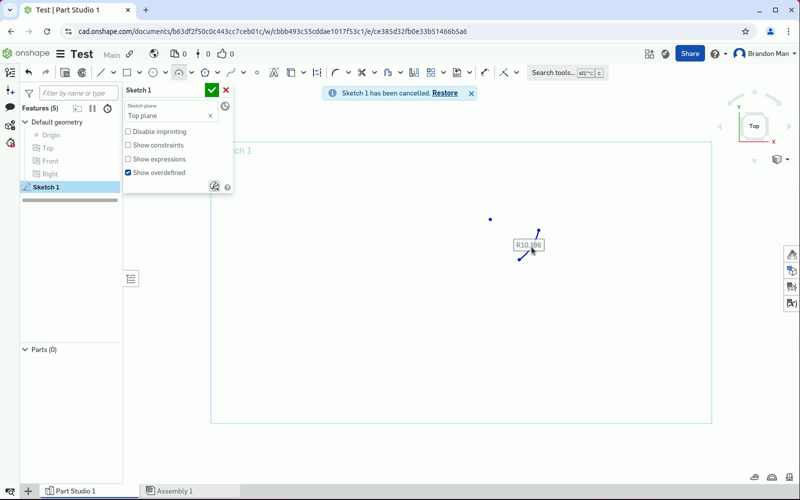
key(l)
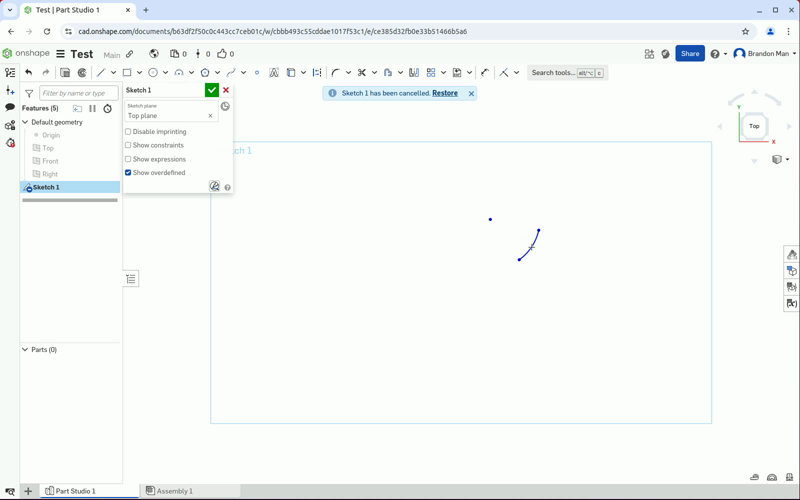
mouse_move(538, 230)
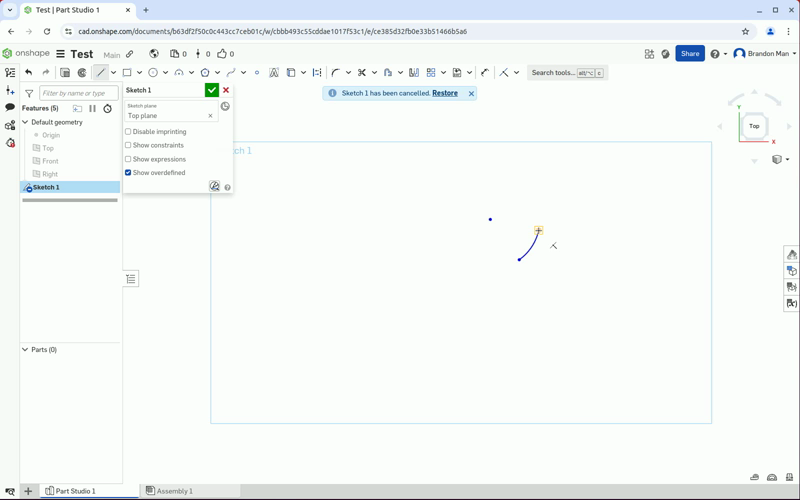
click(538, 230)
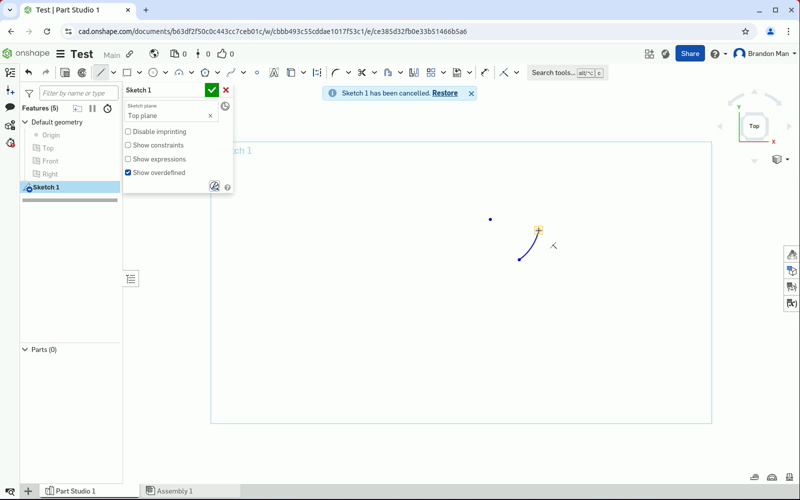
mouse_move(568, 230)
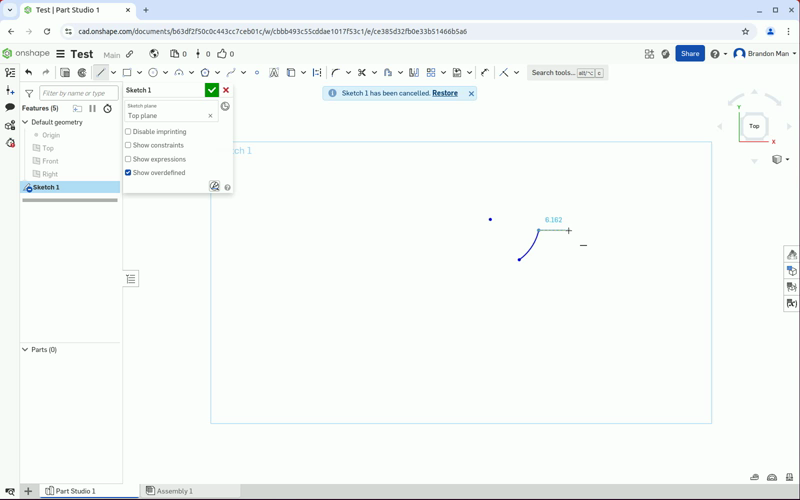
key_down(shift)
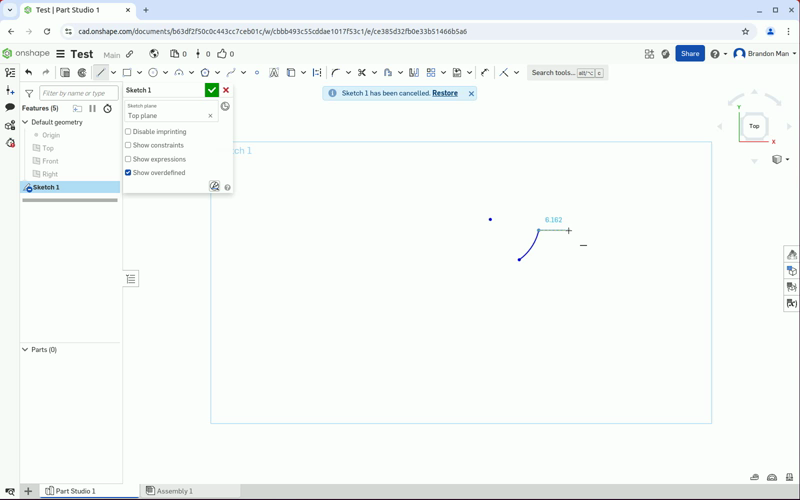
mouse_move(519, 259)
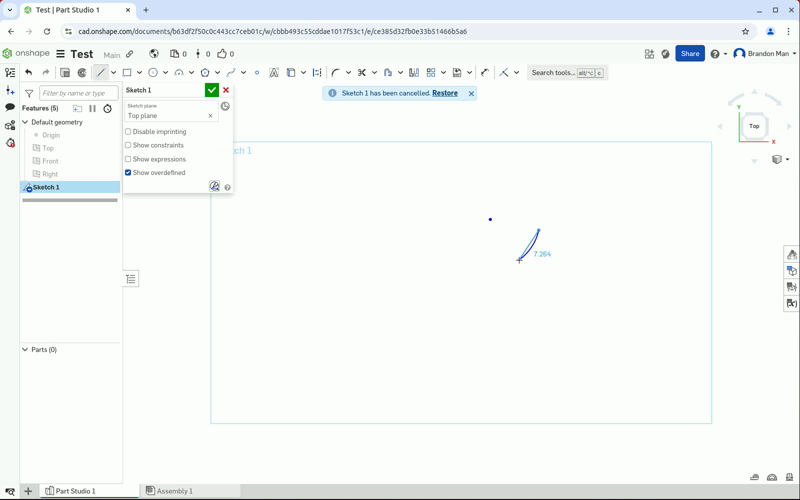
key_up(shift)
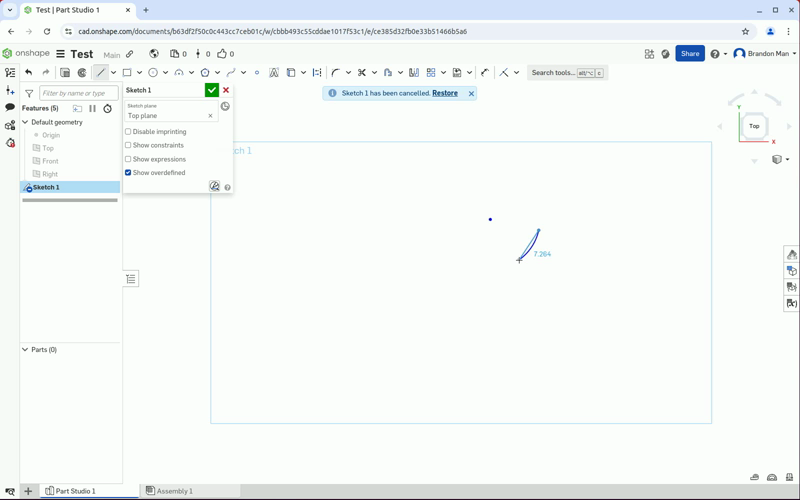
click(519, 259)
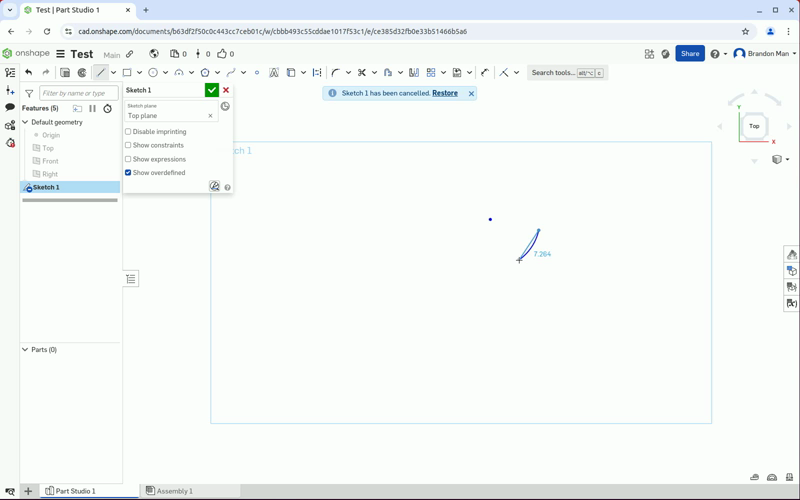
key(esc)
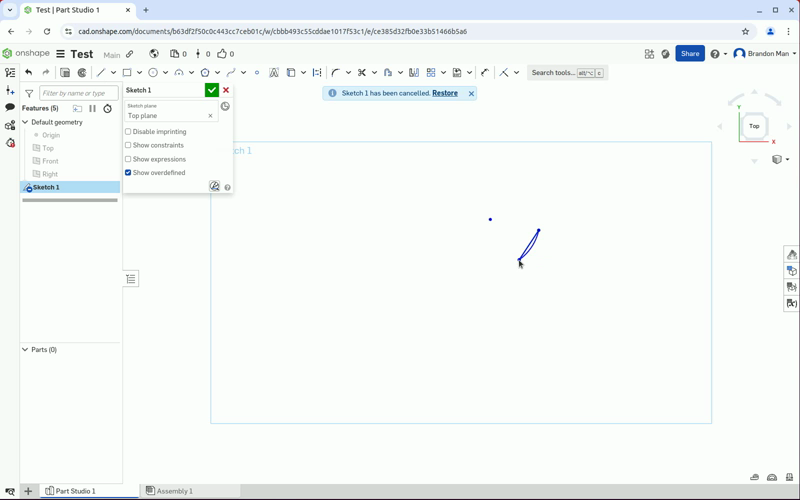
mouse_move(529, 246)
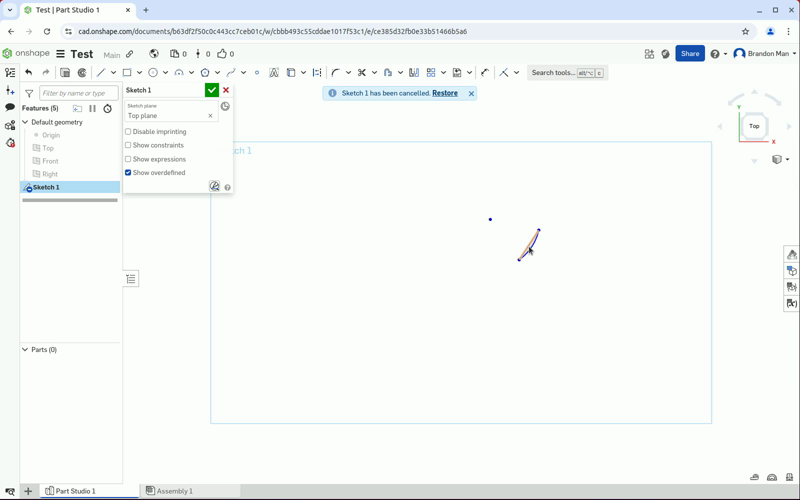
scroll(6)
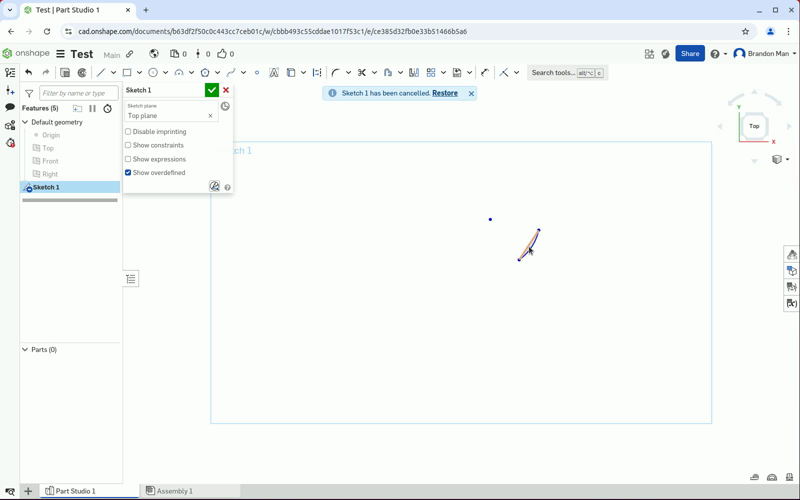
scroll(6)
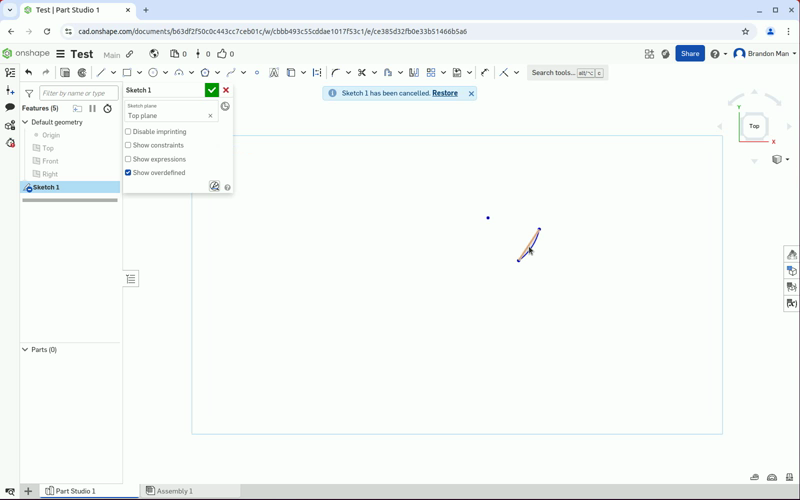
scroll(6)
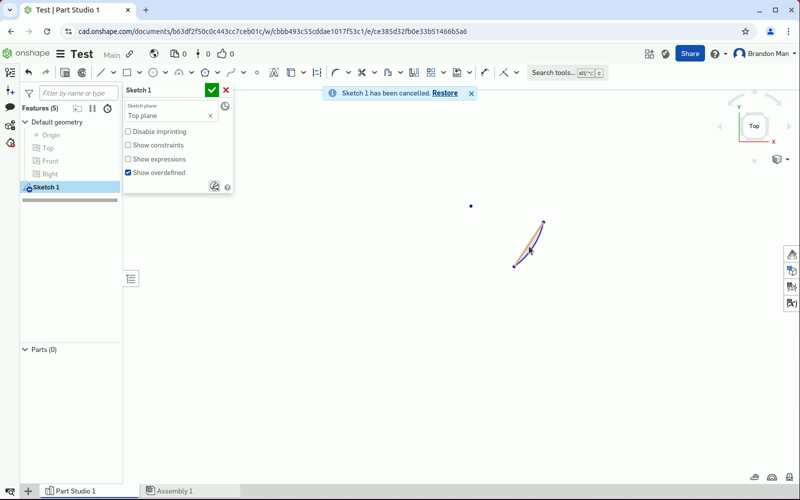
scroll(6)
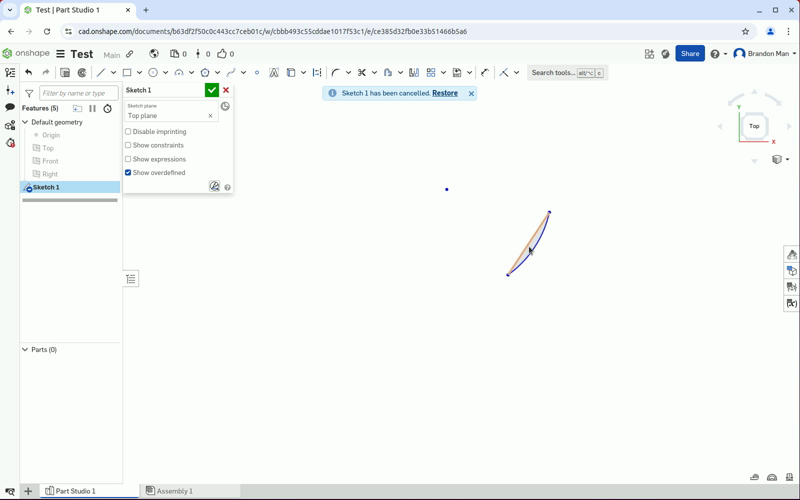
scroll(6)
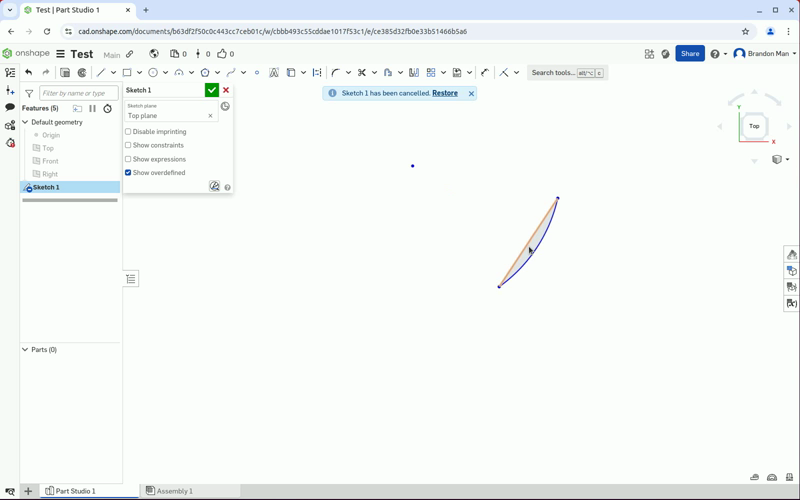
scroll(6)
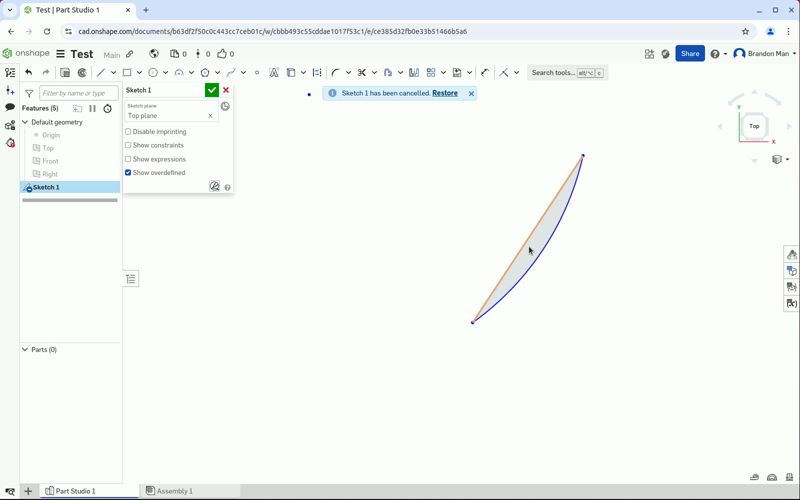
scroll(6)
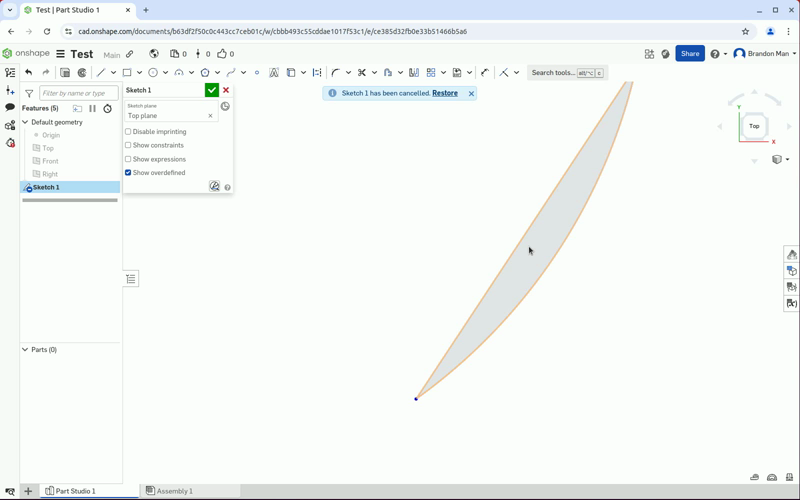
click(529, 246)
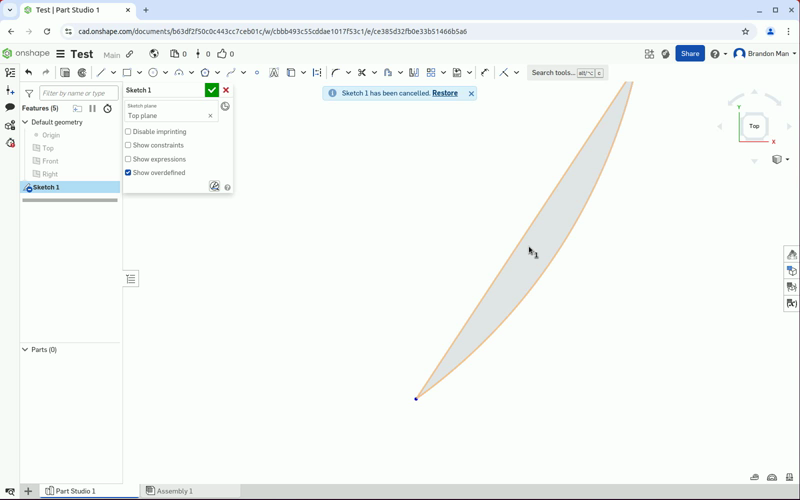
scroll(-6)
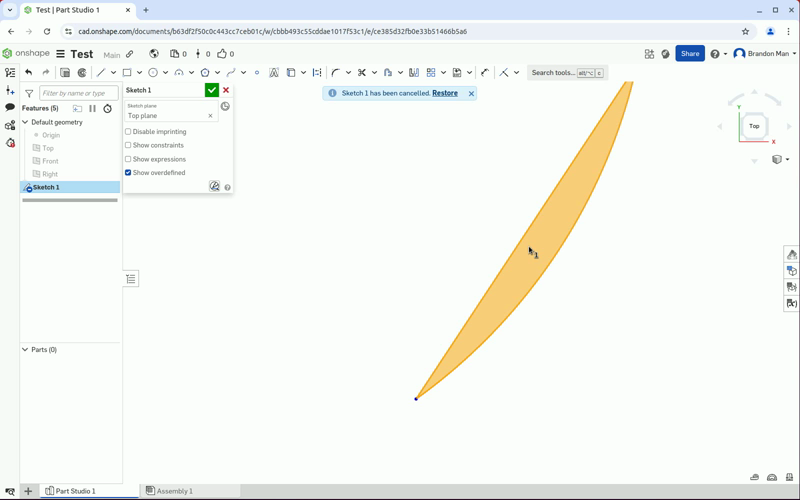
scroll(-6)
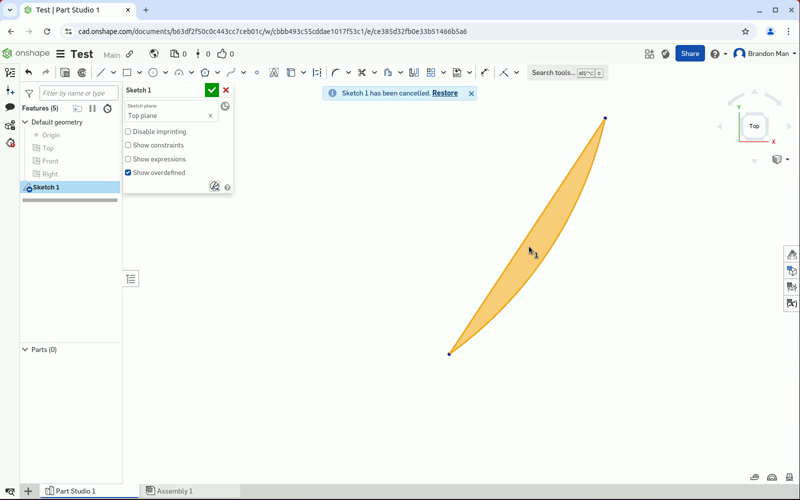
scroll(-6)
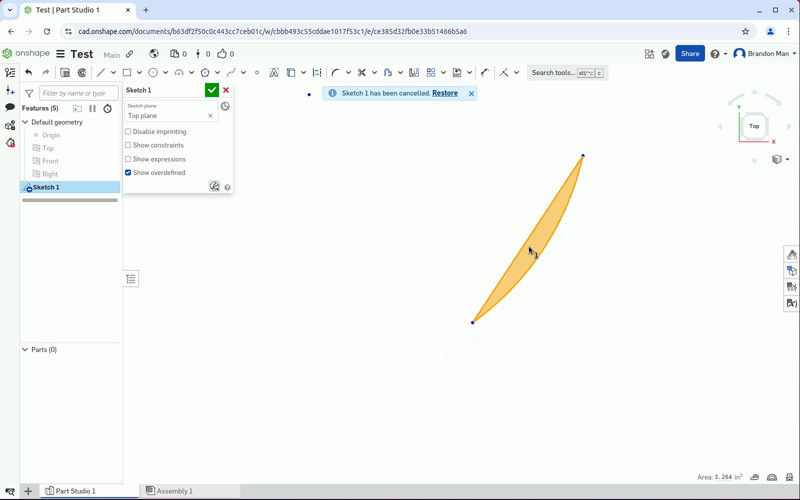
scroll(-6)
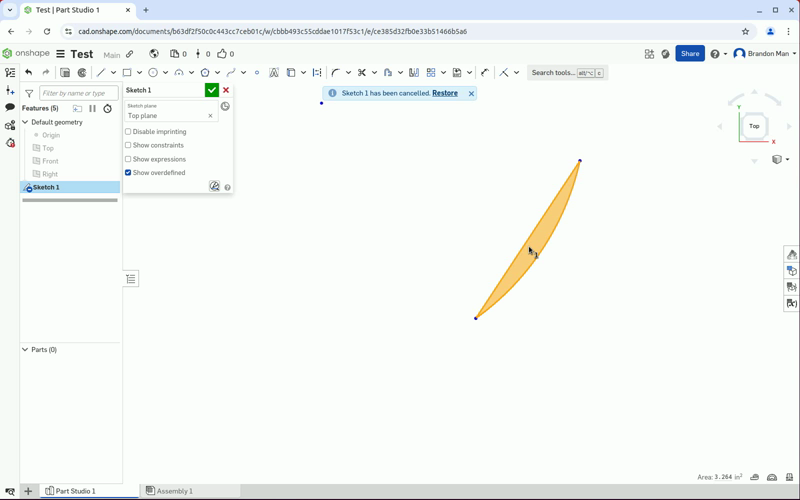
scroll(-6)
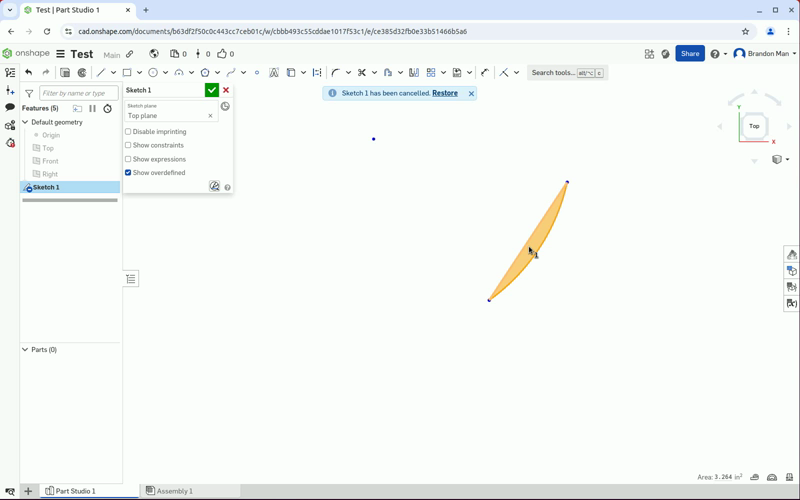
scroll(-6)
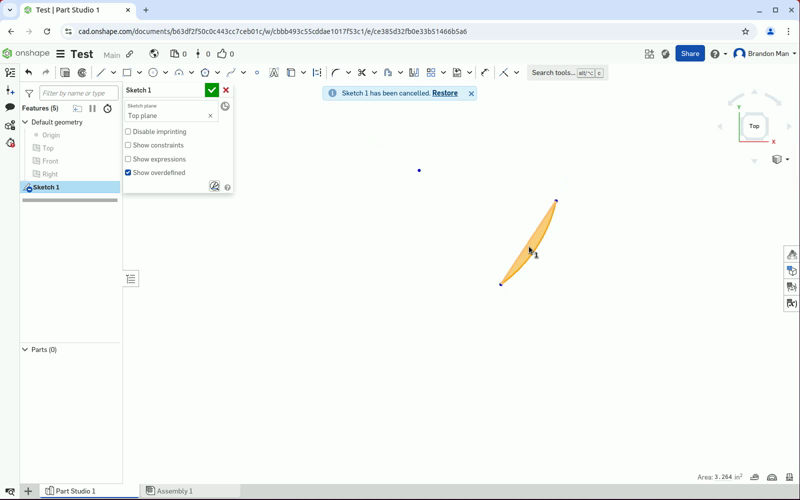
scroll(-6)
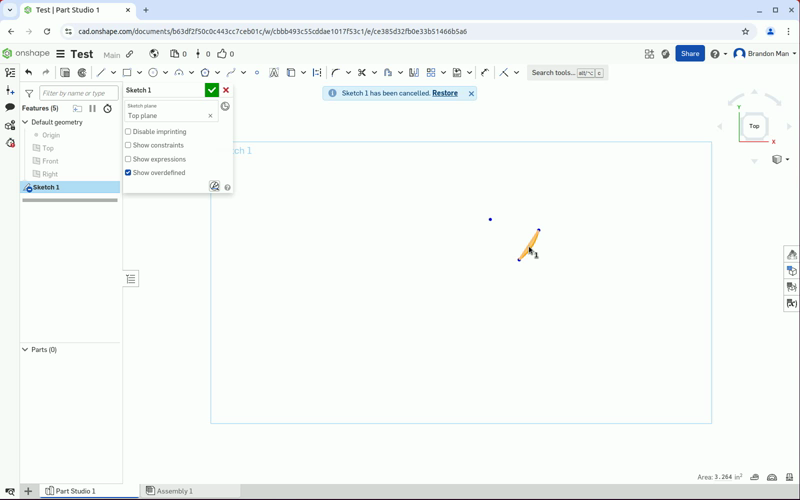
mouse_move(73, 352)
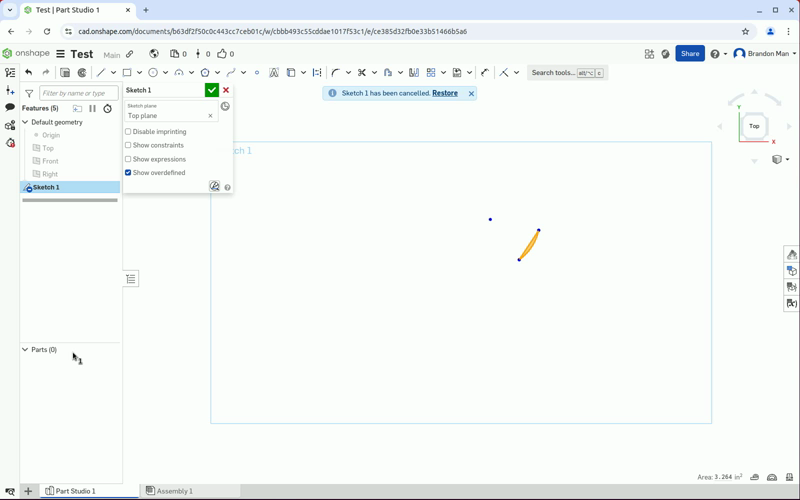
key(shift+y)
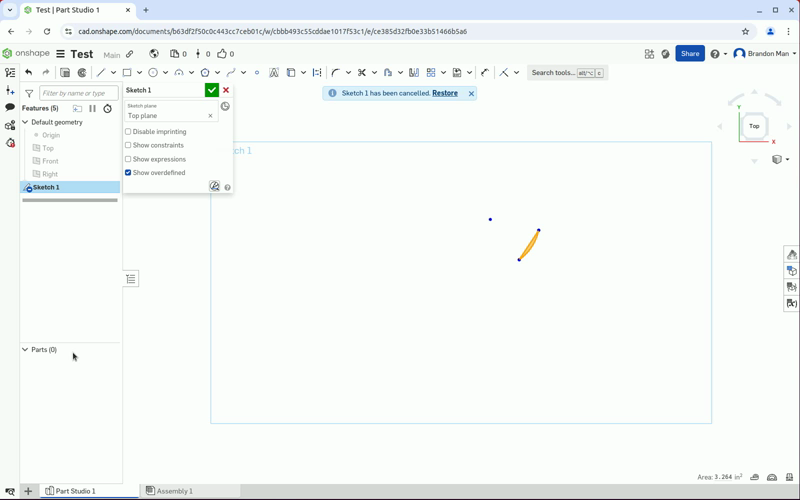
key(shift+e)
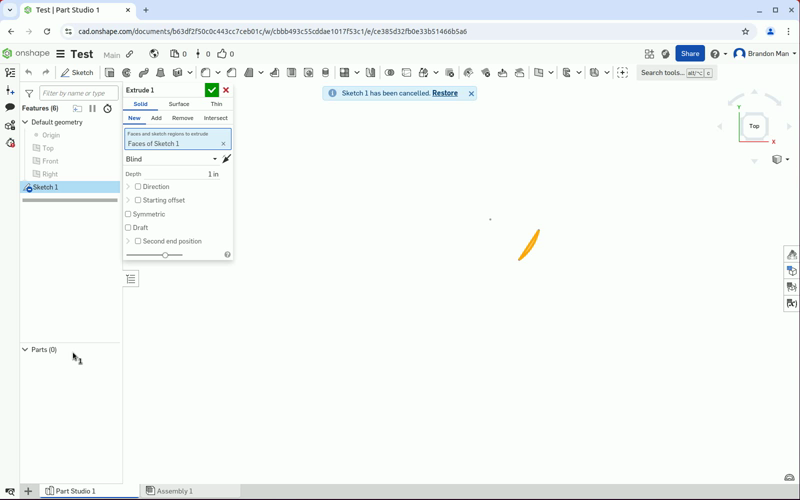
mouse_move(143, 106)
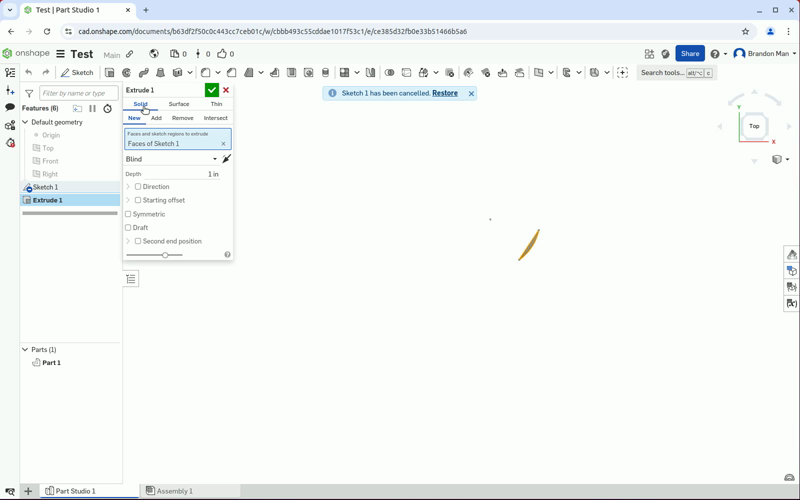
click(143, 106)
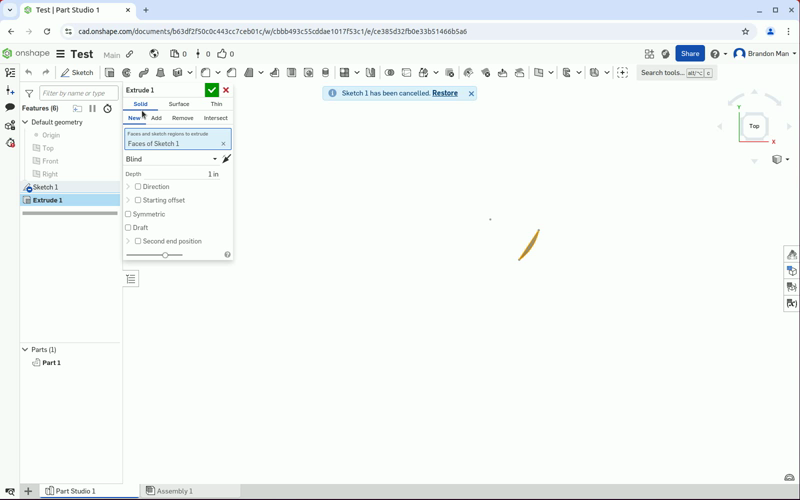
mouse_move(137, 120)
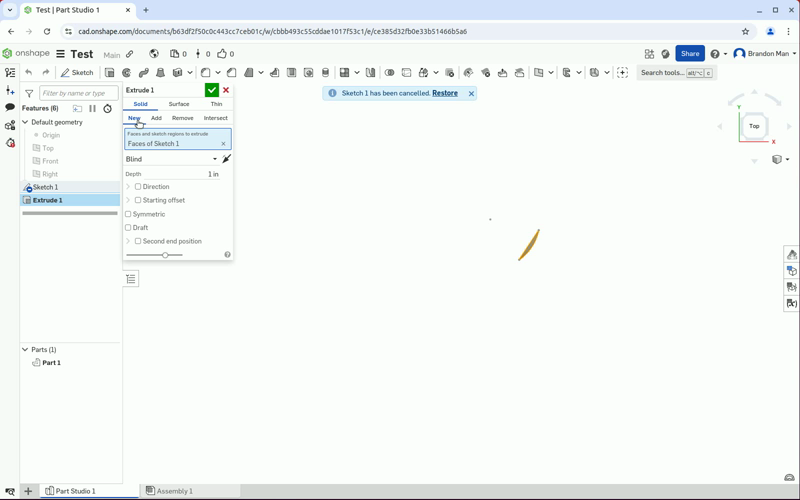
click(137, 120)
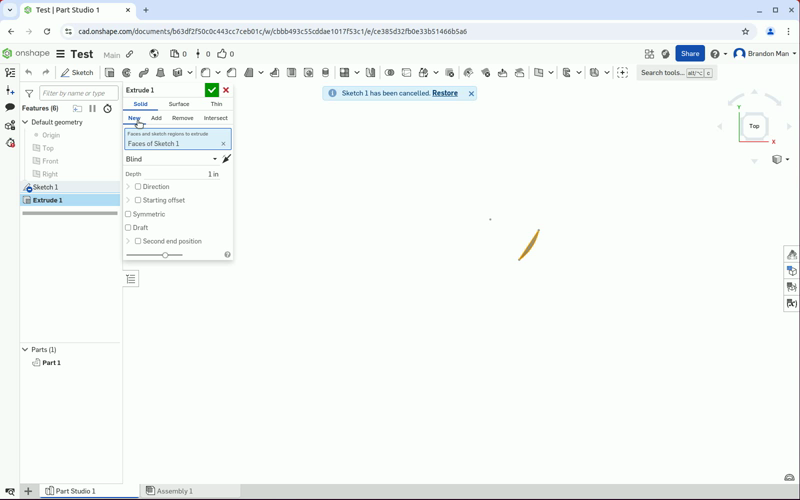
key(tab, 4)
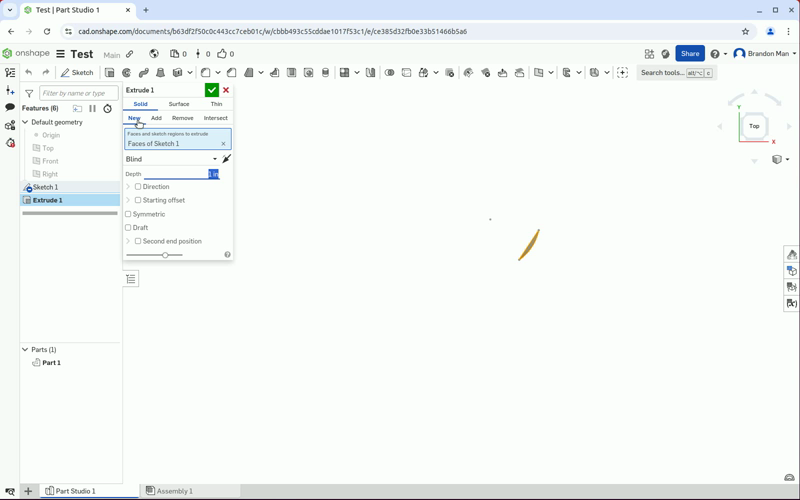
text(12.517)
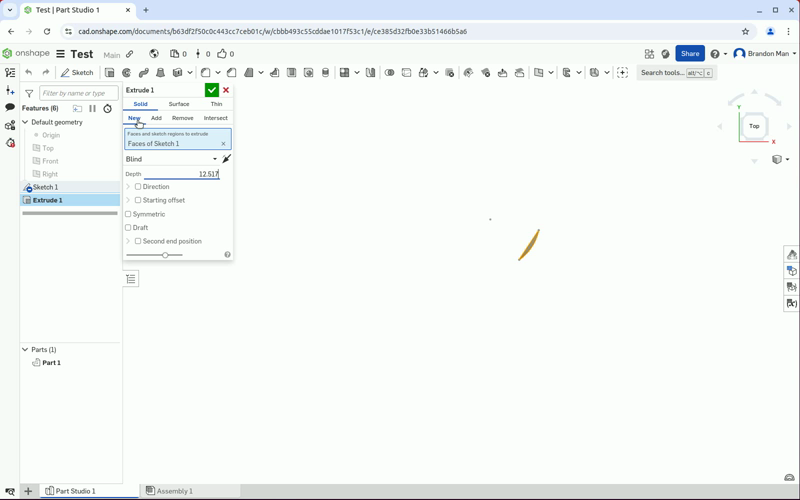
key(enter)
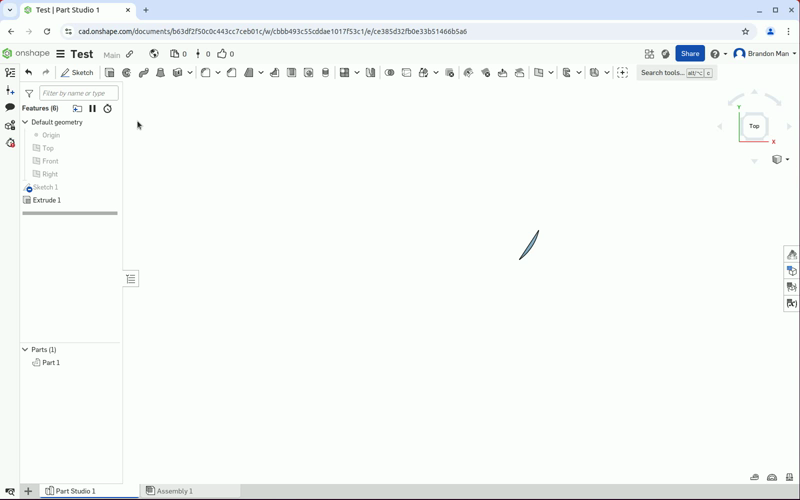
key(shift+h)
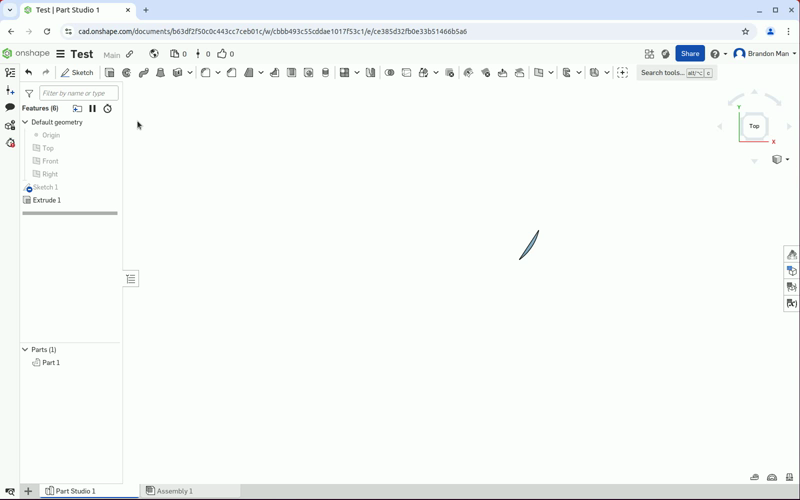
key(shift+h)
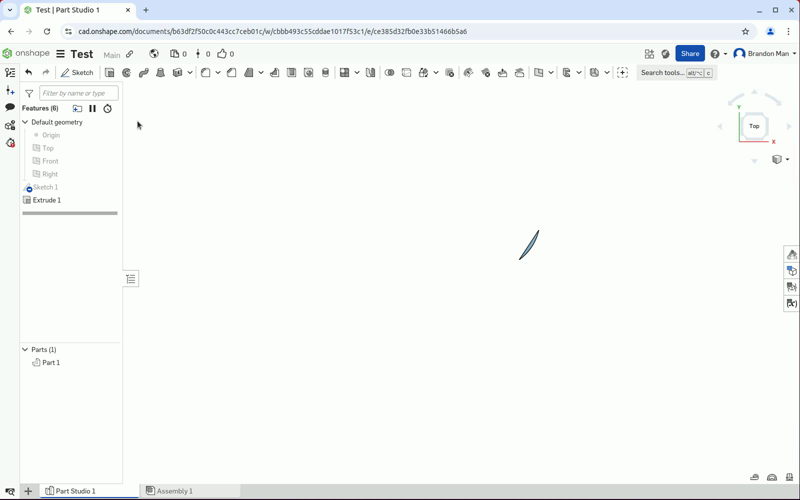
mouse_move(73, 189)
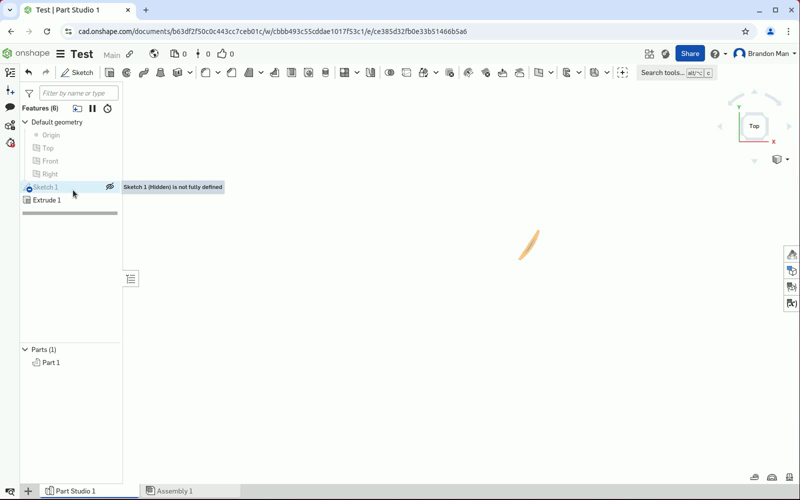
click(73, 189)
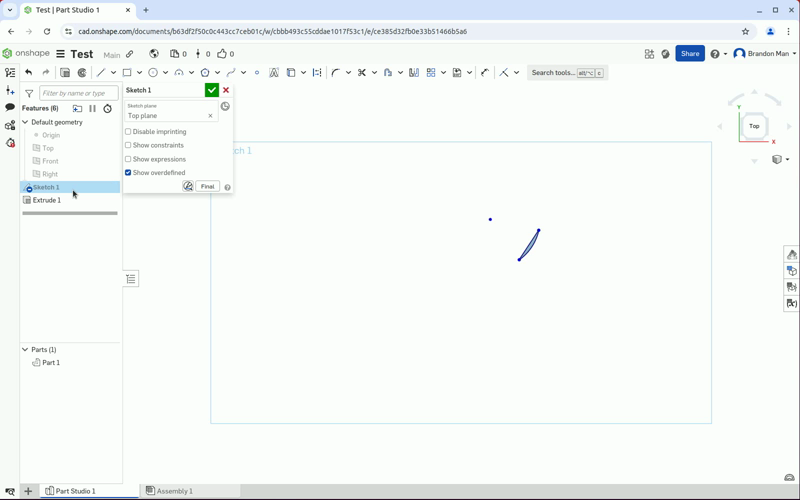
mouse_move(229, 92)
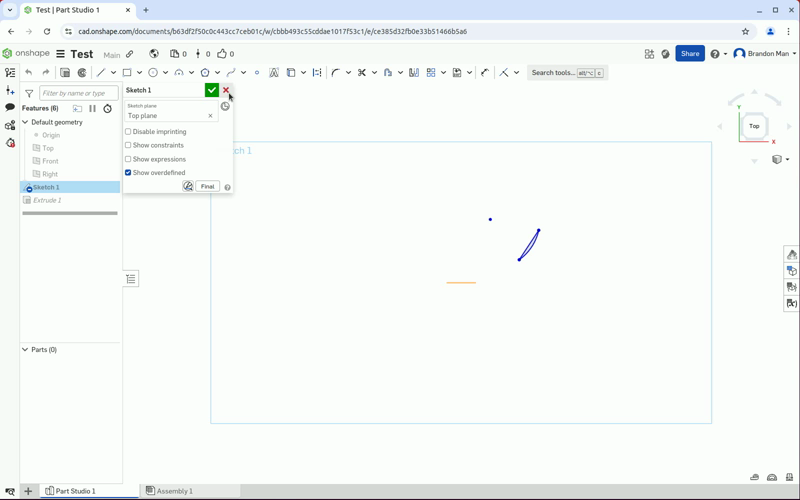
click(229, 92)
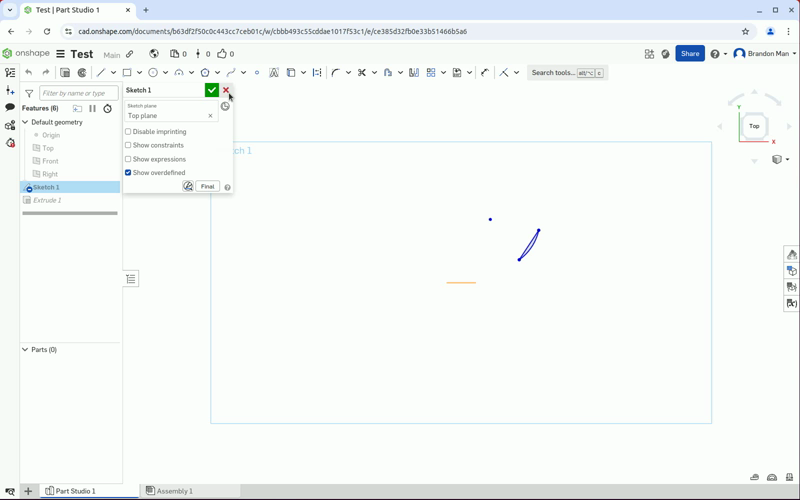
key(shift+s)
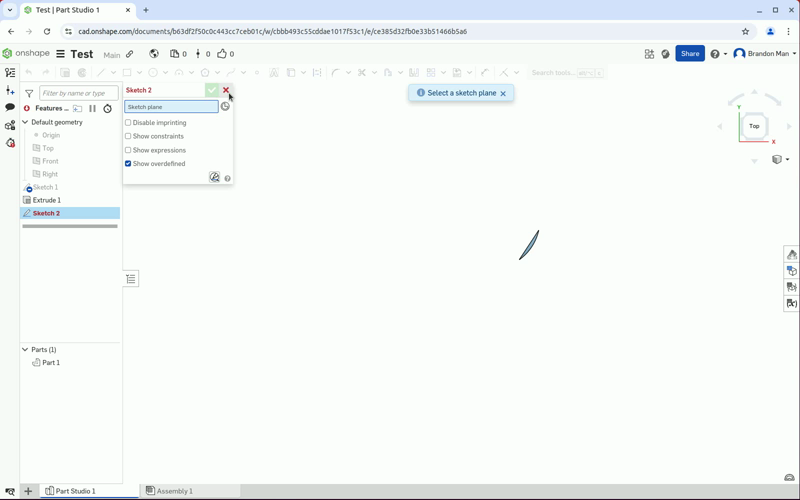
mouse_move(73, 150)
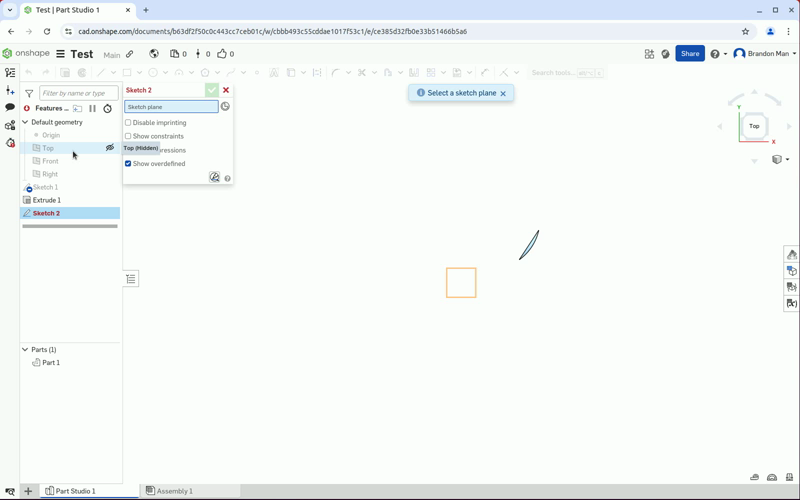
click(73, 150)
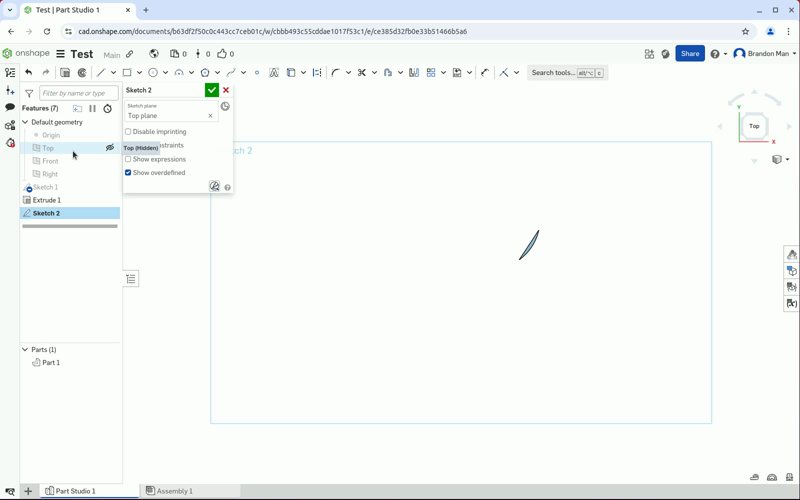
mouse_move(73, 352)
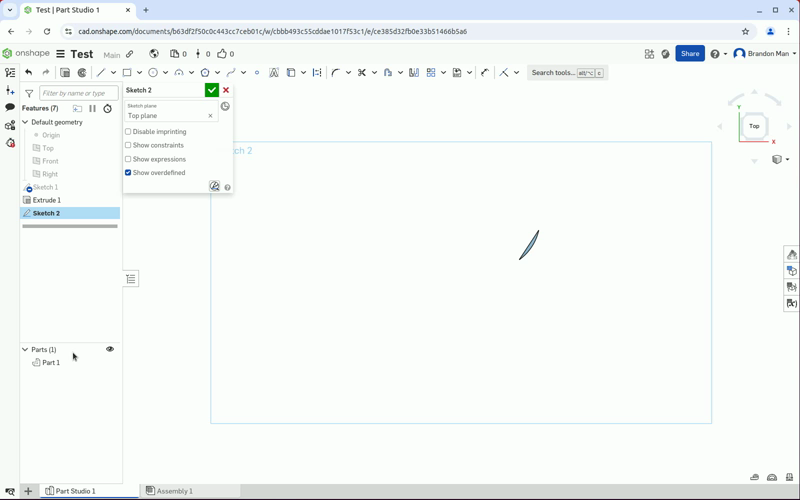
key(y)
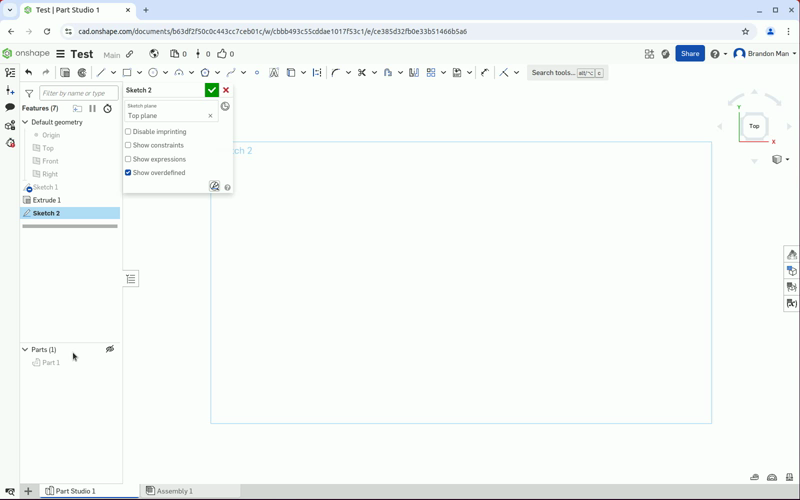
key(a)
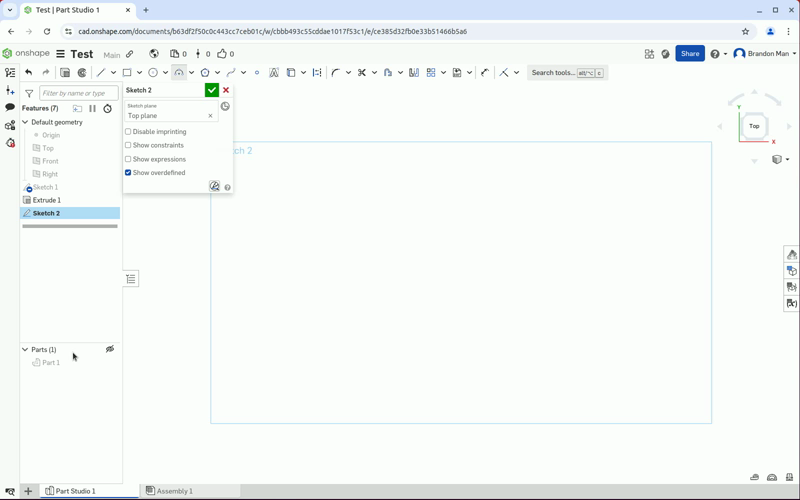
key_down(shift)
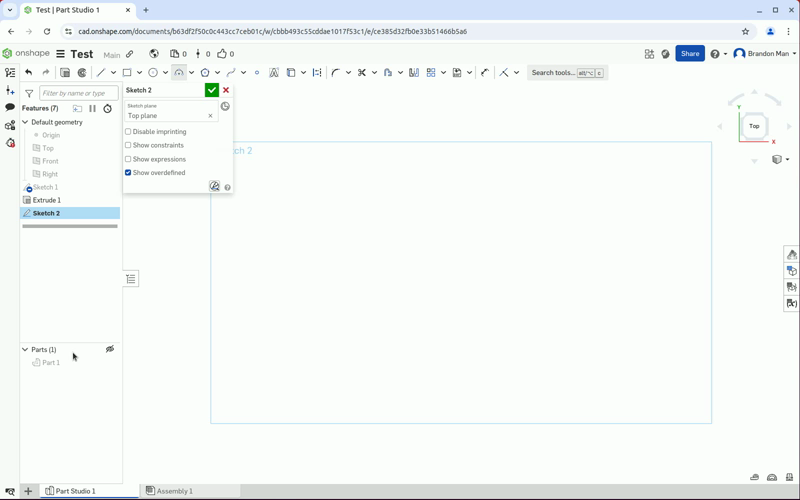
mouse_move(368, 225)
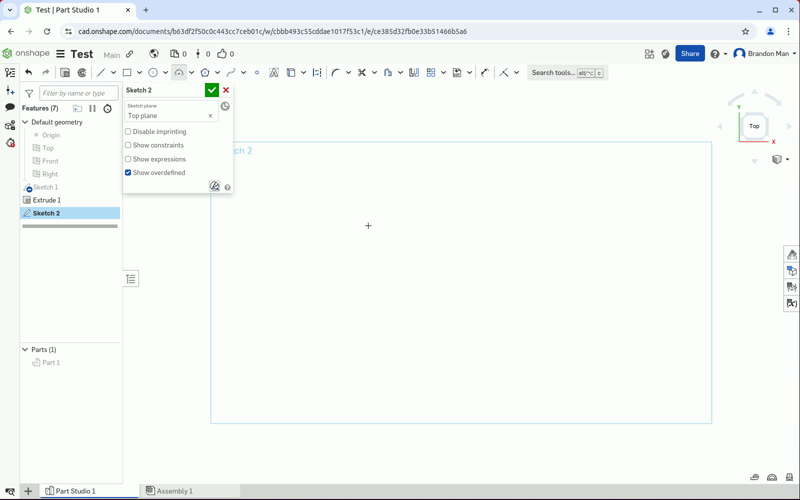
click(368, 225)
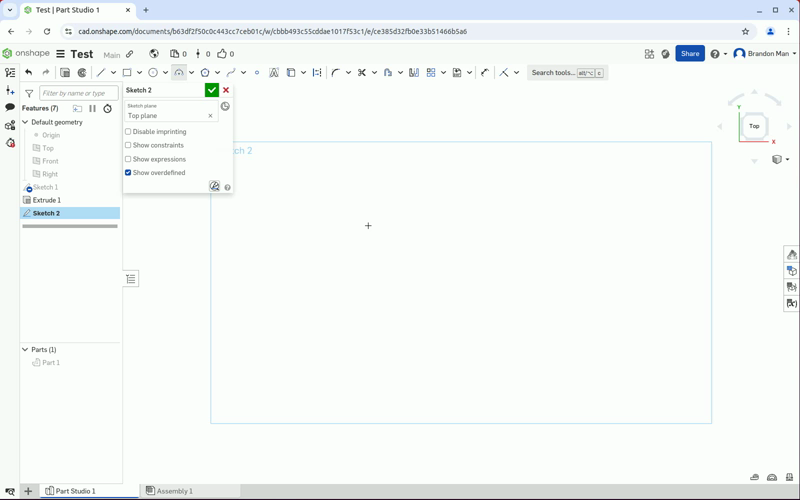
key_up(shift)
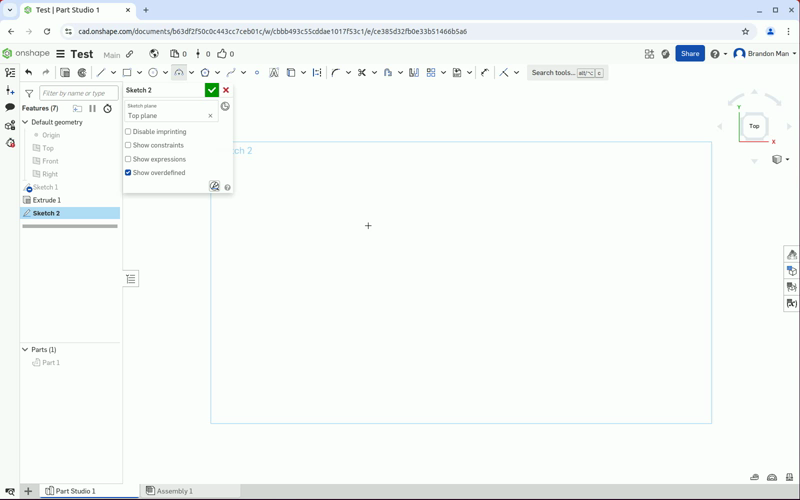
key_down(shift)
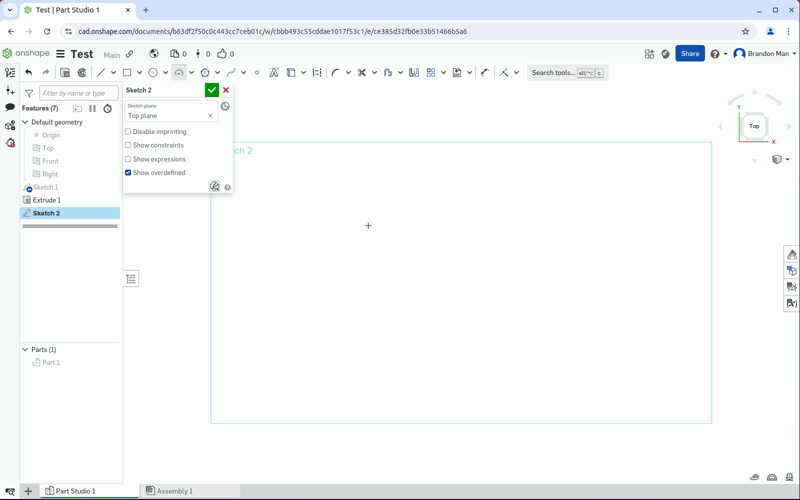
mouse_move(401, 270)
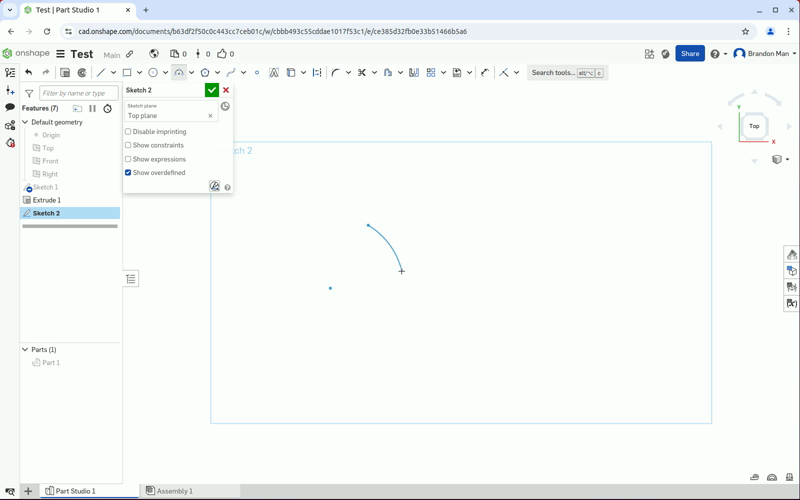
click(401, 270)
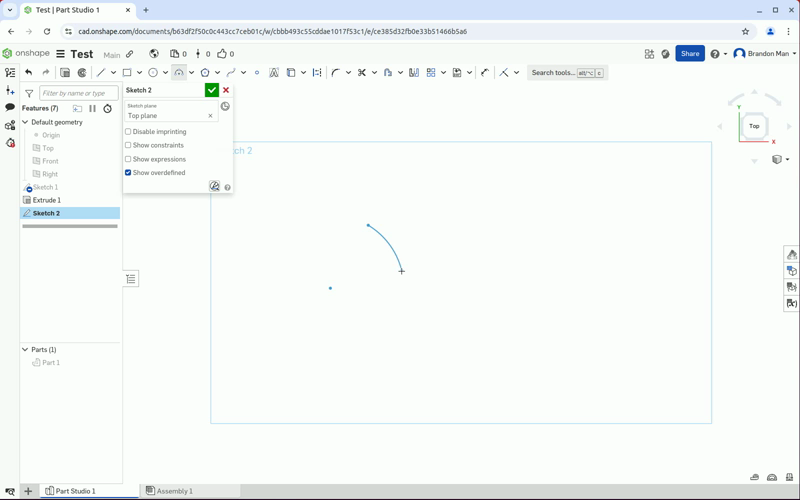
mouse_move(378, 252)
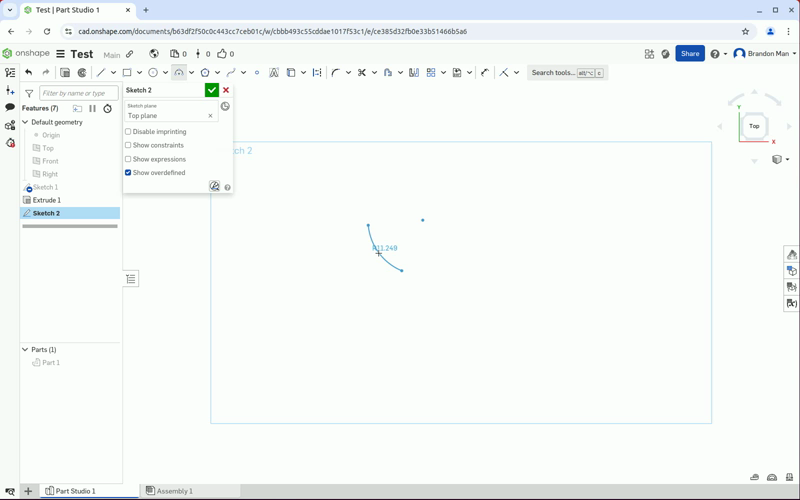
click(378, 252)
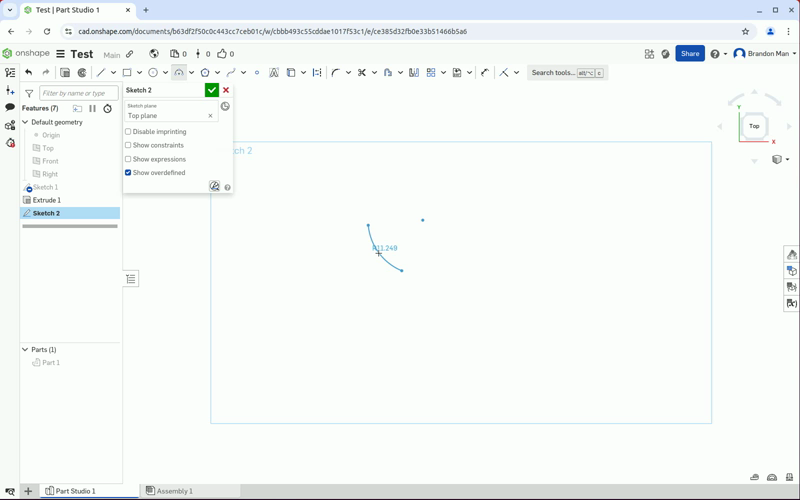
key_up(shift)
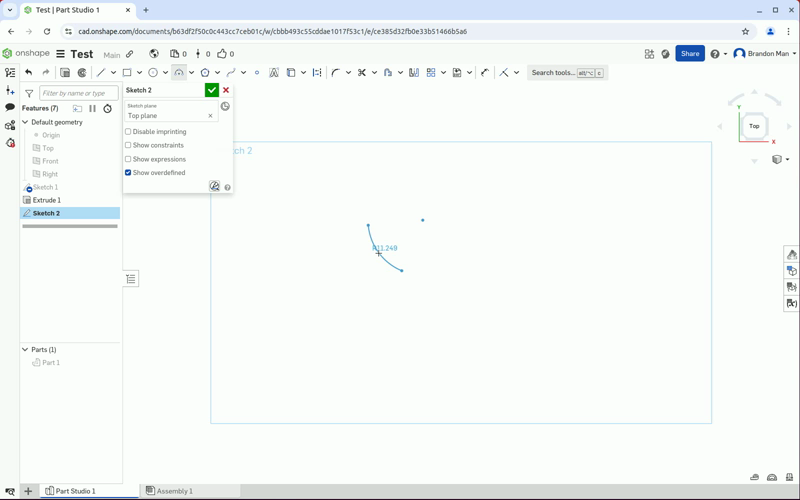
key(esc)
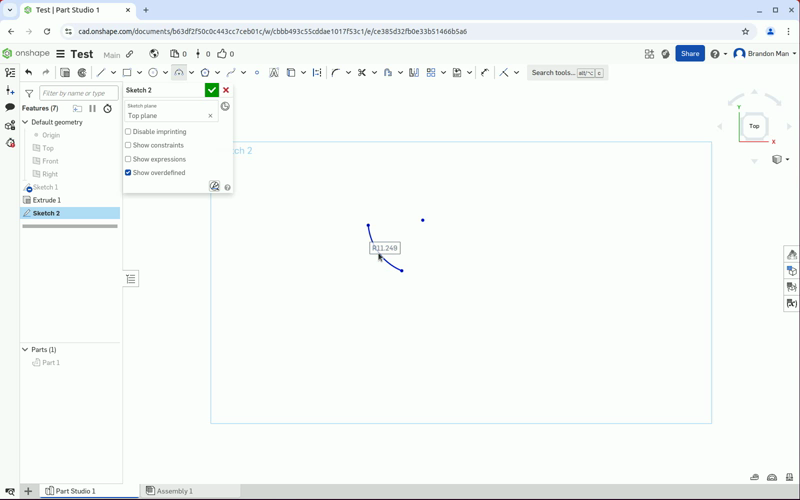
key(l)
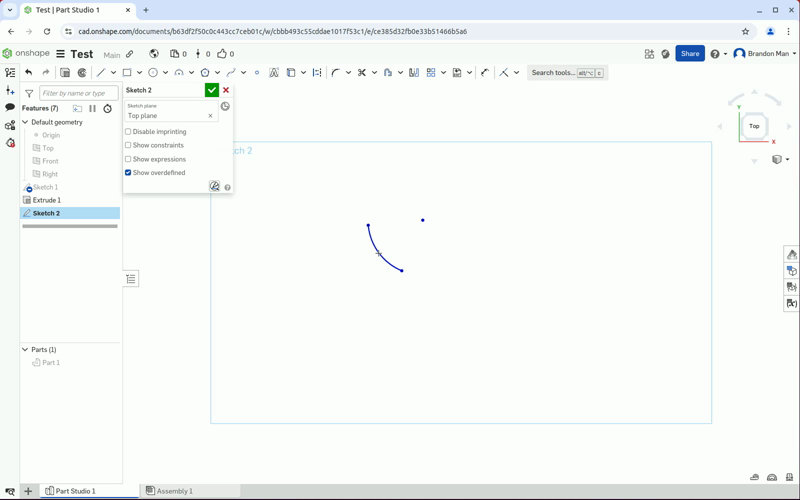
mouse_move(401, 270)
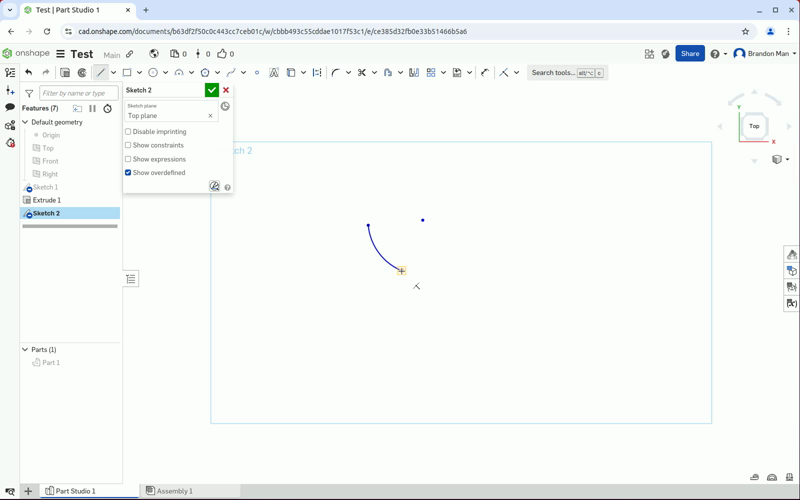
click(401, 270)
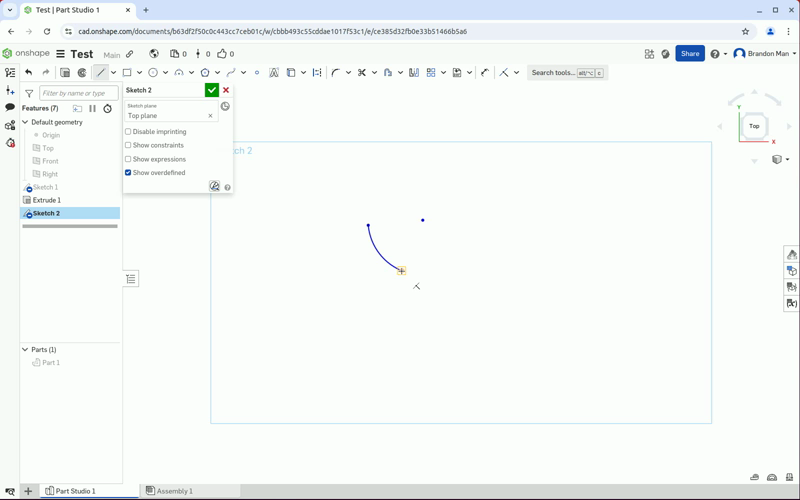
mouse_move(431, 270)
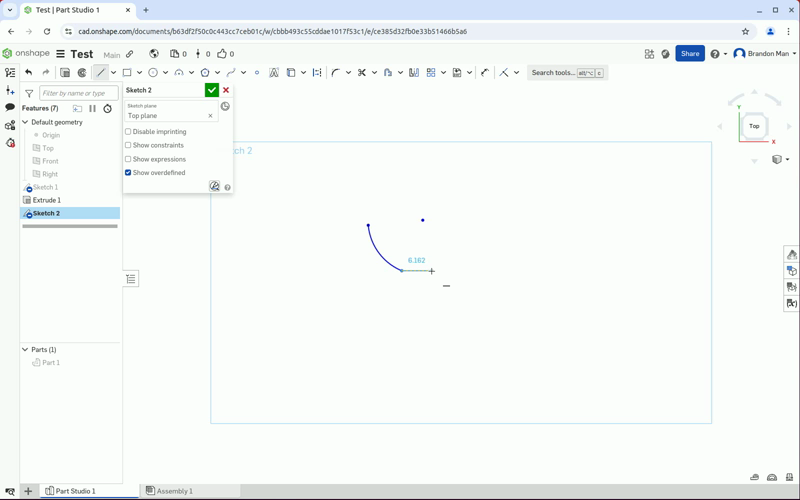
key_down(shift)
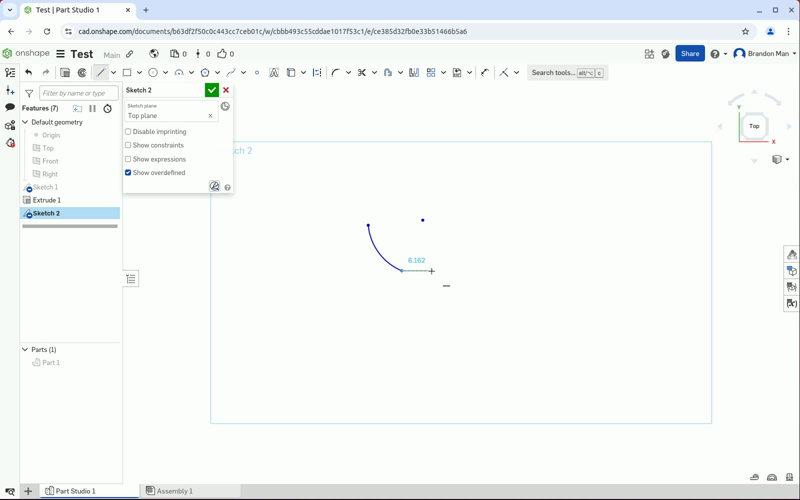
mouse_move(368, 225)
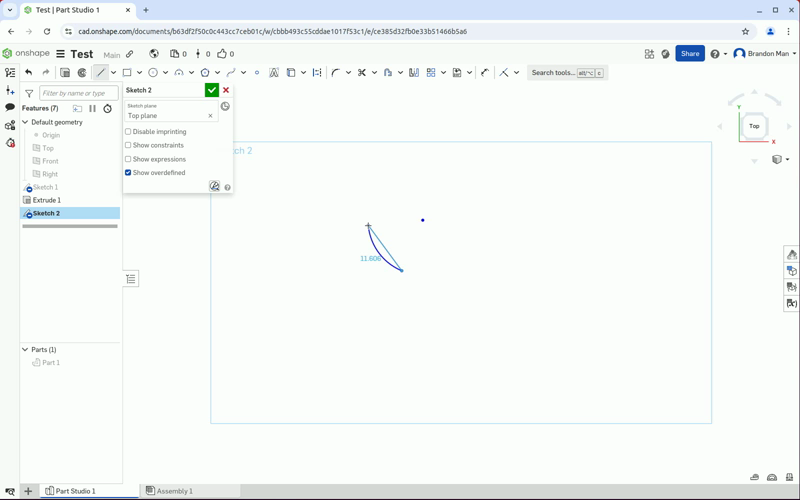
key_up(shift)
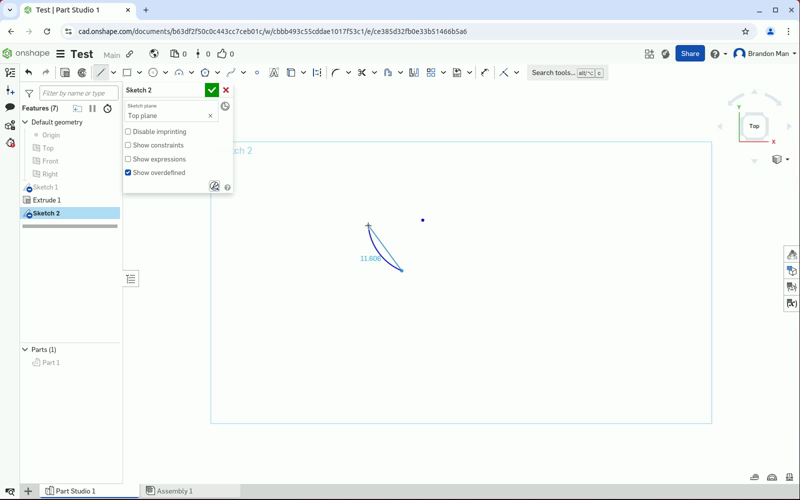
click(368, 225)
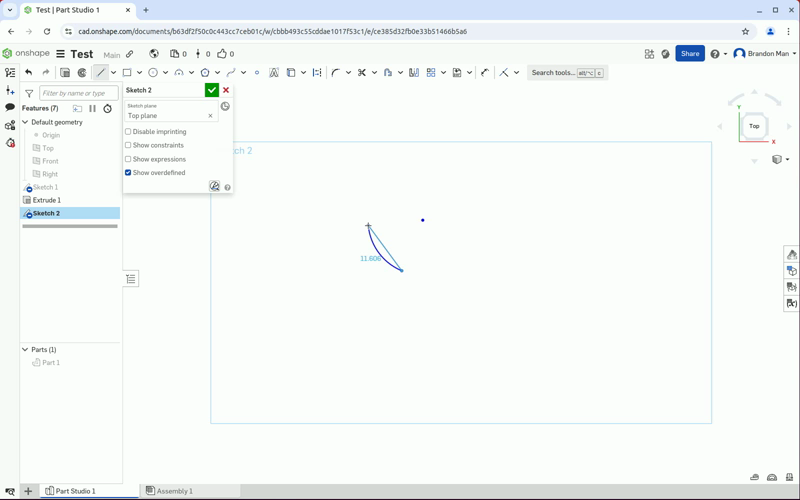
key(esc)
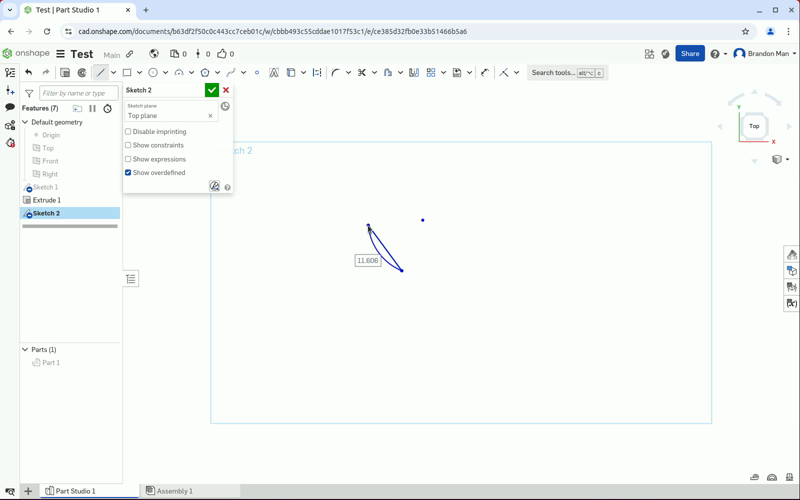
mouse_move(400, 268)
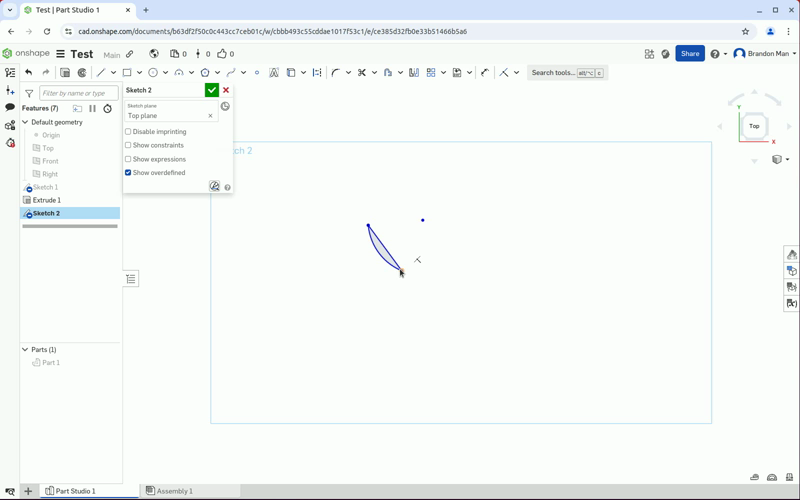
scroll(6)
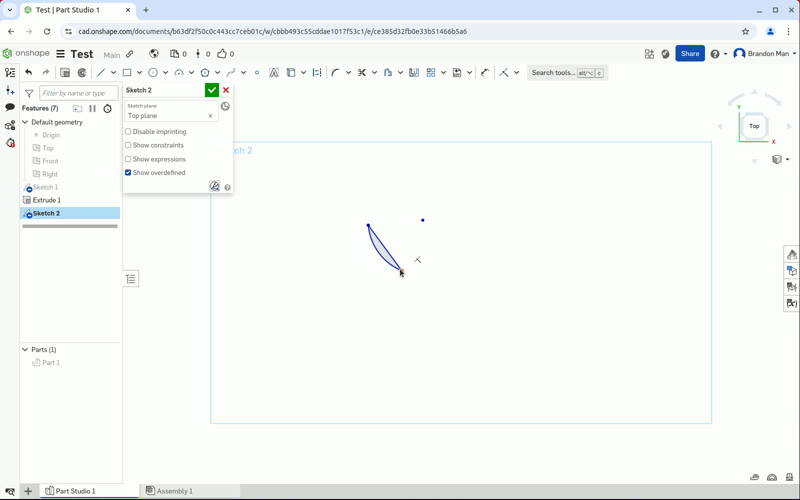
scroll(6)
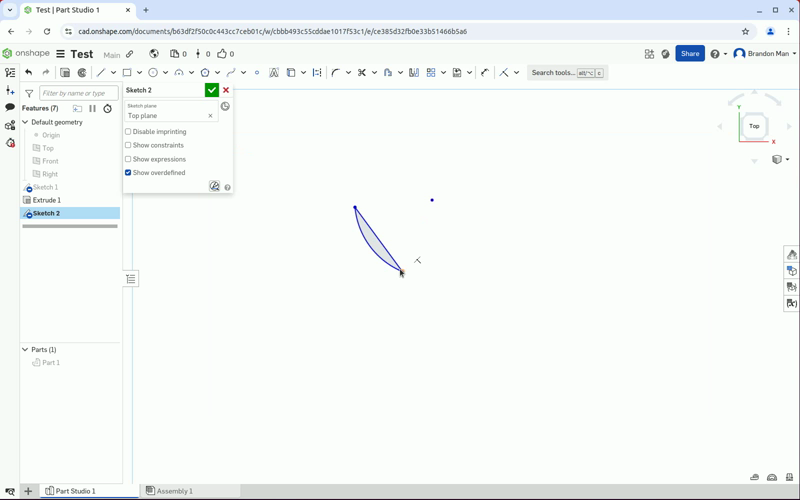
scroll(6)
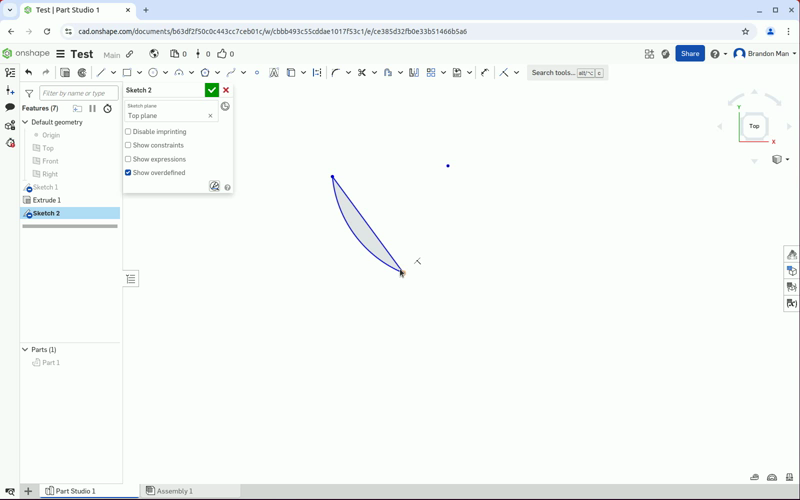
scroll(6)
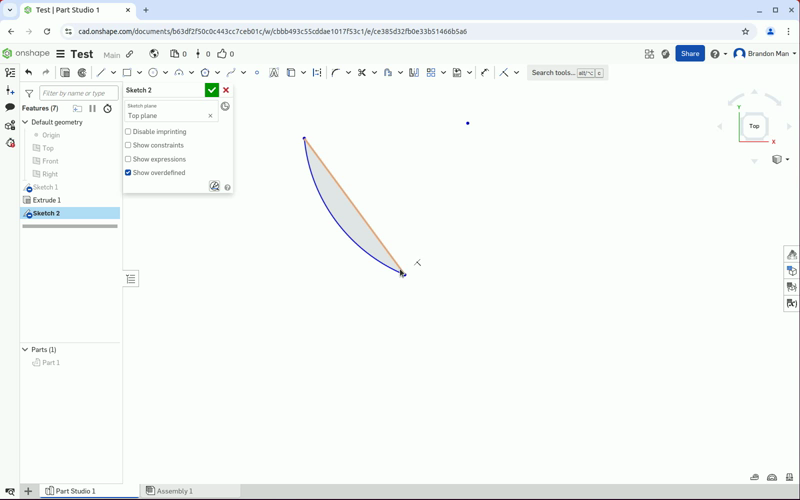
scroll(6)
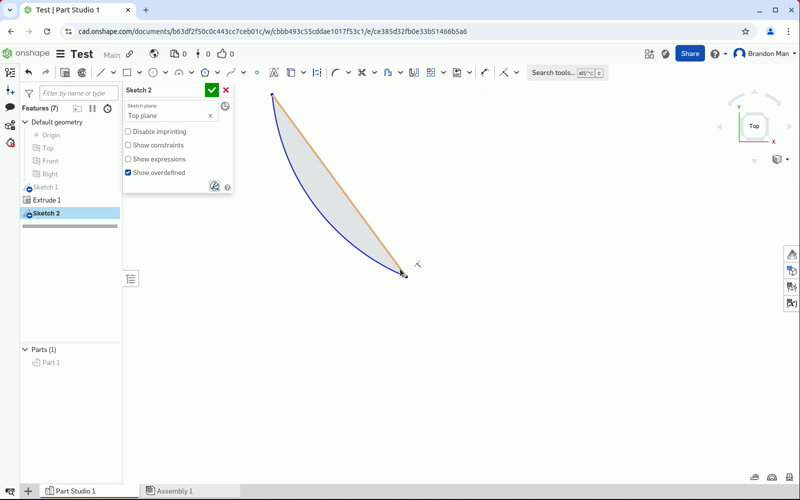
scroll(6)
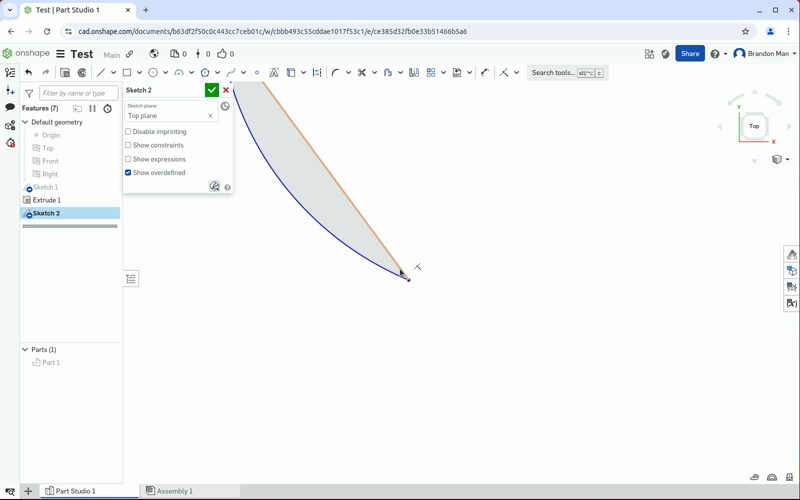
scroll(6)
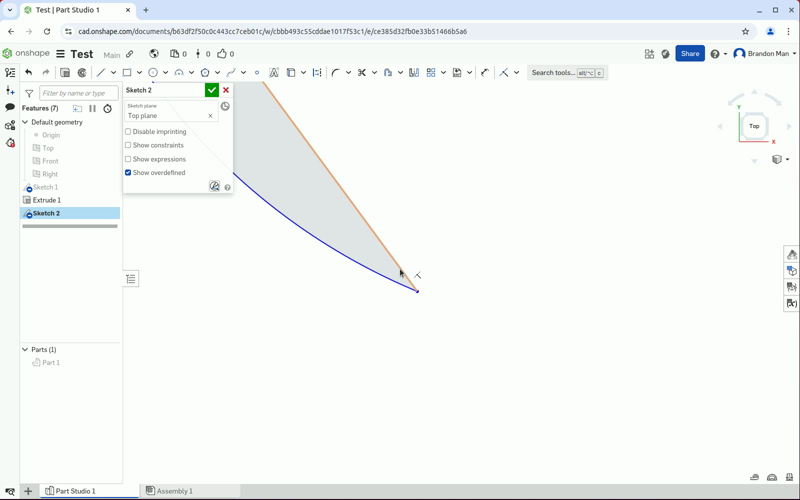
click(400, 268)
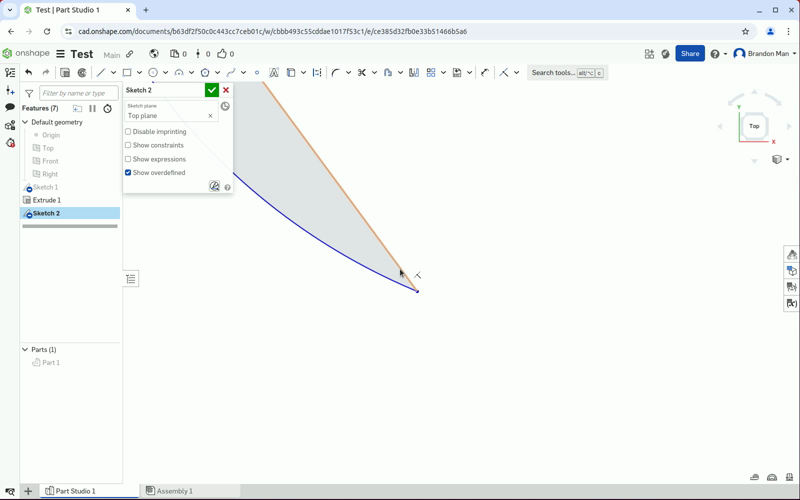
scroll(-6)
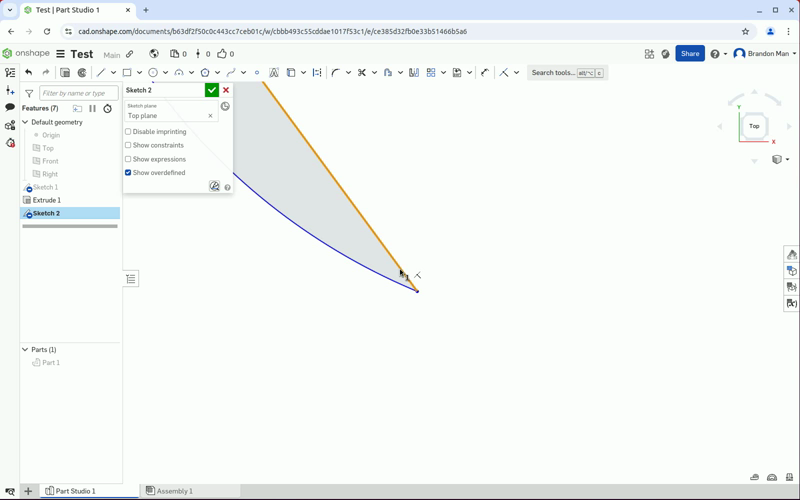
scroll(-6)
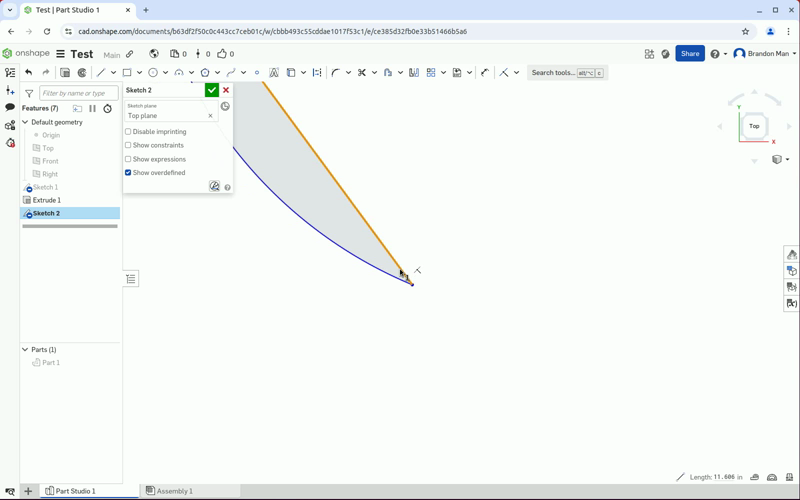
scroll(-6)
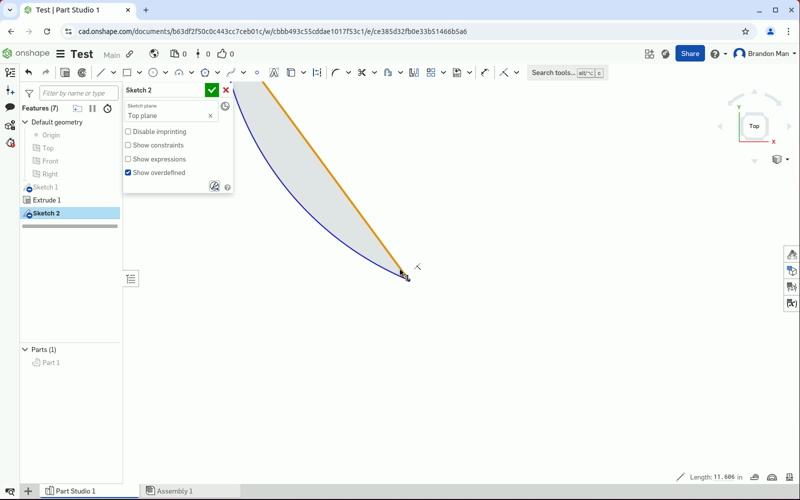
scroll(-6)
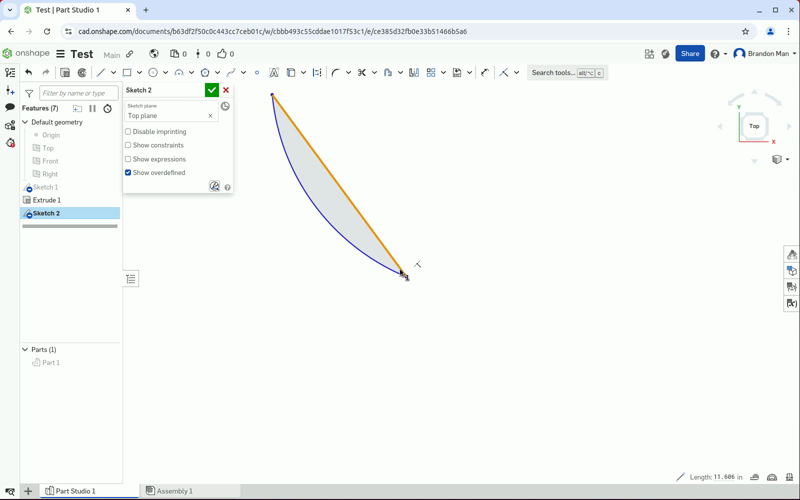
scroll(-6)
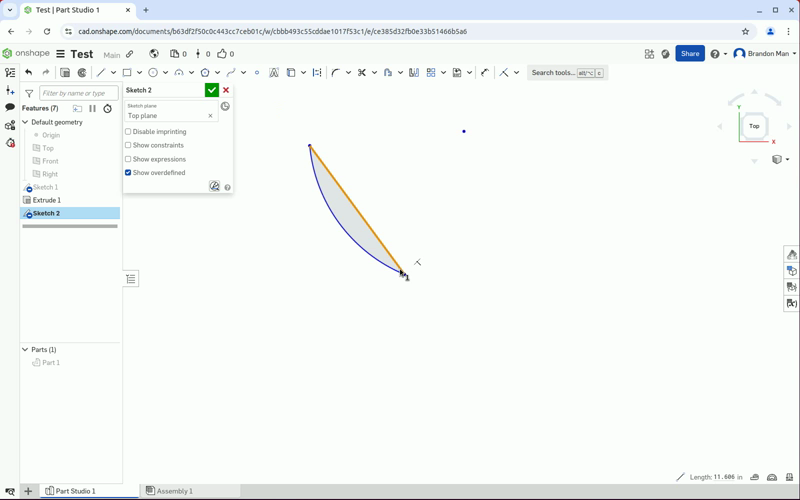
scroll(-6)
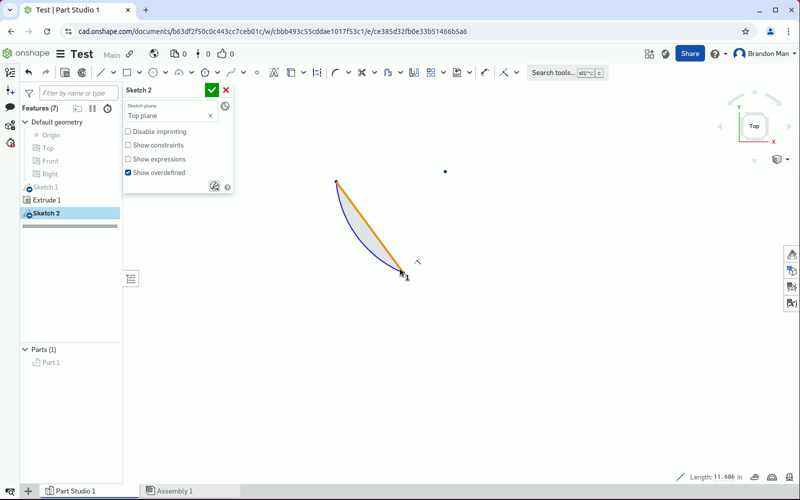
scroll(-6)
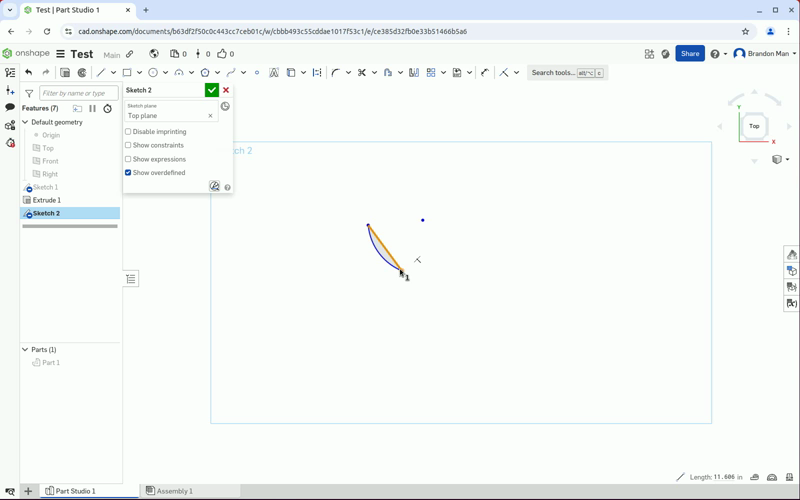
mouse_move(73, 352)
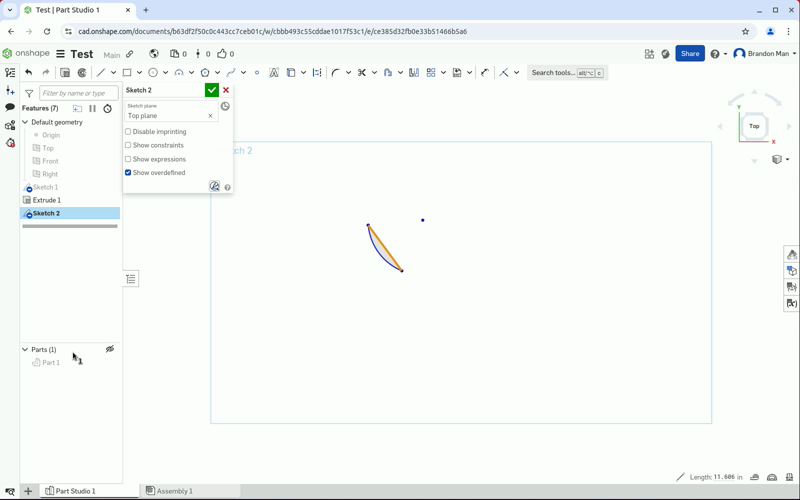
key(shift+y)
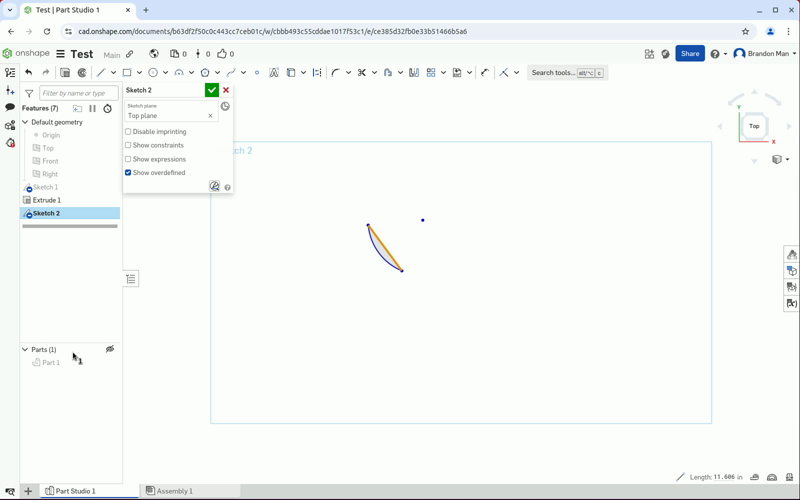
key(shift+e)
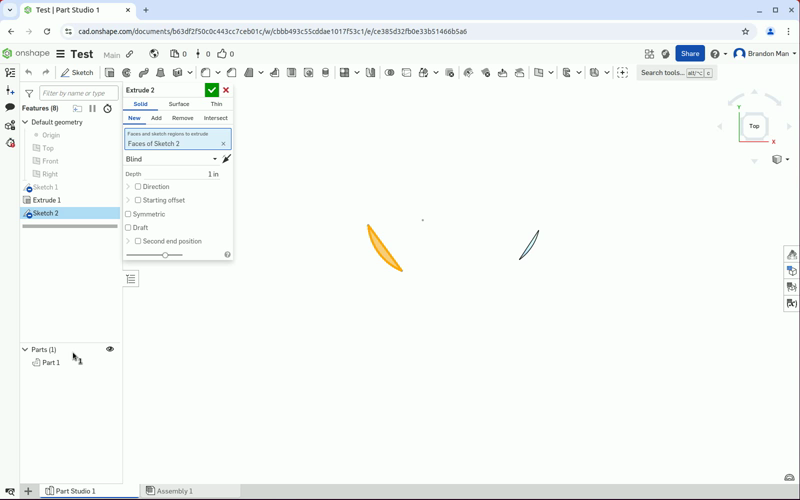
mouse_move(143, 106)
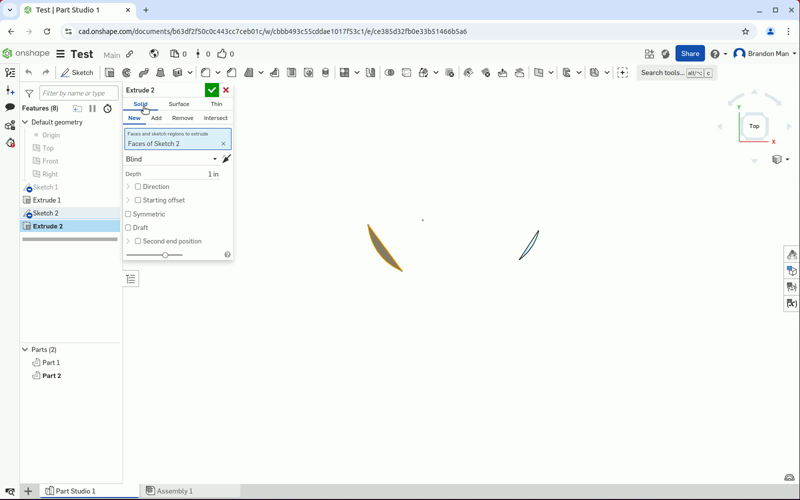
click(143, 106)
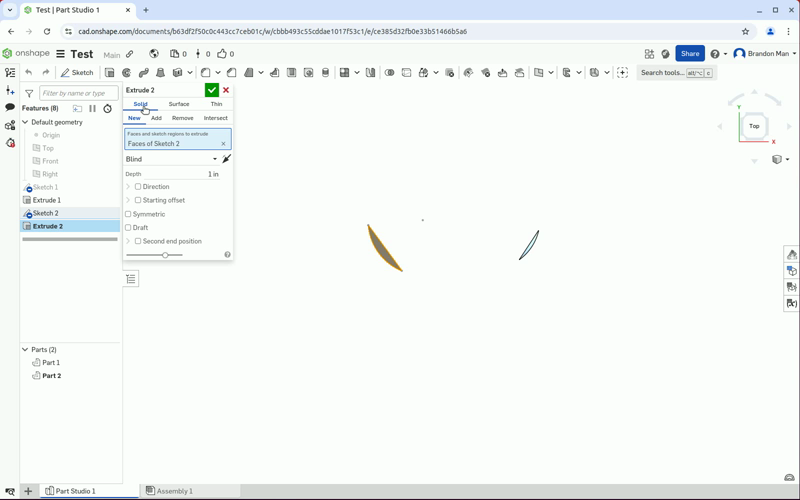
mouse_move(137, 120)
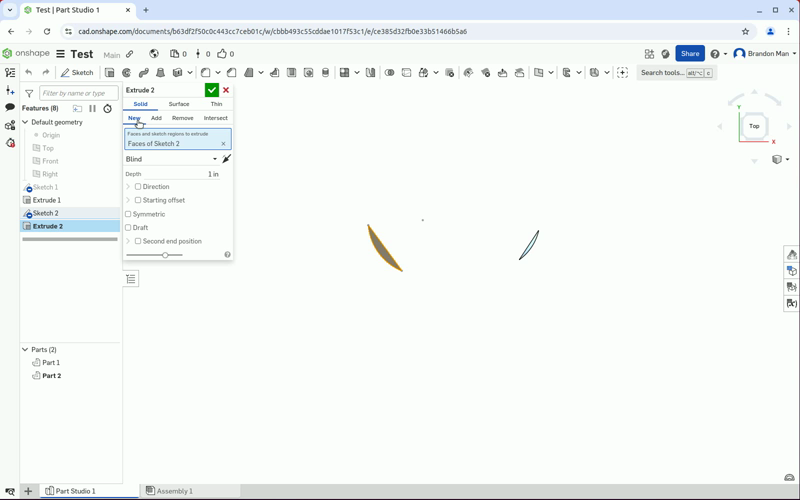
click(137, 120)
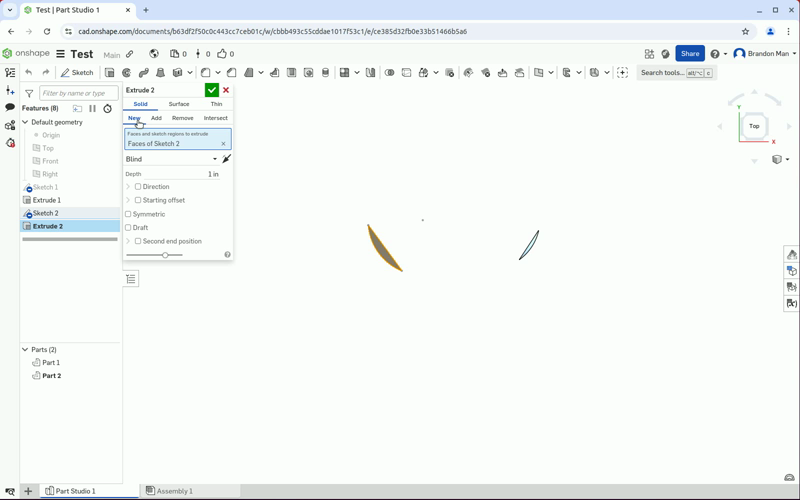
key(tab, 4)
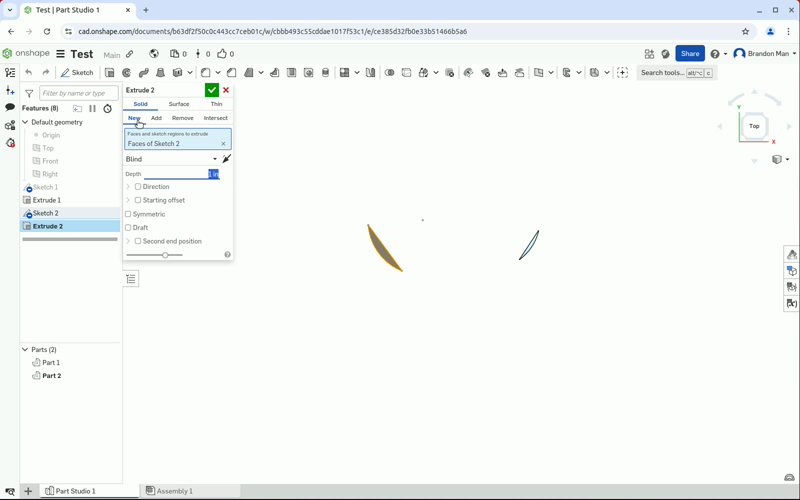
text(12.517)
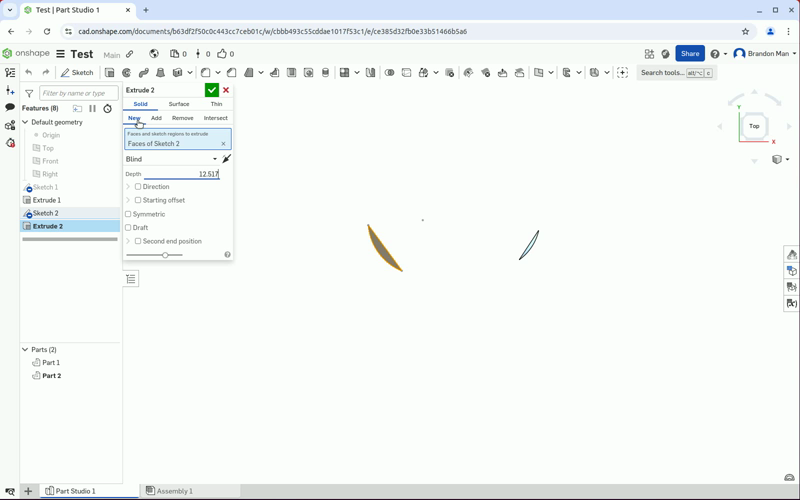
key(enter)
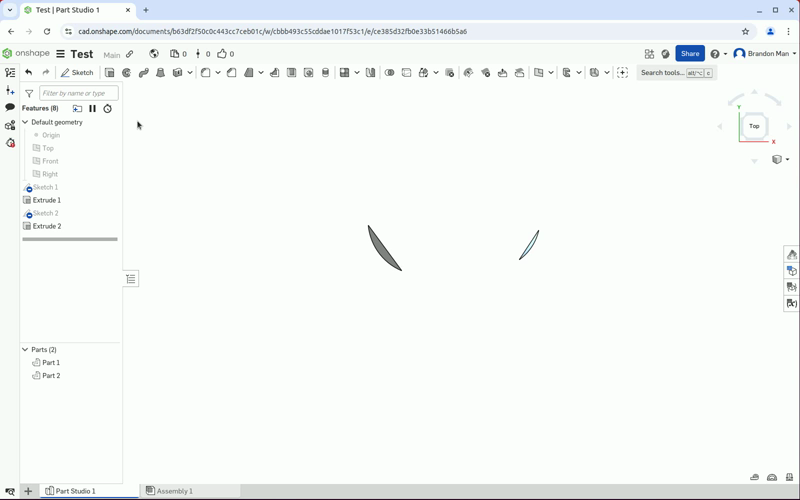
key(shift+h)
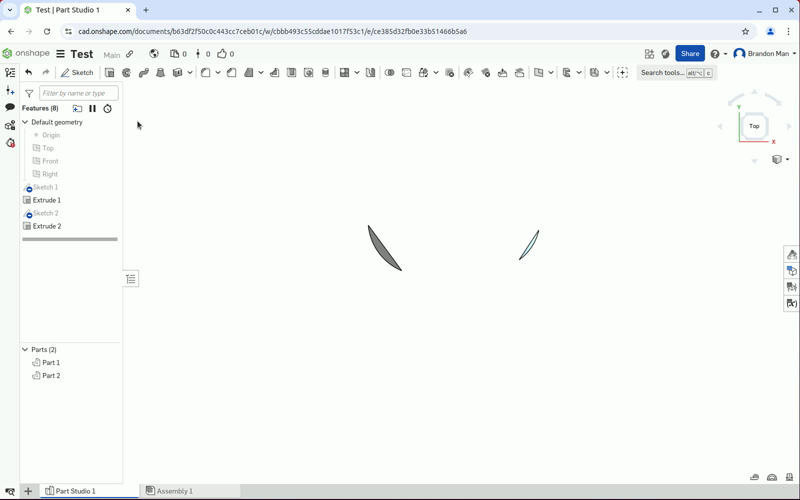
key(shift+h)
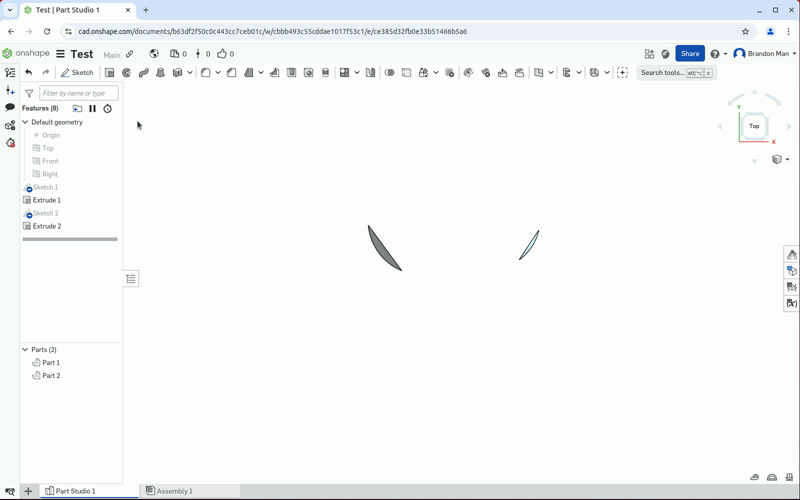
mouse_move(73, 189)
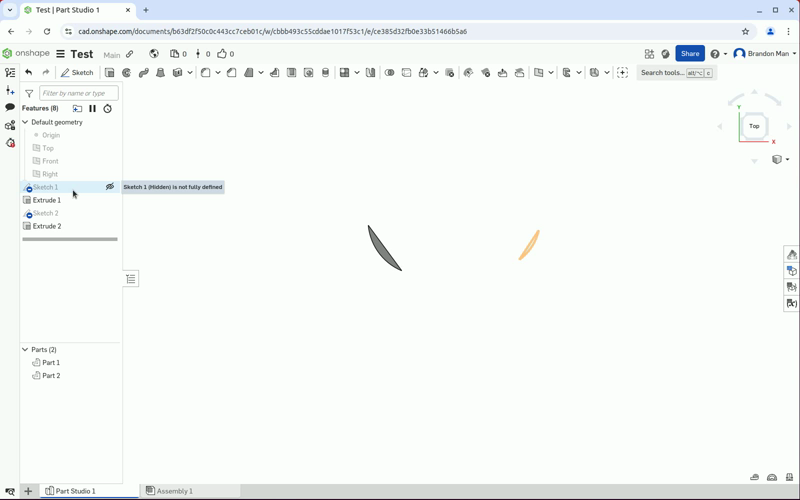
click(73, 189)
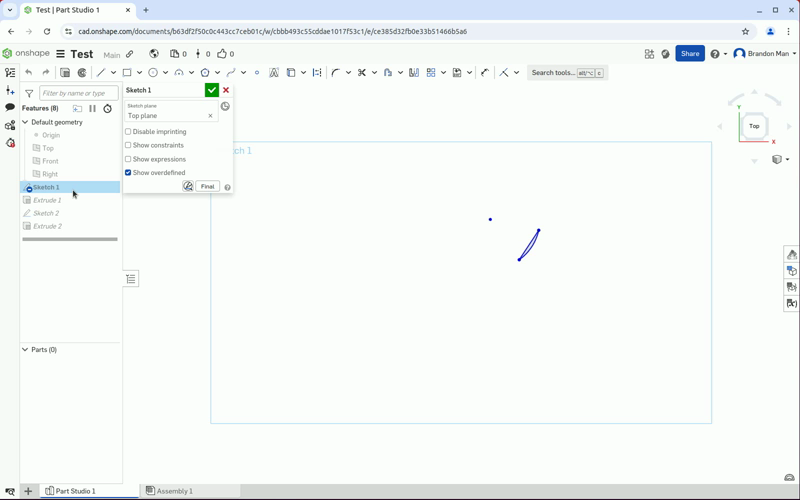
mouse_move(229, 92)
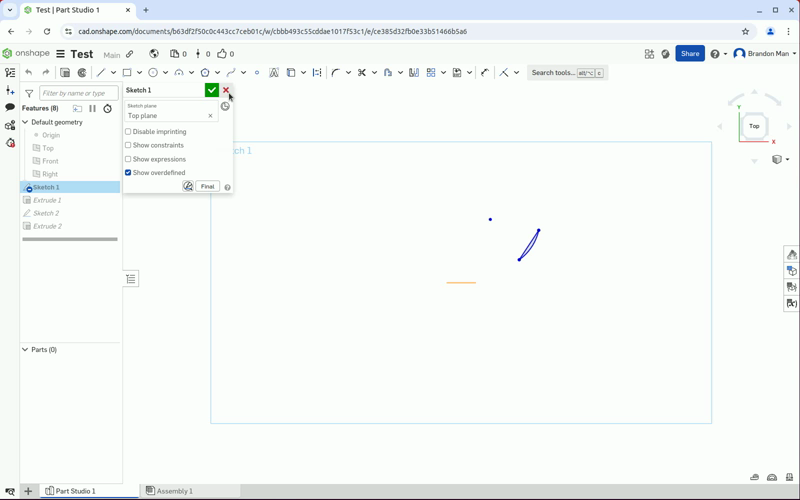
click(229, 92)
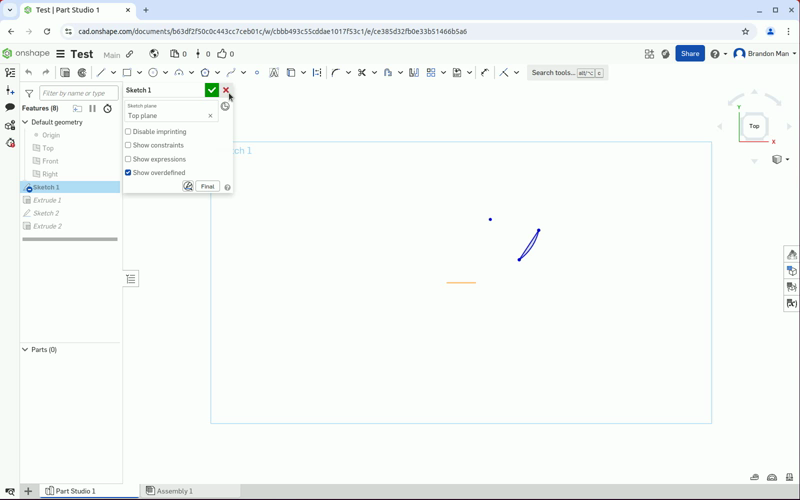
key(shift+s)
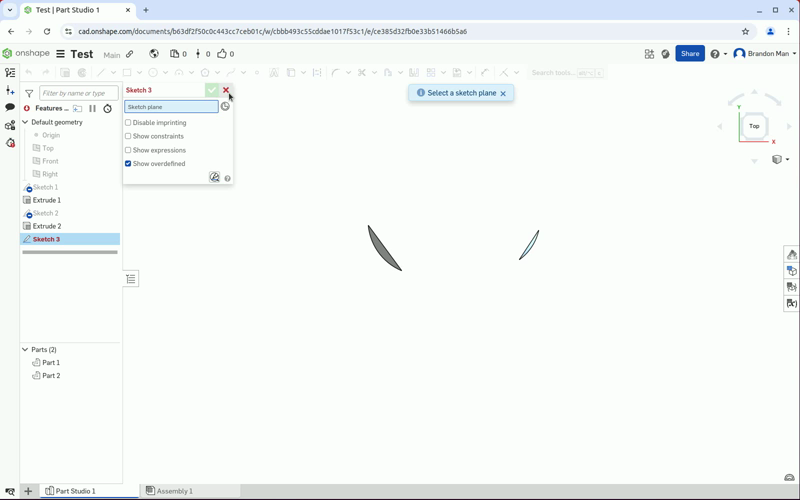
mouse_move(73, 150)
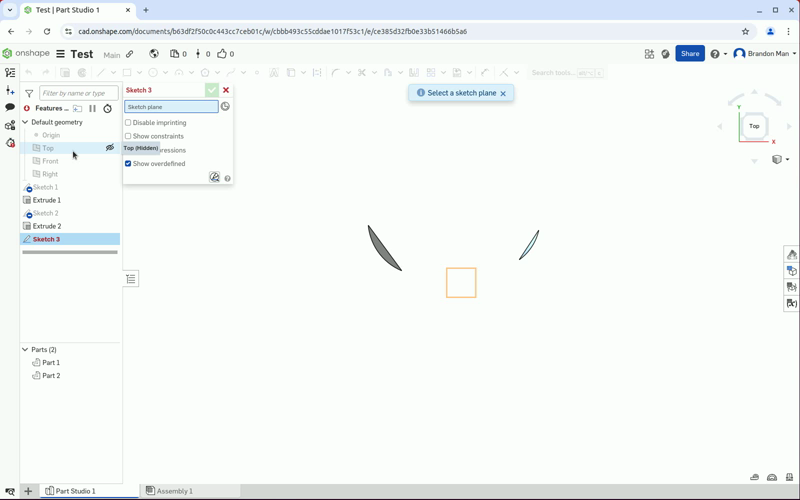
click(73, 150)
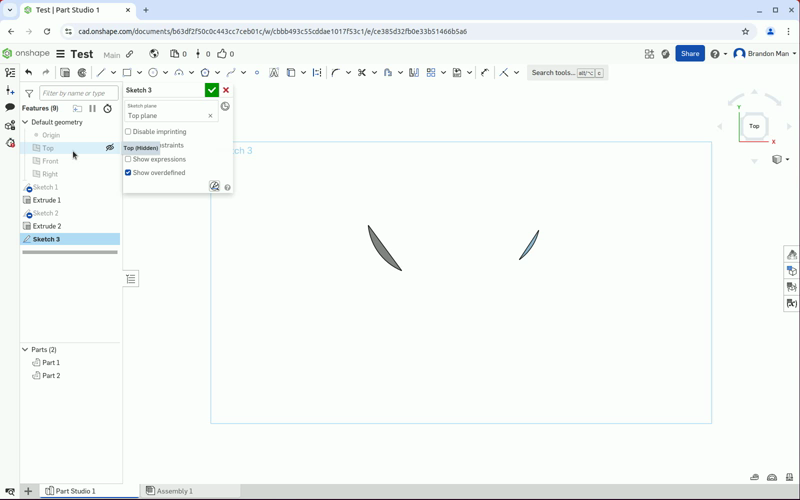
mouse_move(73, 352)
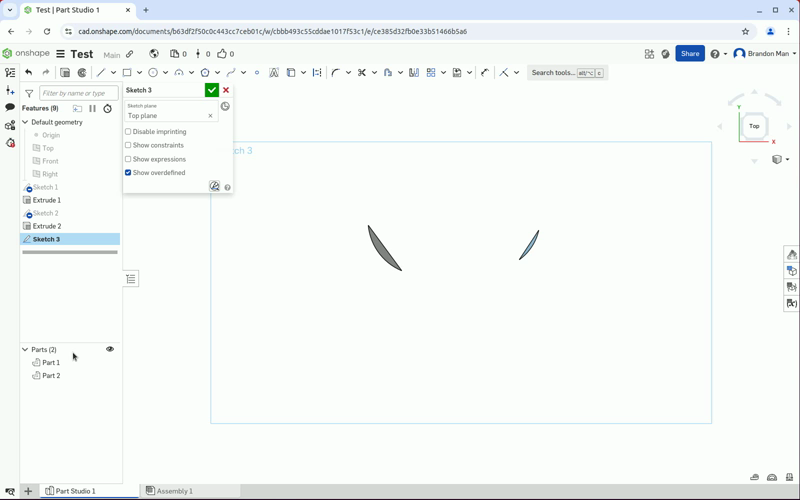
key(y)
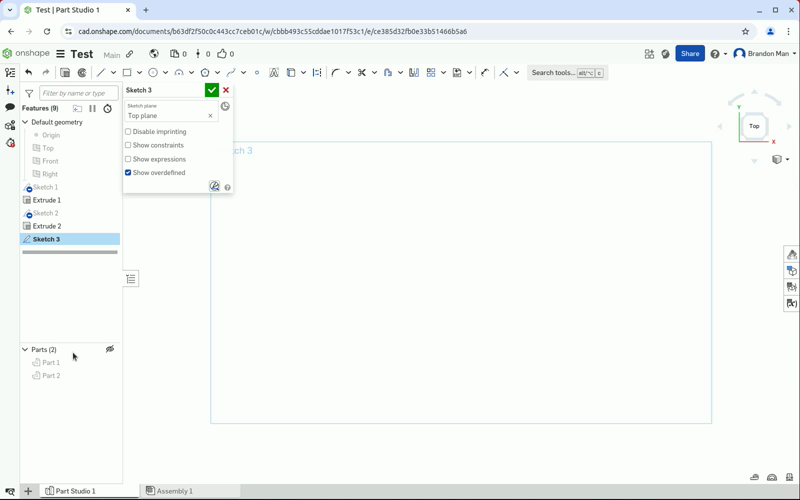
key(l)
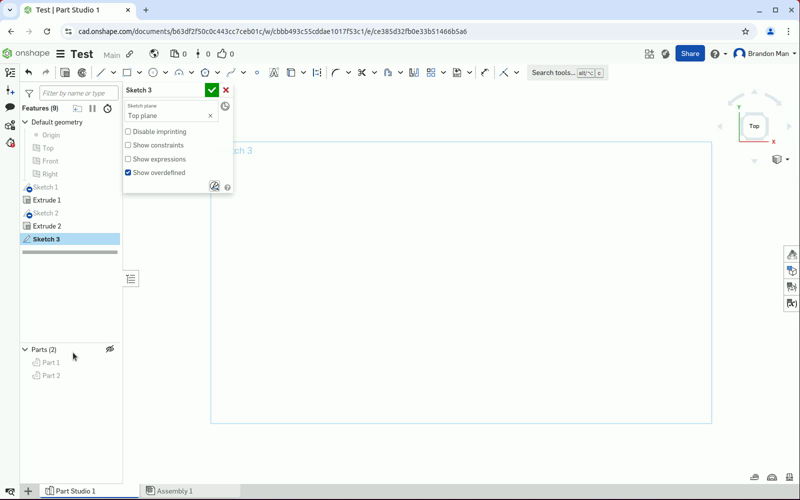
key_down(shift)
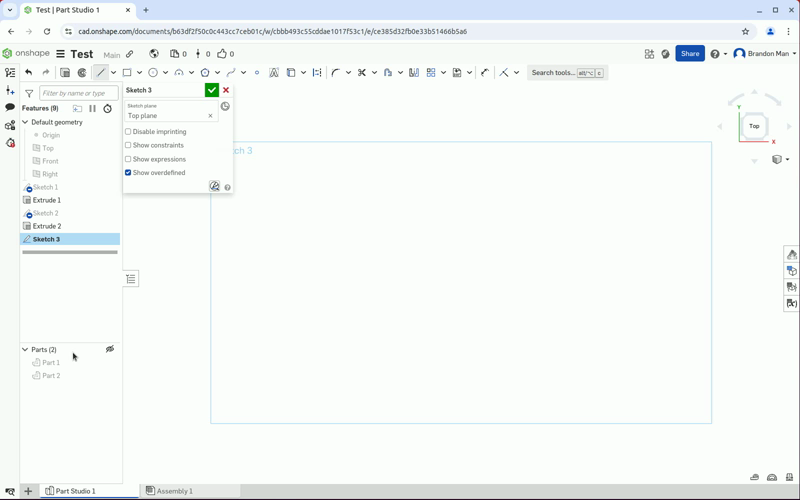
mouse_move(368, 225)
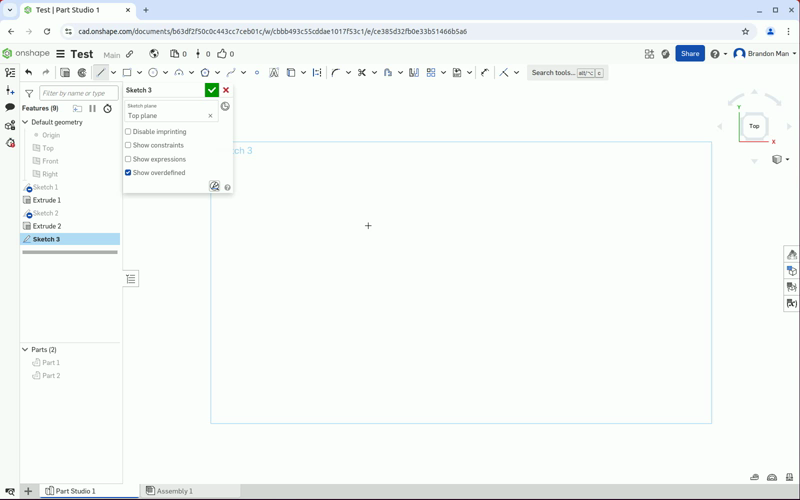
click(368, 225)
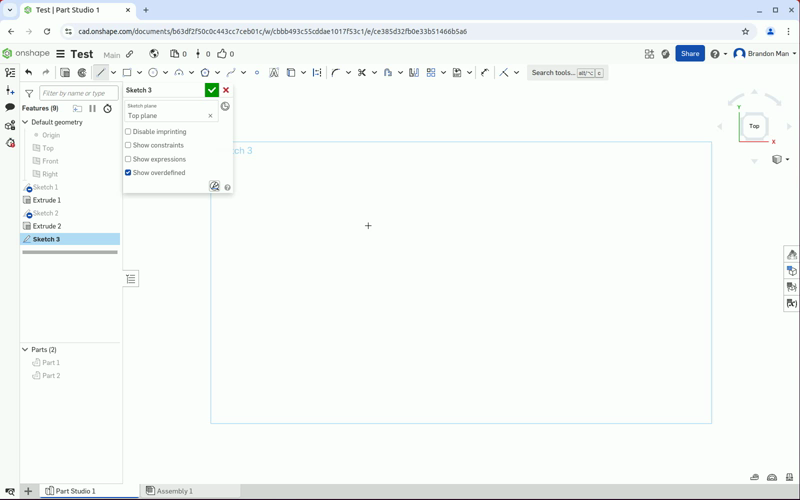
key_up(shift)
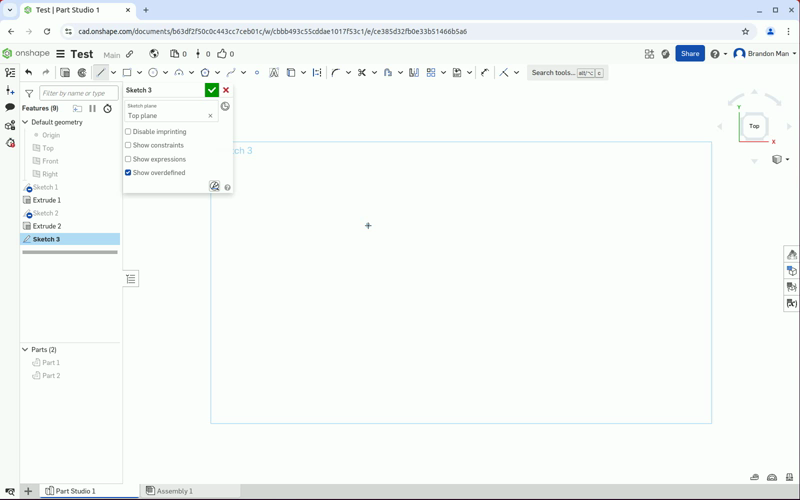
key_down(shift)
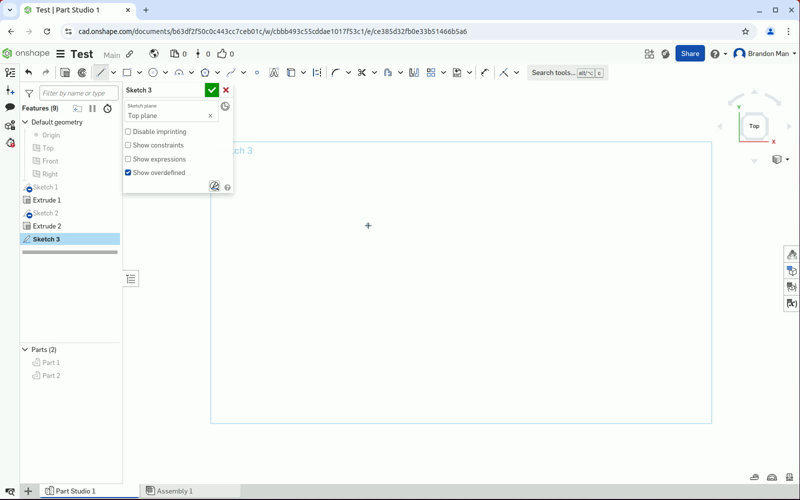
mouse_move(398, 225)
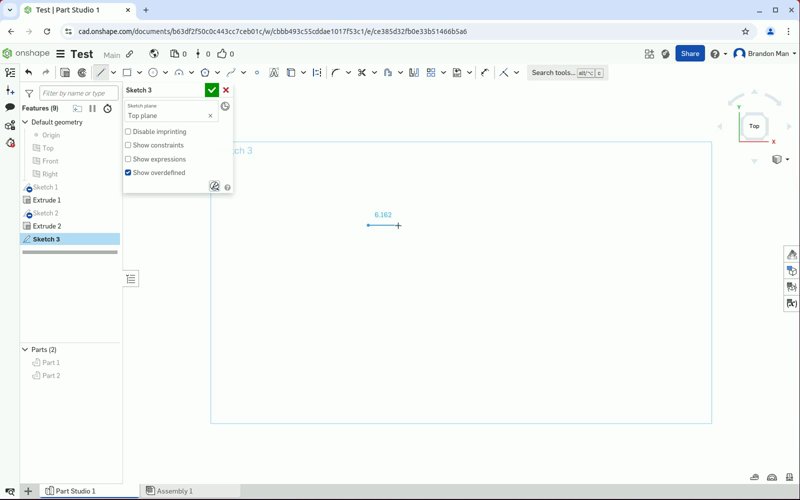
mouse_move(400, 270)
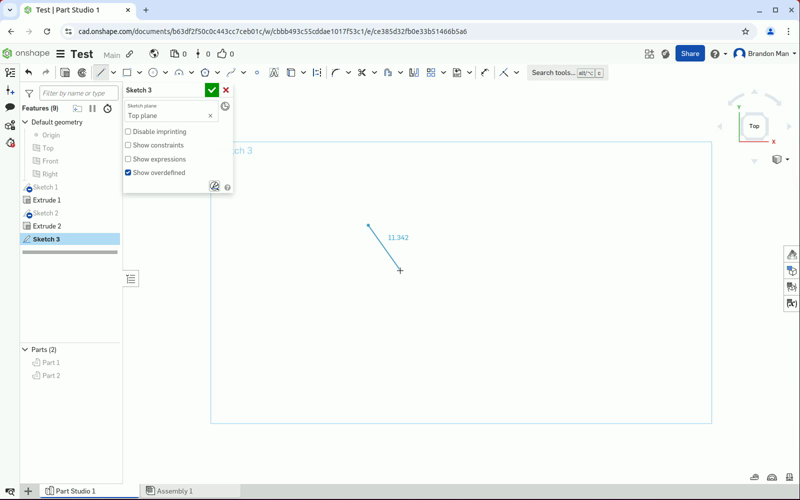
click(400, 270)
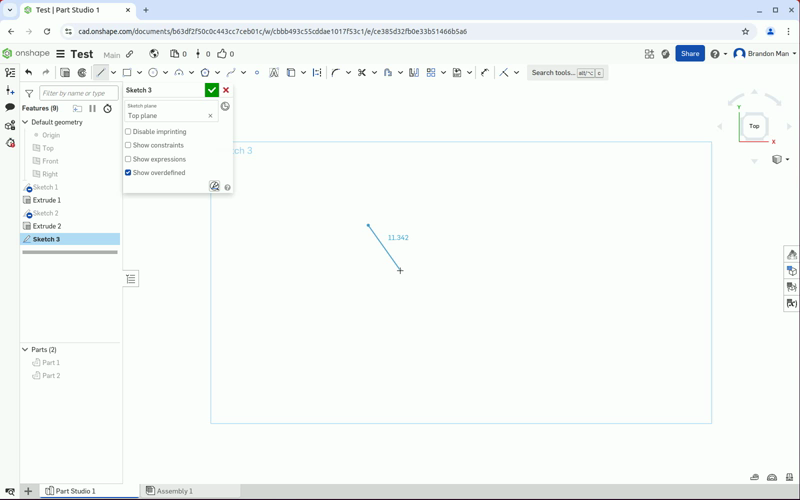
key_up(shift)
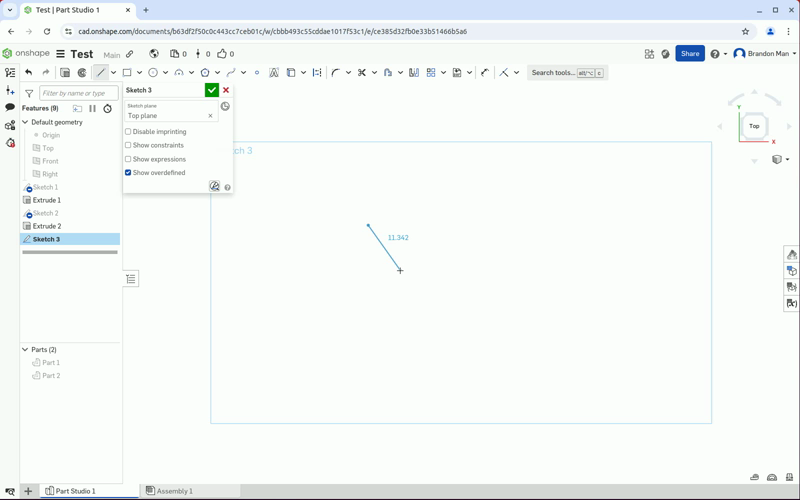
key(esc)
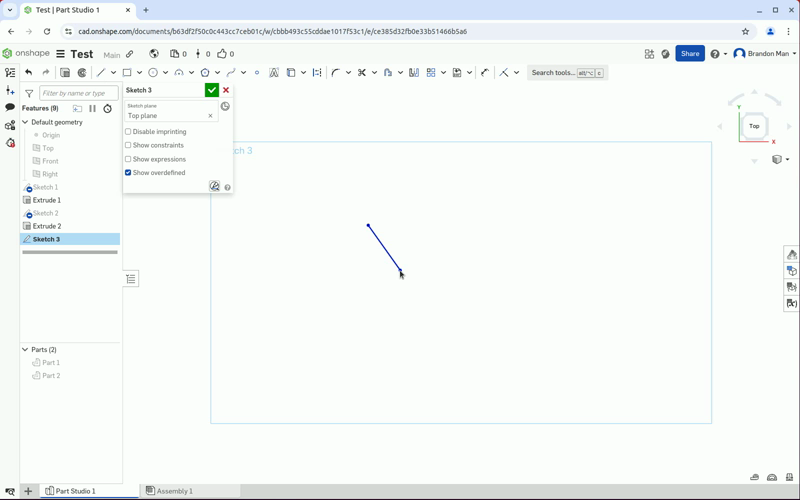
key(a)
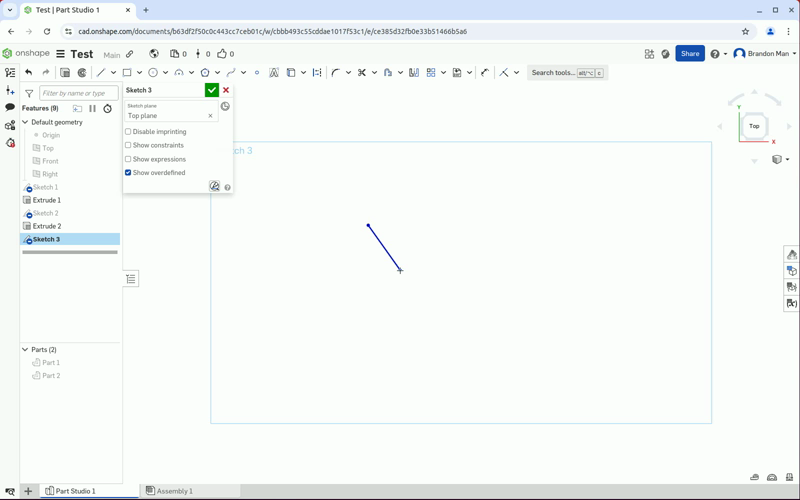
mouse_move(400, 270)
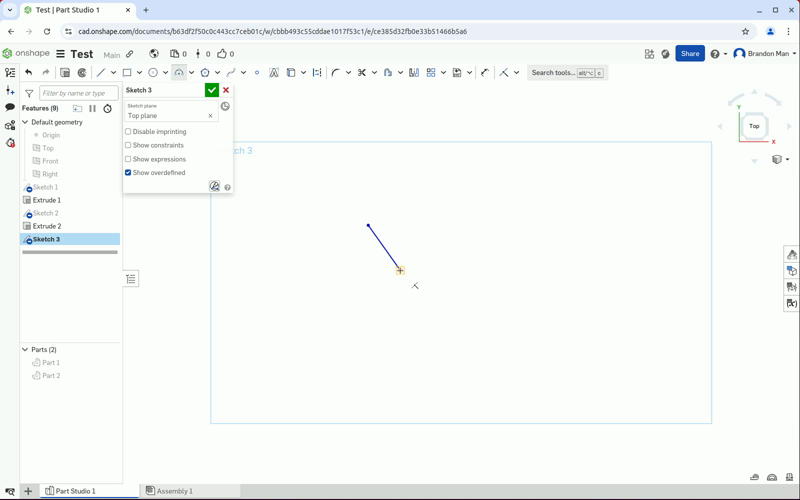
click(400, 270)
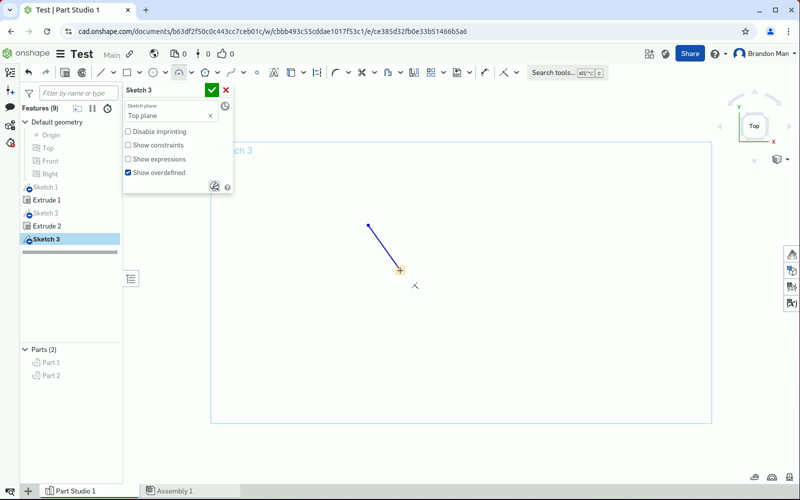
key_down(shift)
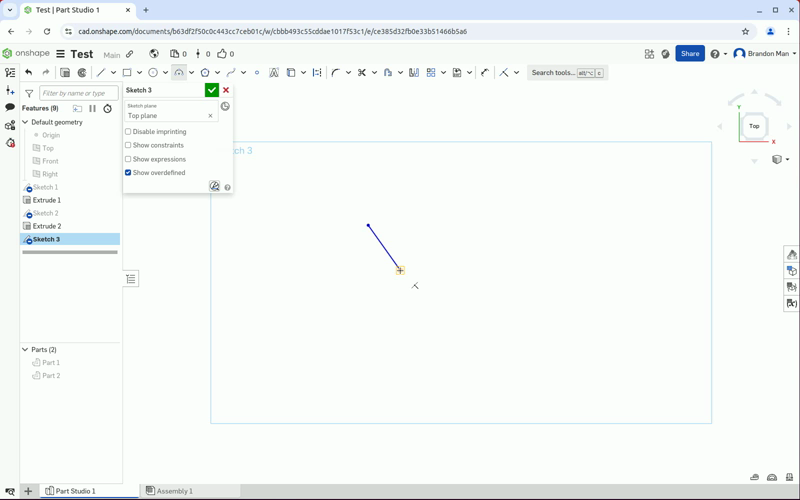
mouse_move(459, 254)
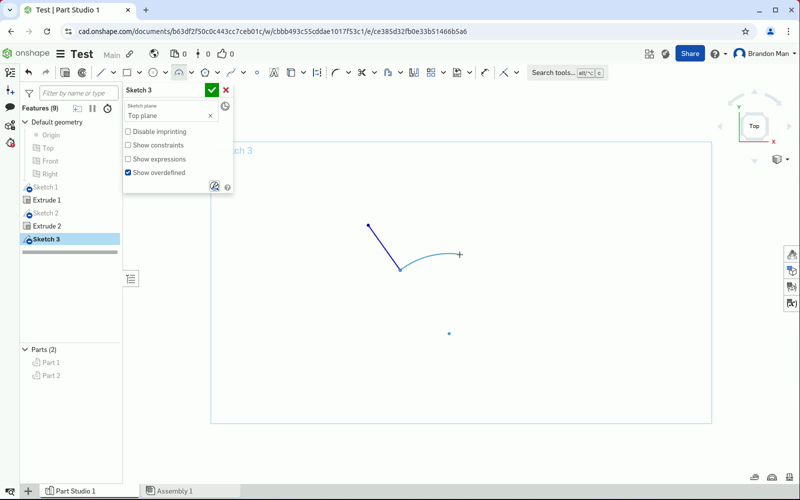
click(459, 254)
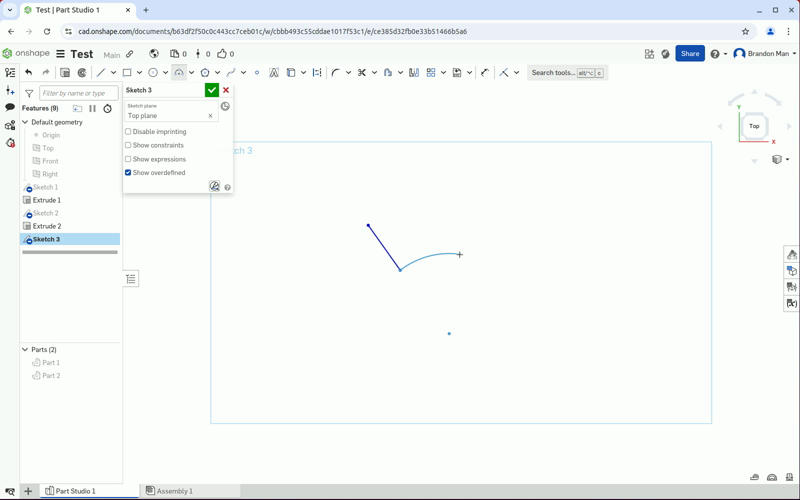
mouse_move(432, 271)
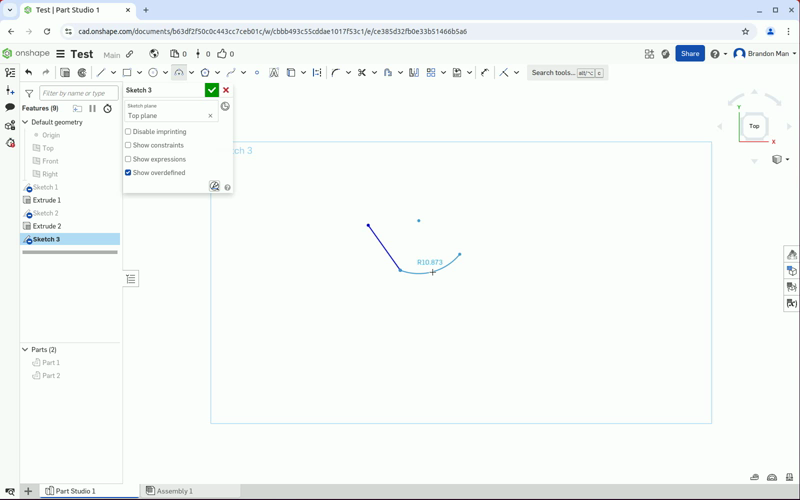
click(432, 271)
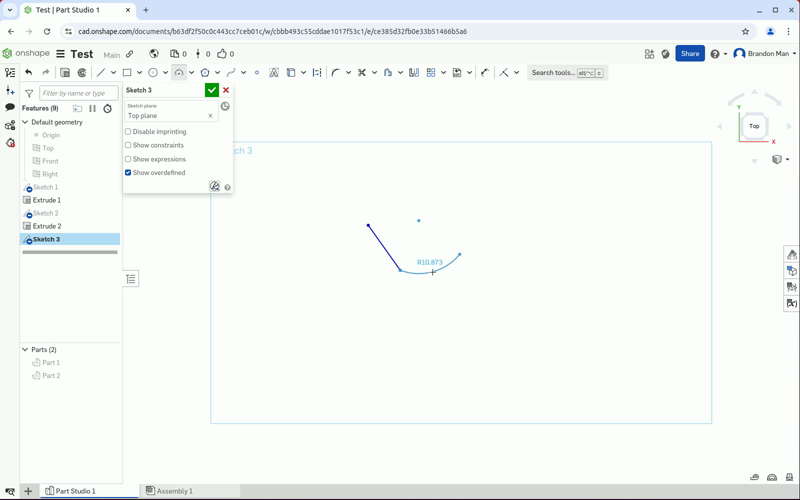
key_up(shift)
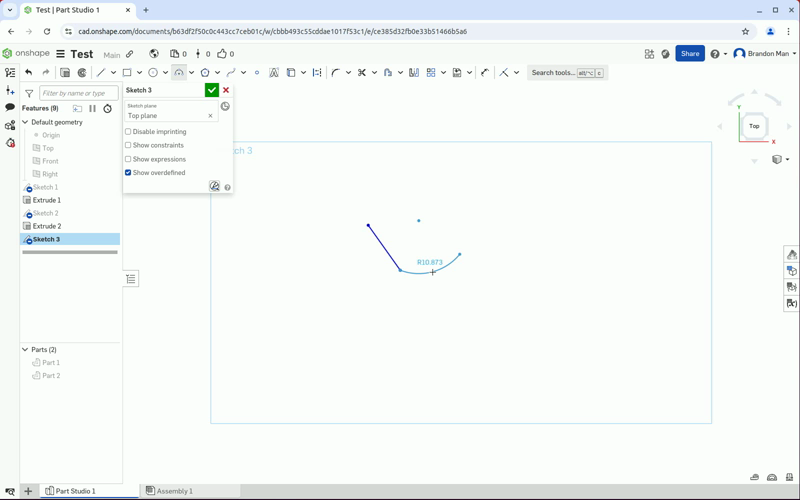
mouse_move(459, 254)
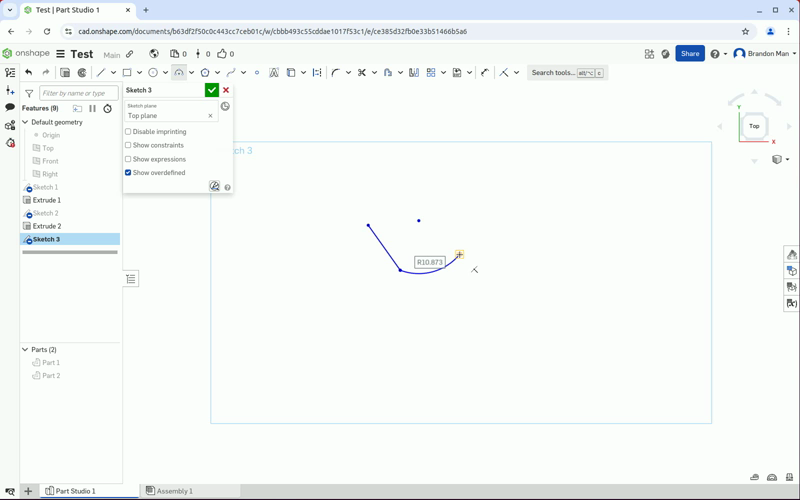
click(459, 254)
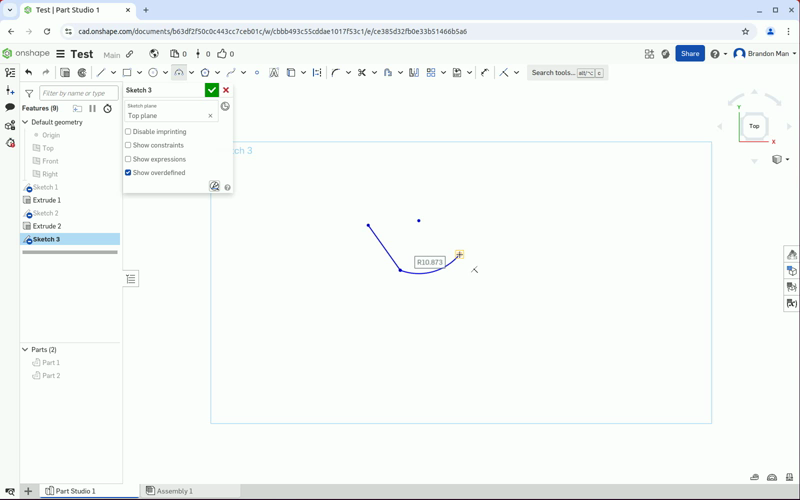
key_down(shift)
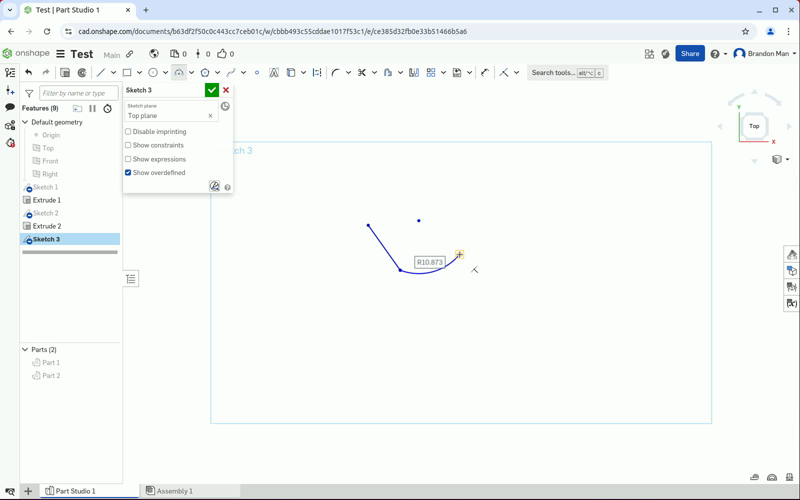
mouse_move(519, 259)
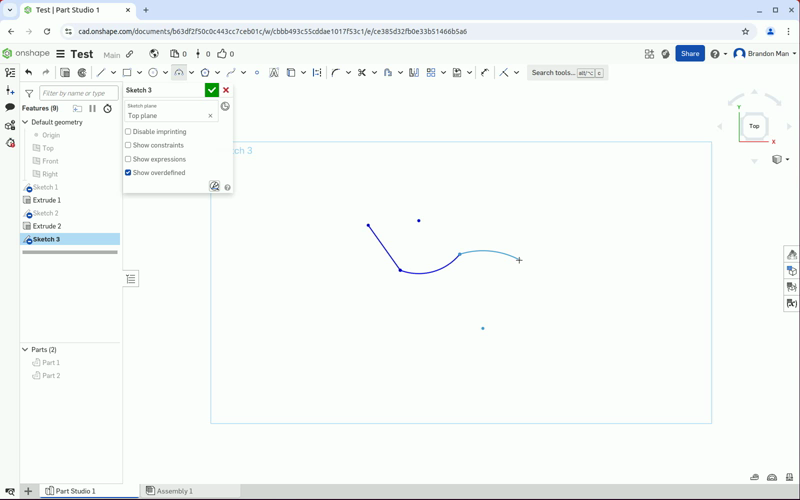
click(519, 259)
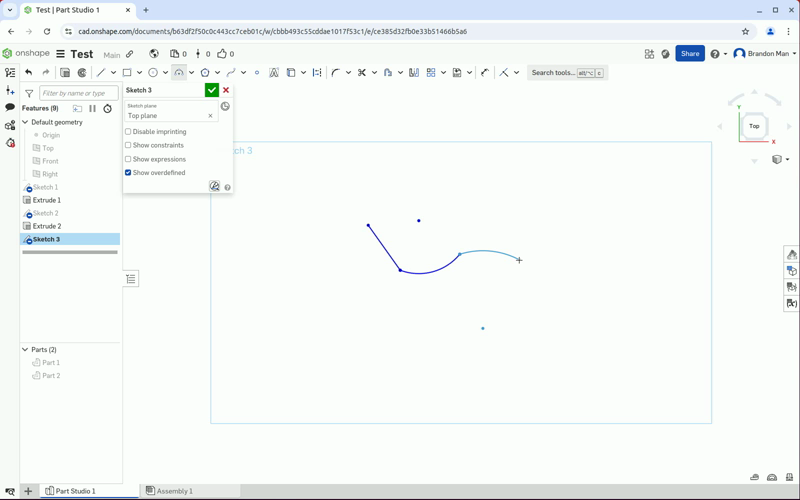
mouse_move(488, 267)
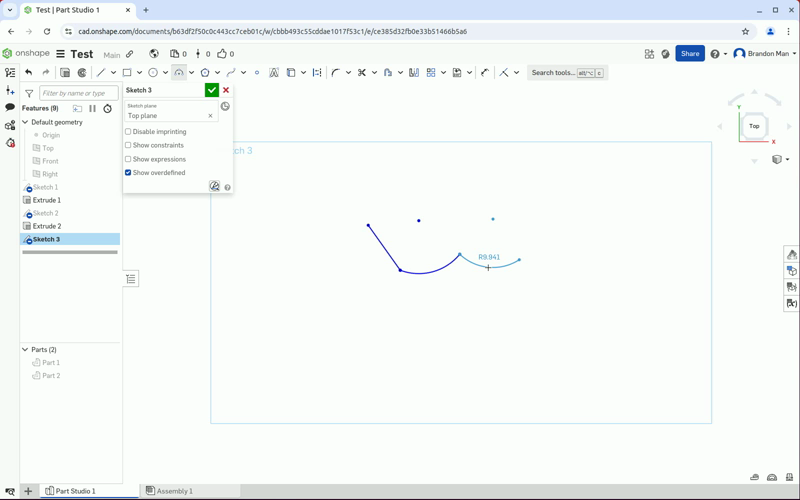
click(488, 267)
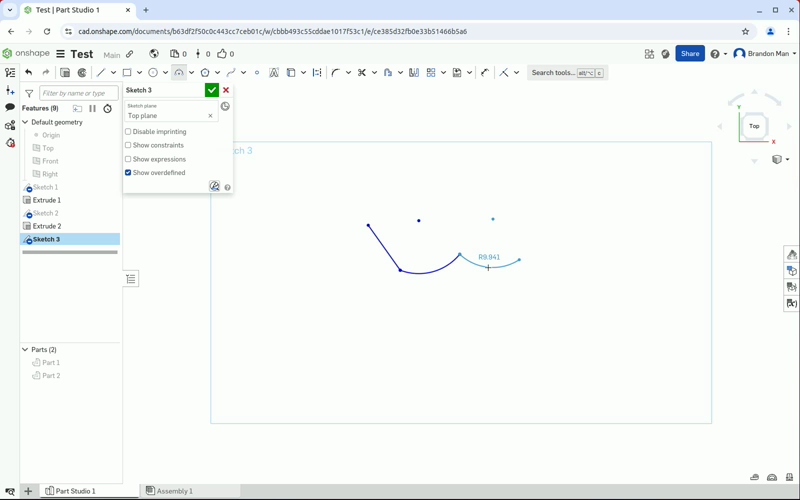
key_up(shift)
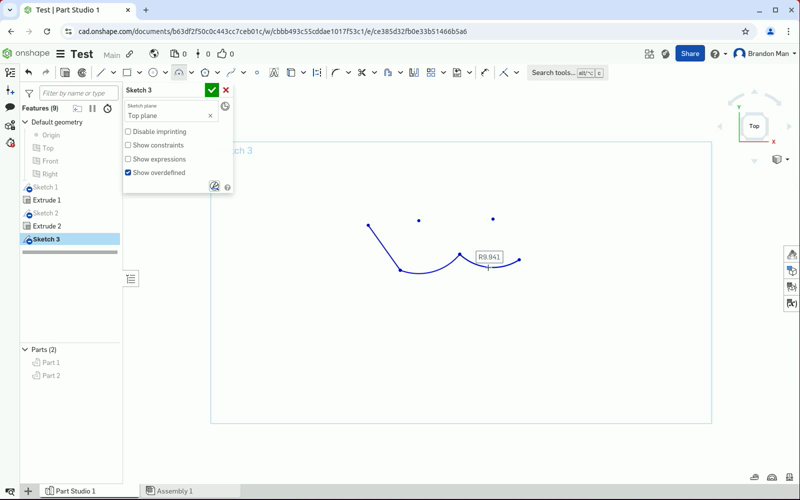
key(esc)
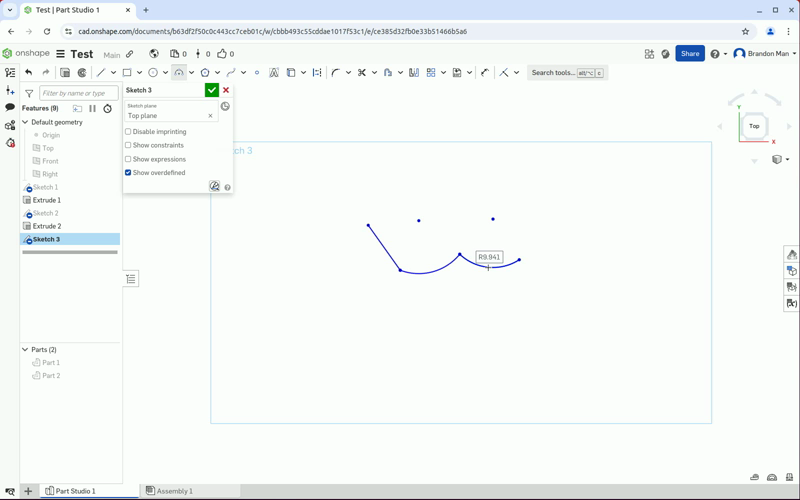
key(l)
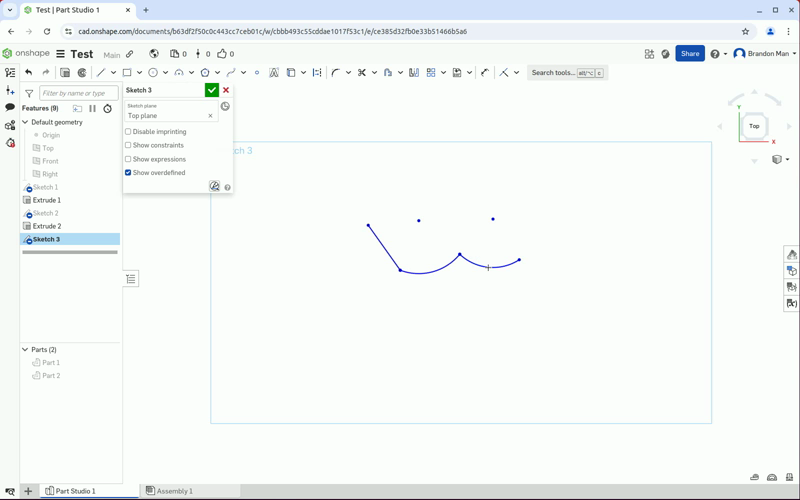
mouse_move(519, 259)
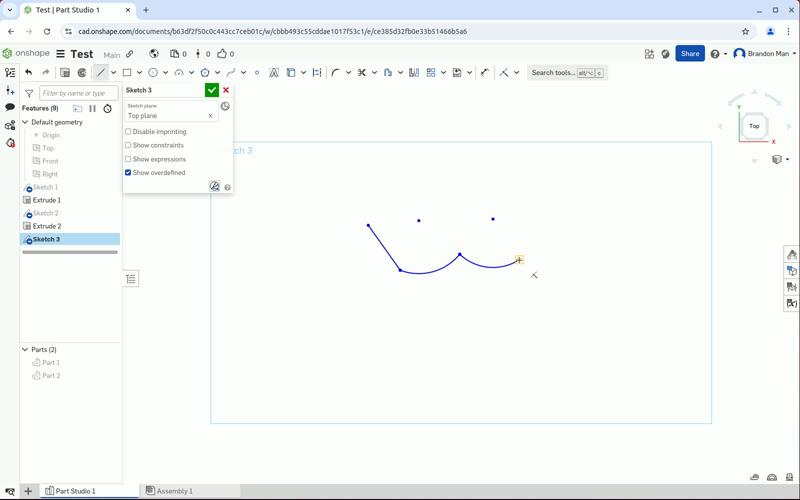
click(519, 259)
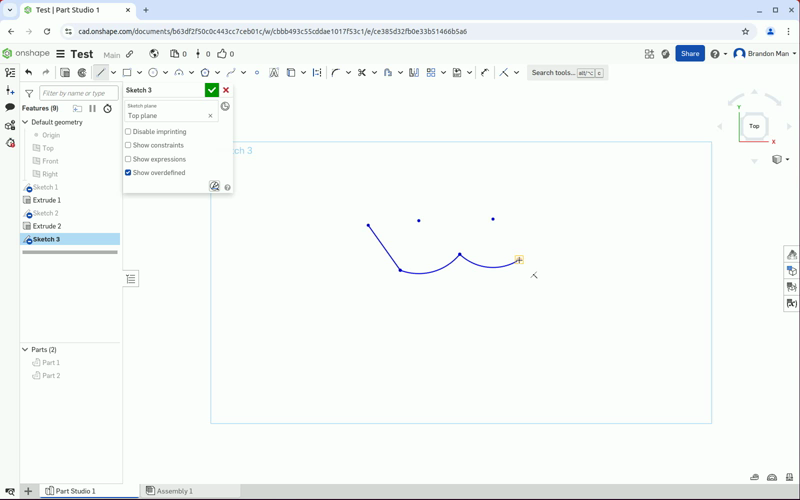
key_down(shift)
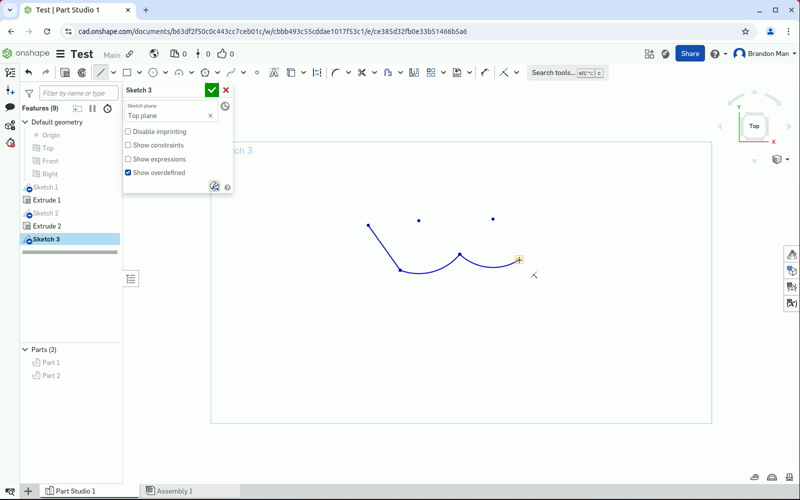
mouse_move(549, 259)
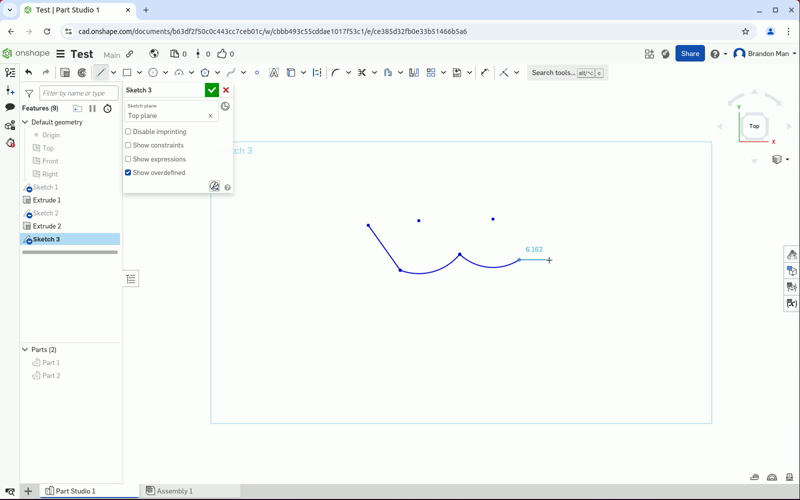
mouse_move(537, 230)
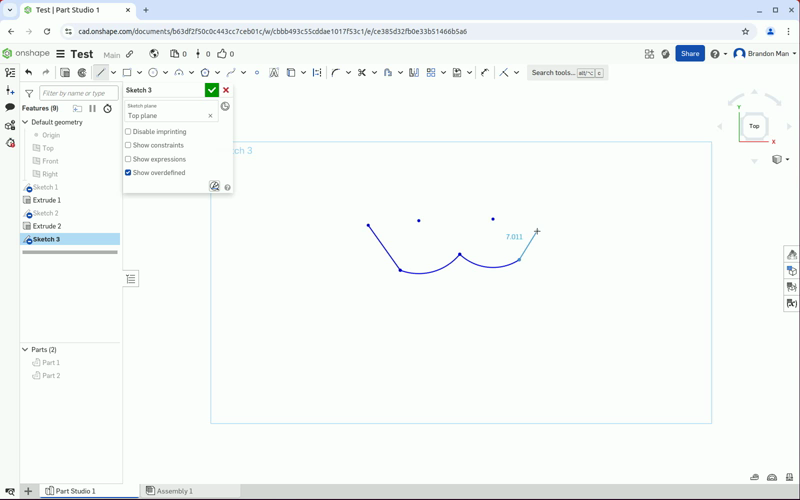
click(537, 230)
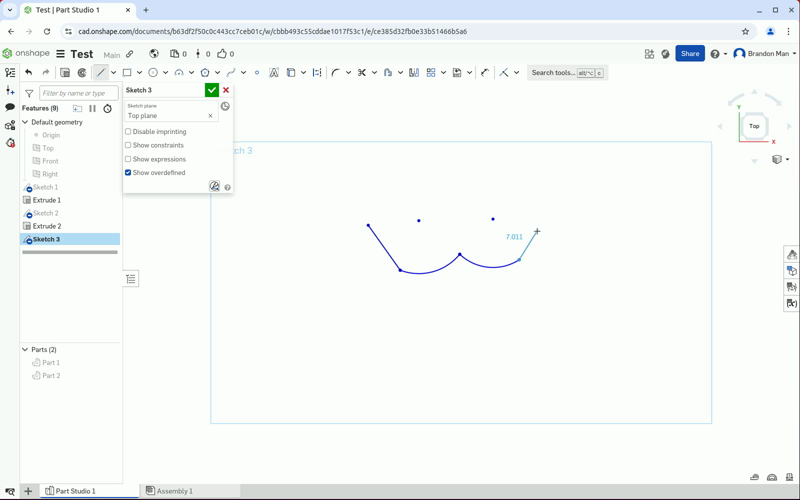
key_up(shift)
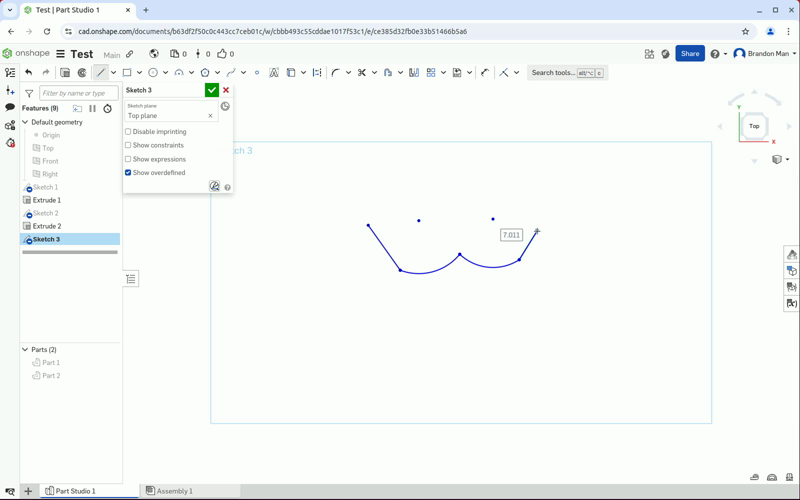
key(esc)
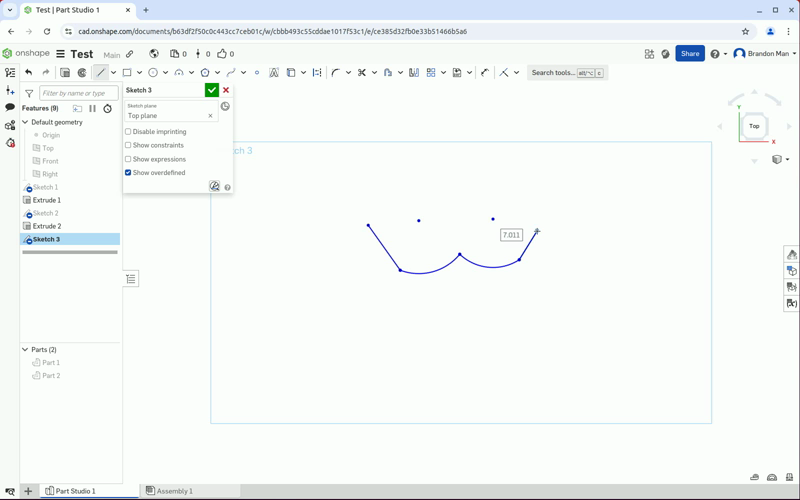
key(a)
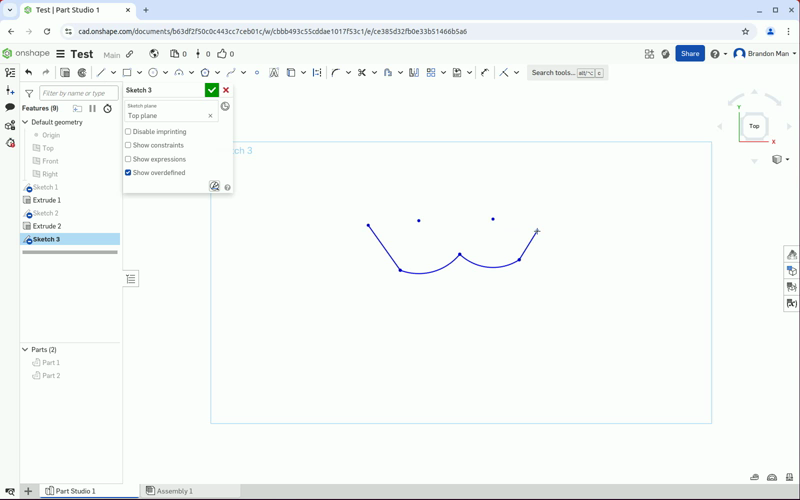
mouse_move(537, 230)
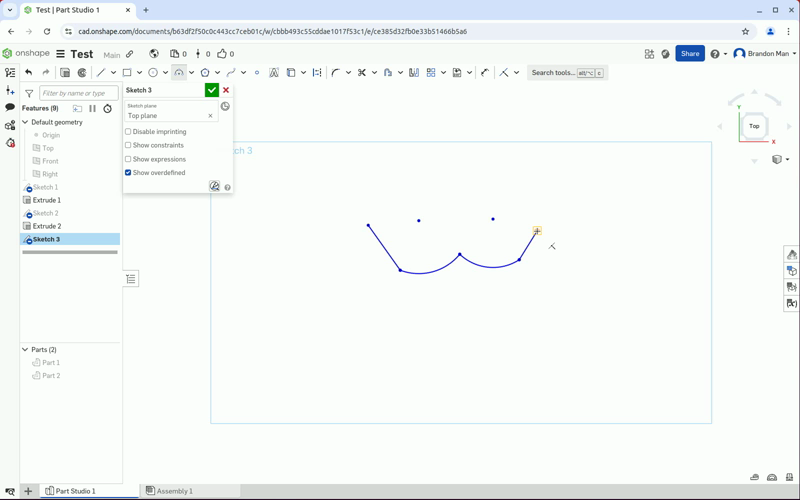
click(537, 230)
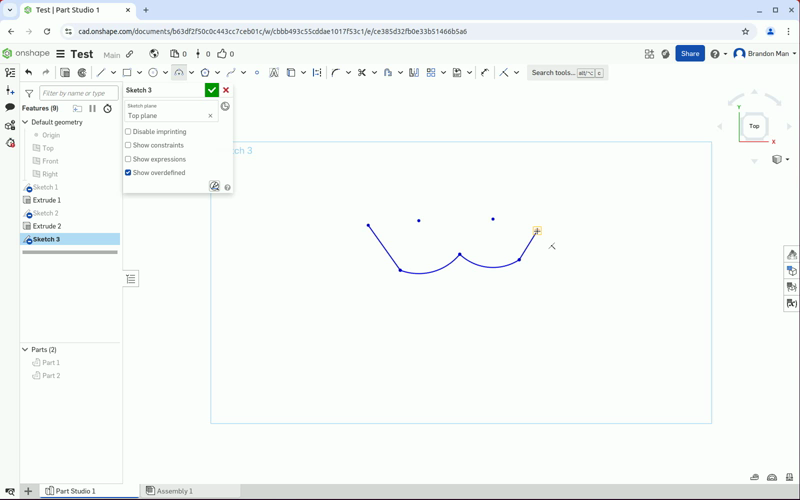
key_down(shift)
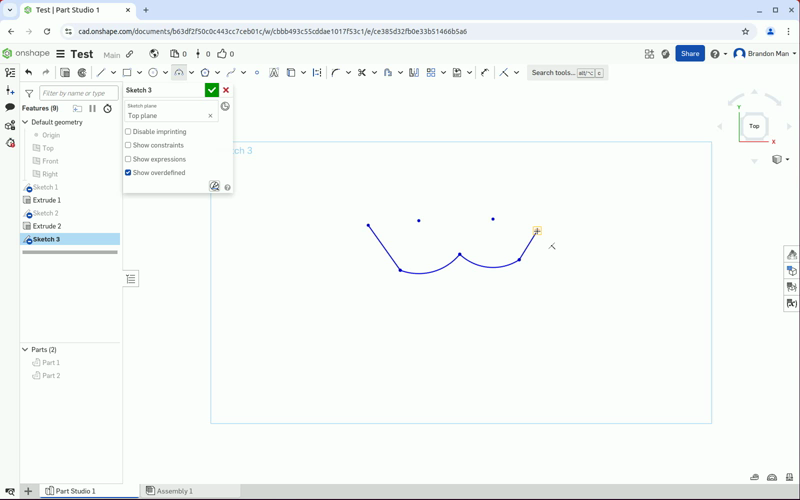
mouse_move(458, 187)
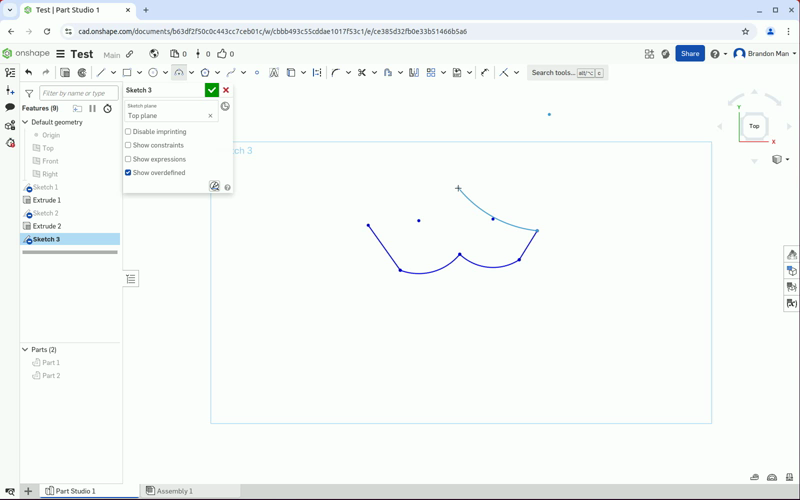
click(458, 187)
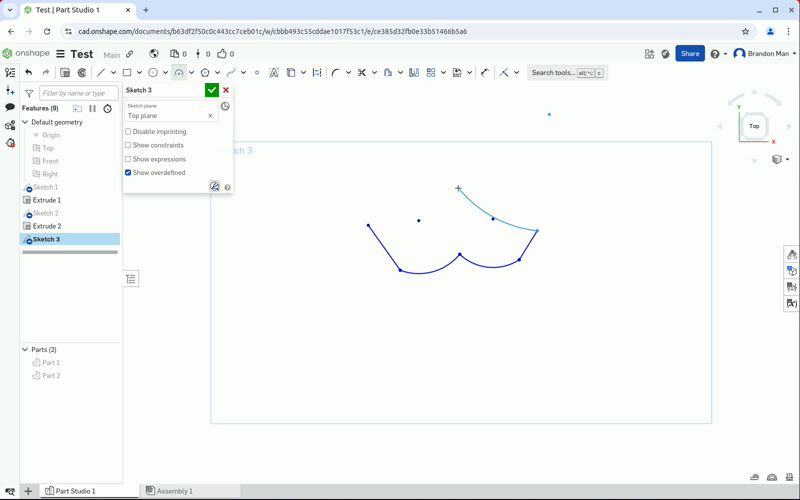
mouse_move(513, 179)
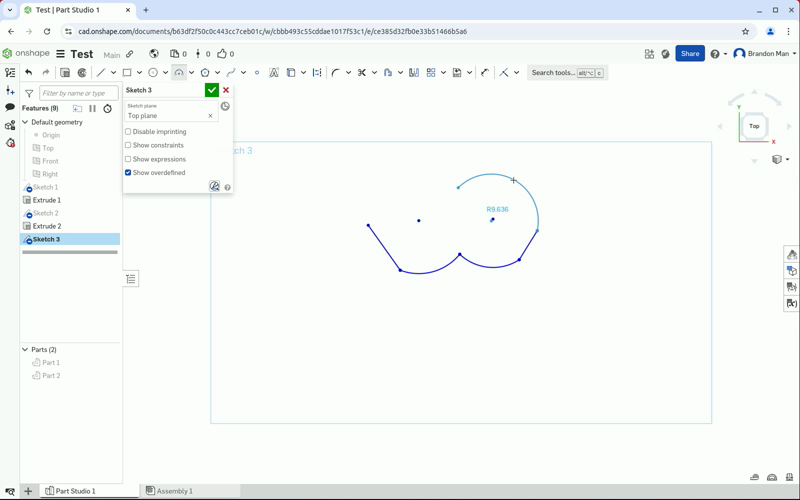
click(513, 179)
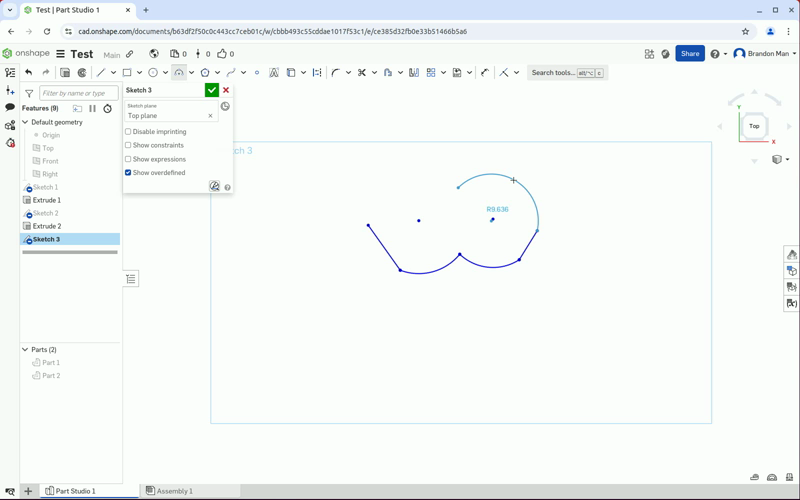
key_up(shift)
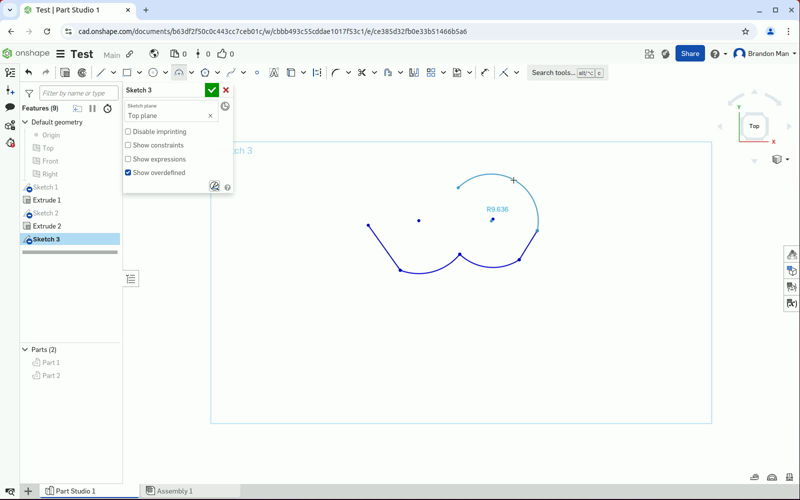
mouse_move(458, 187)
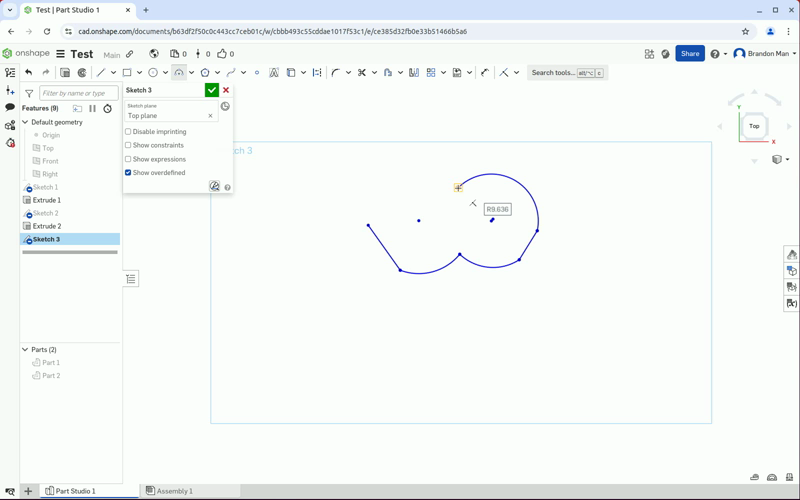
click(458, 187)
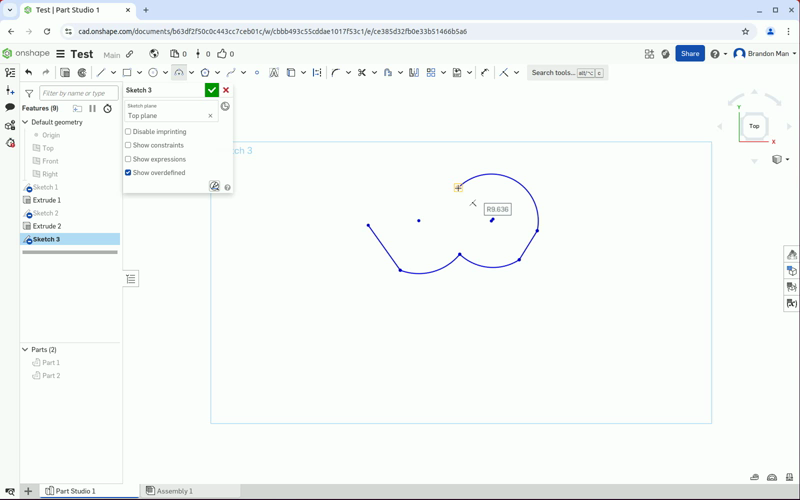
mouse_move(368, 225)
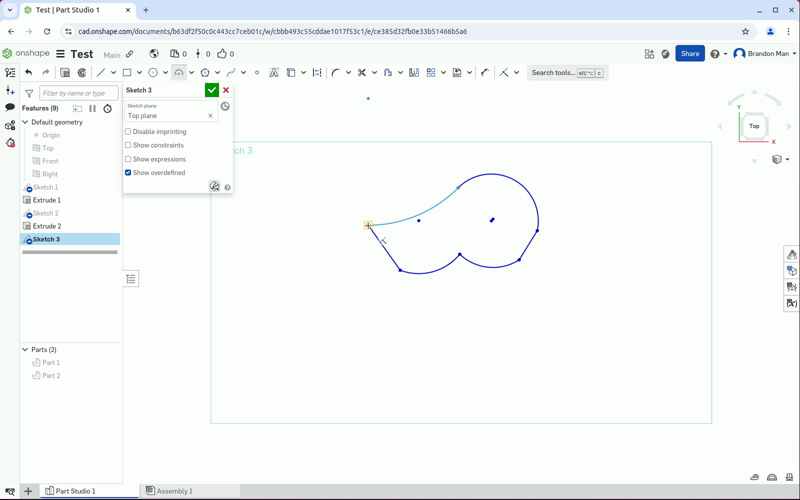
click(368, 225)
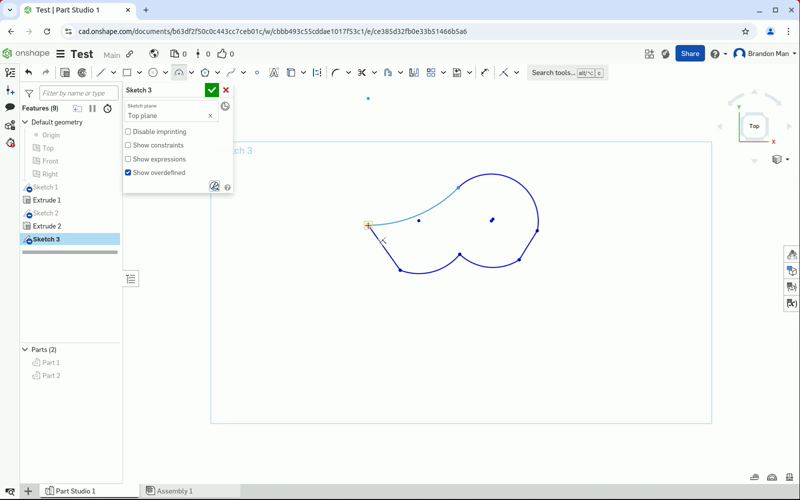
key_down(shift)
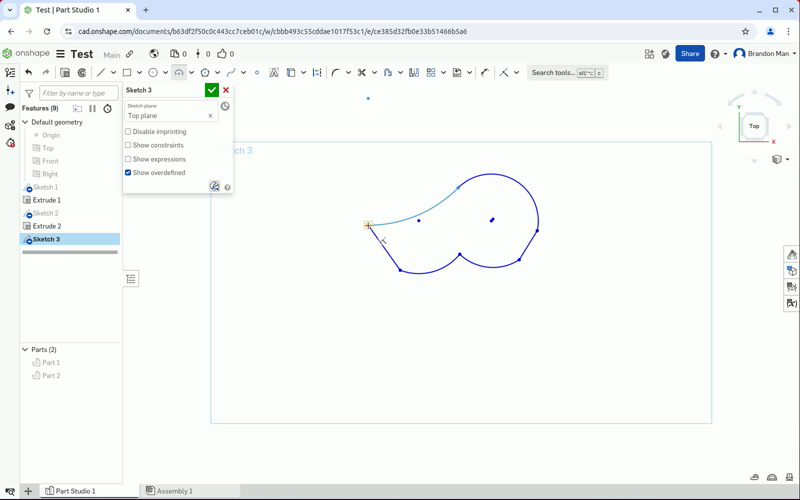
mouse_move(399, 174)
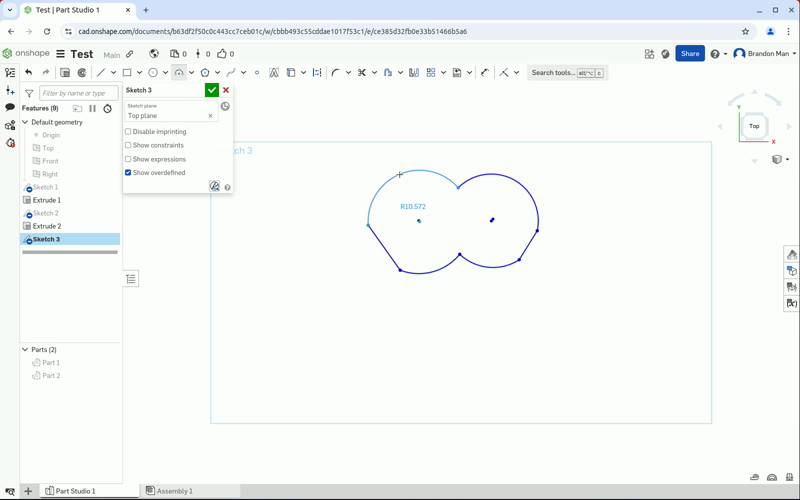
click(399, 174)
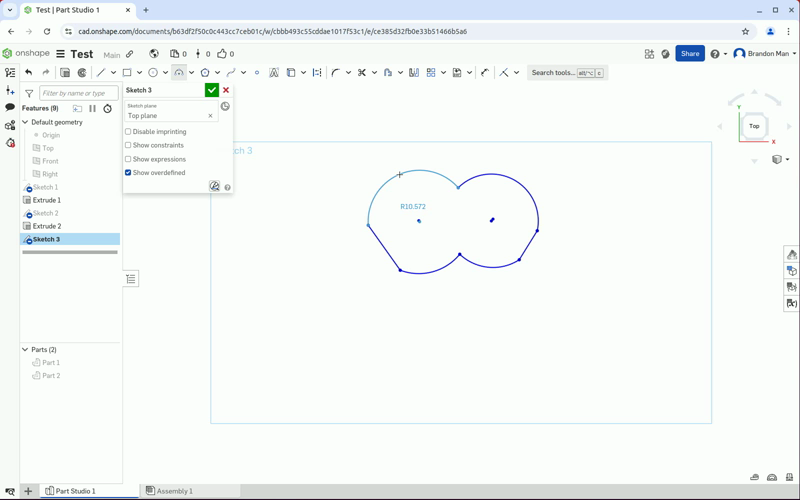
key_up(shift)
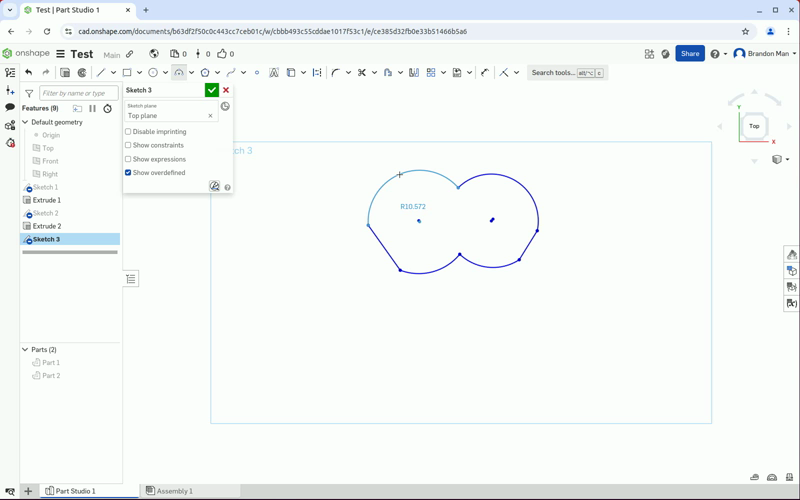
key(esc)
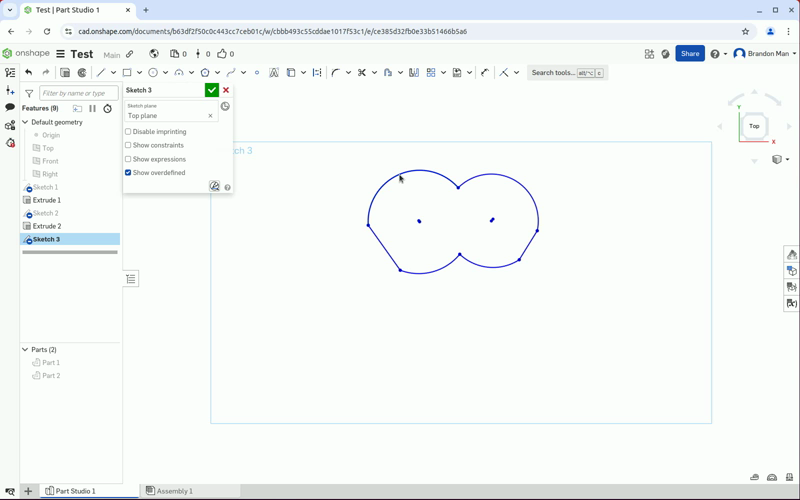
mouse_move(490, 204)
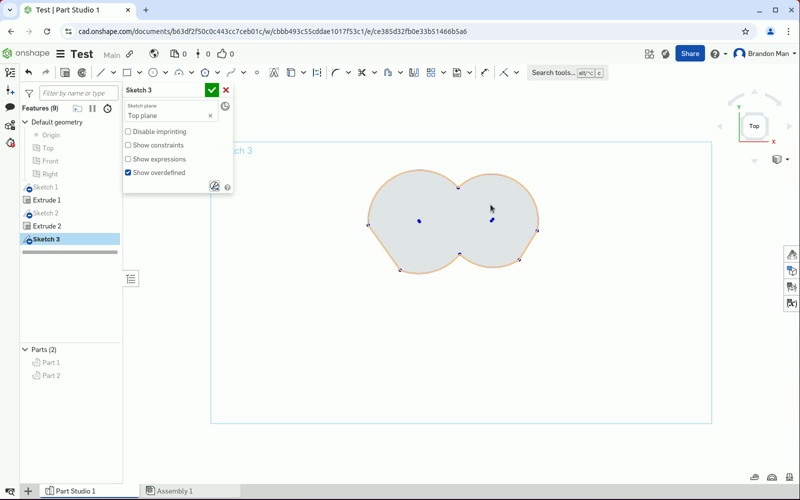
click(490, 204)
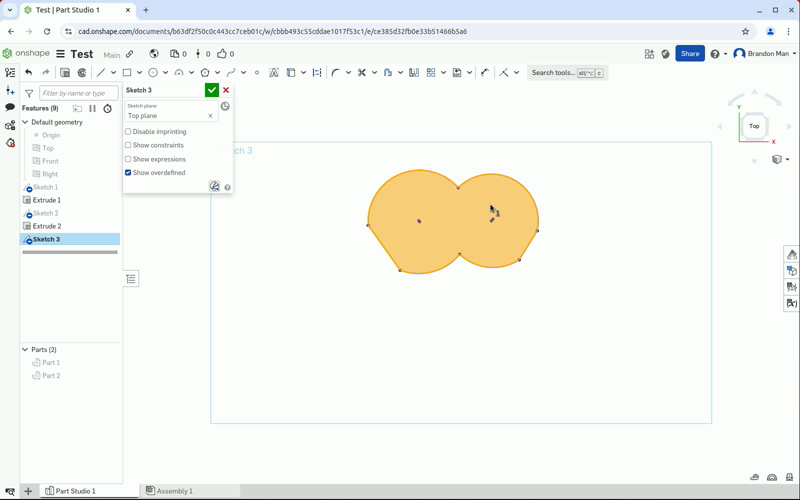
mouse_move(73, 352)
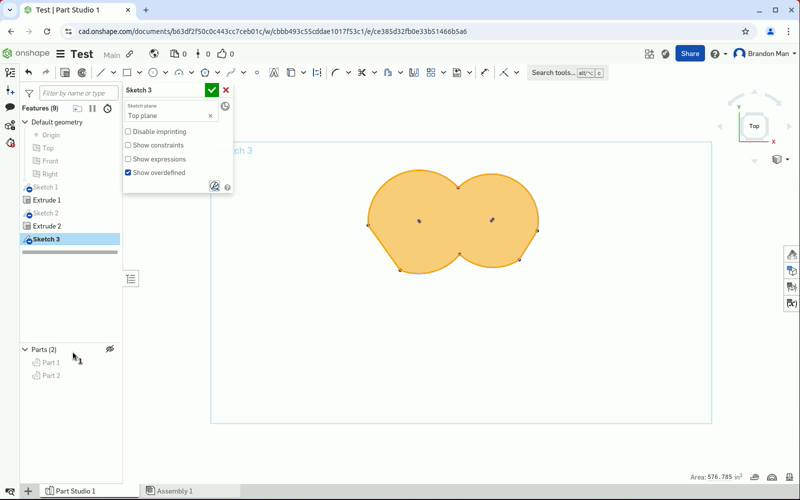
key(shift+y)
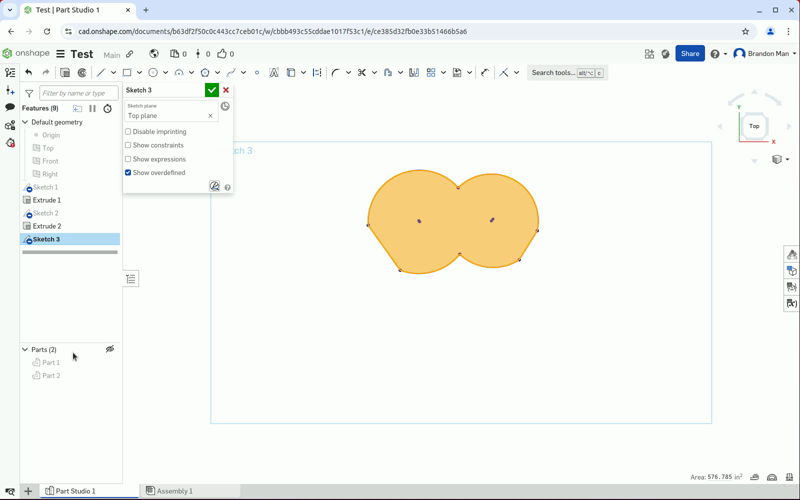
key(shift+e)
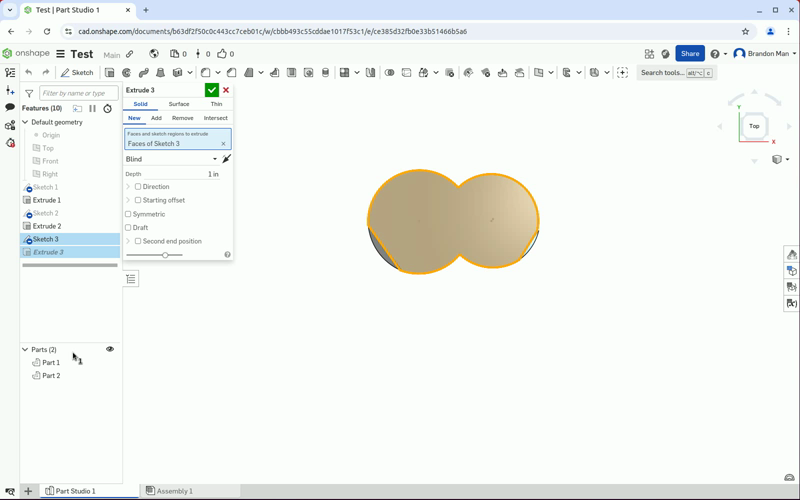
mouse_move(143, 106)
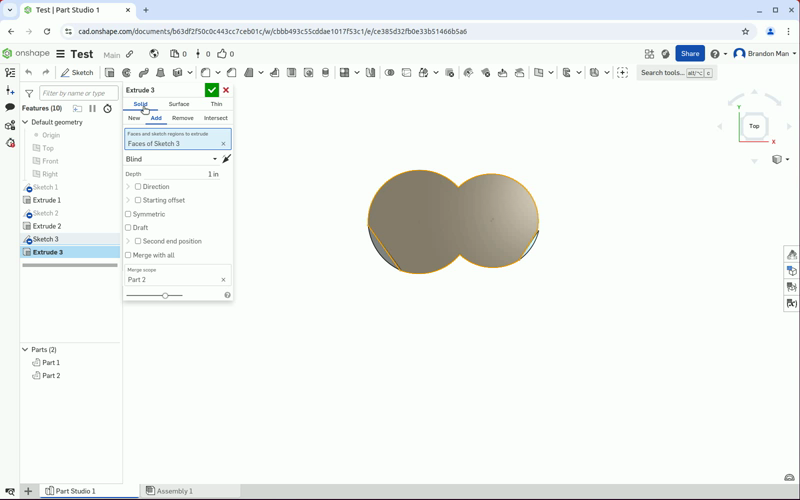
click(143, 106)
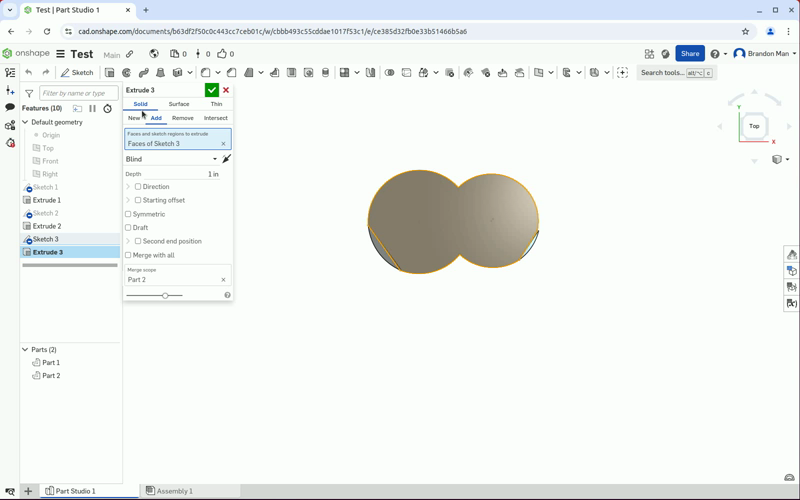
mouse_move(137, 120)
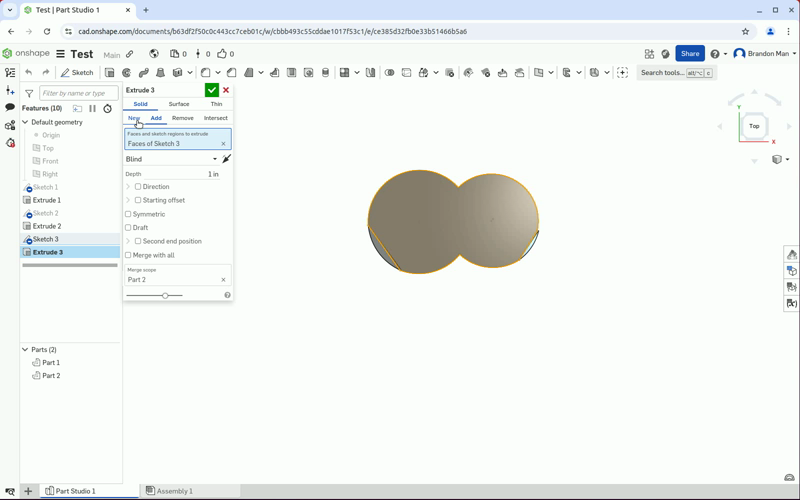
click(137, 120)
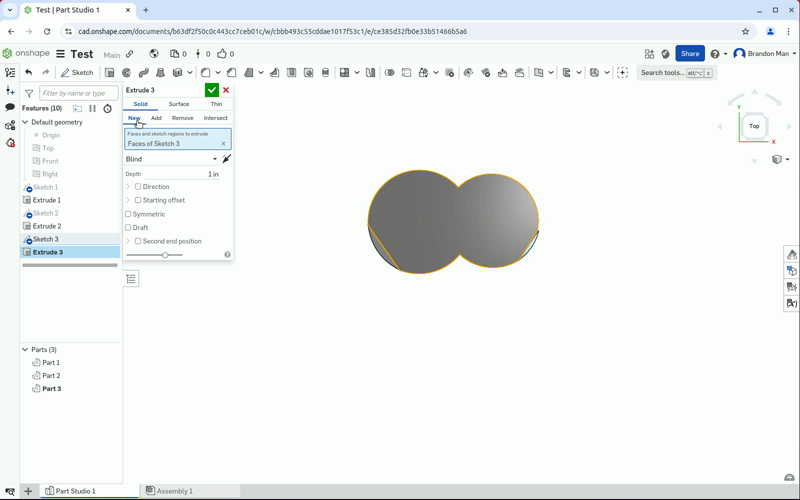
key(tab, 4)
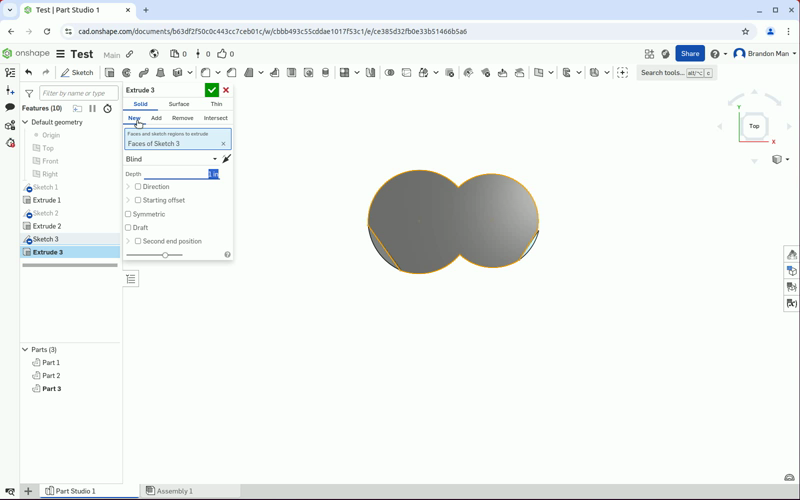
text(12.517)
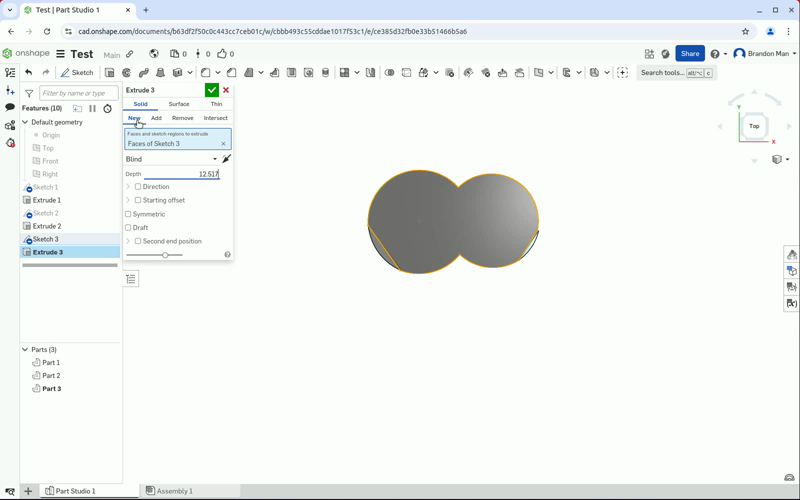
key(enter)
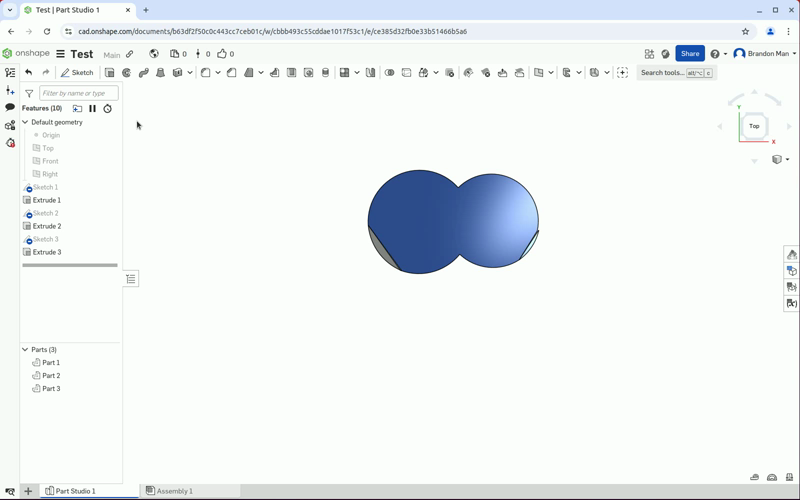
key(shift+h)
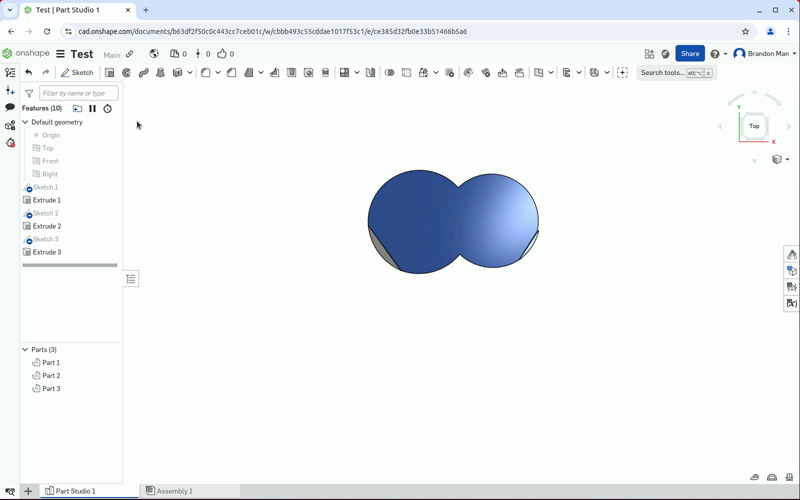
key(shift+h)
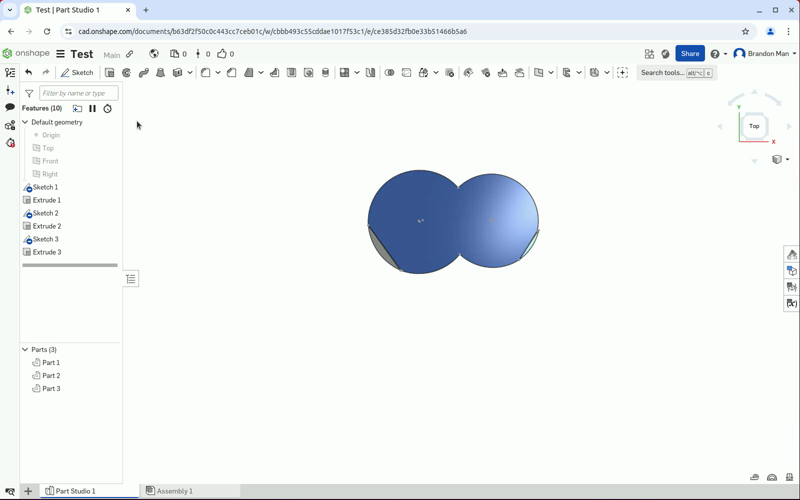
key(shift+7)
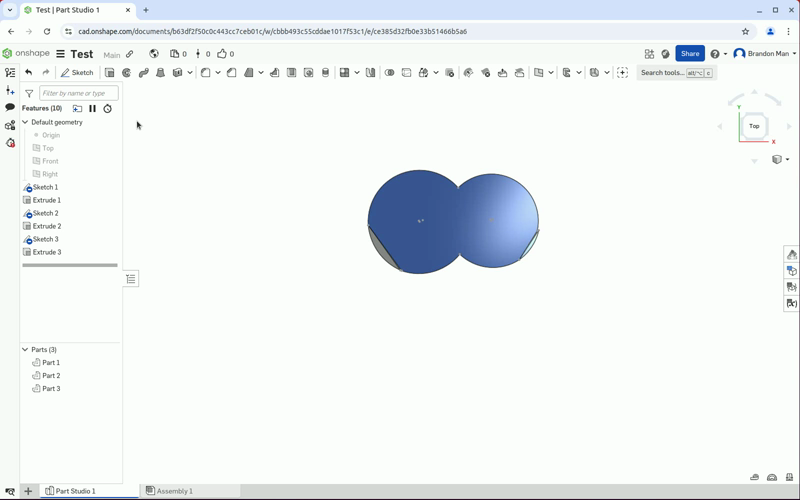
key(up, 3)
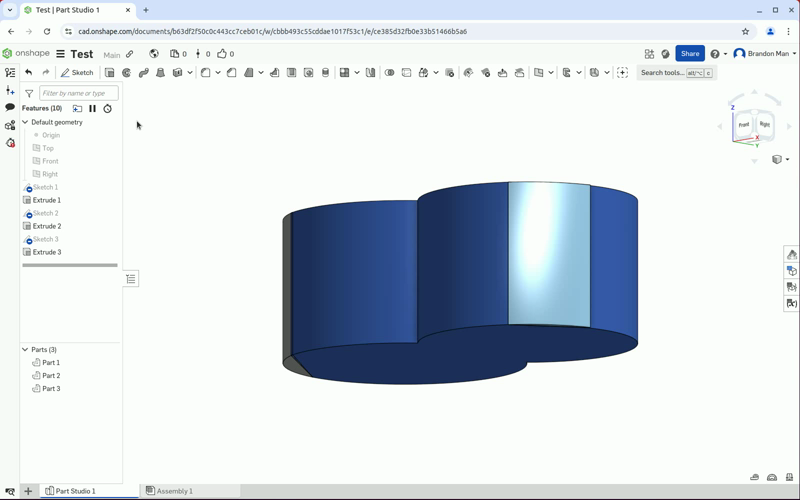
key(left, 3)
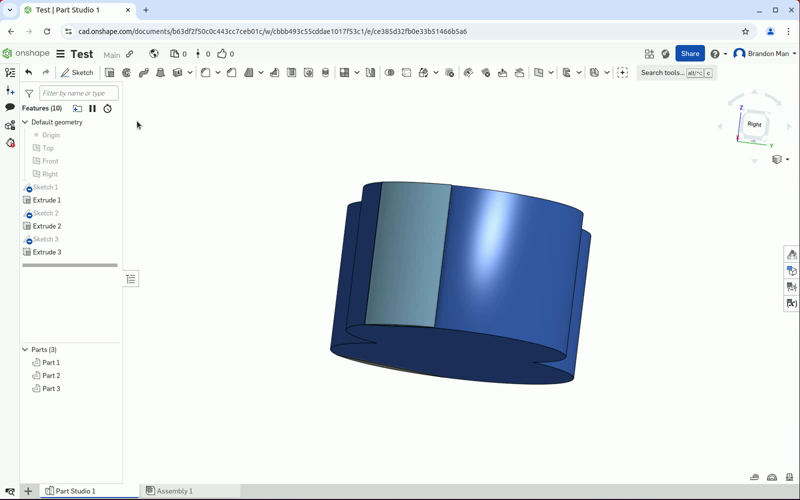
key(right, 3)
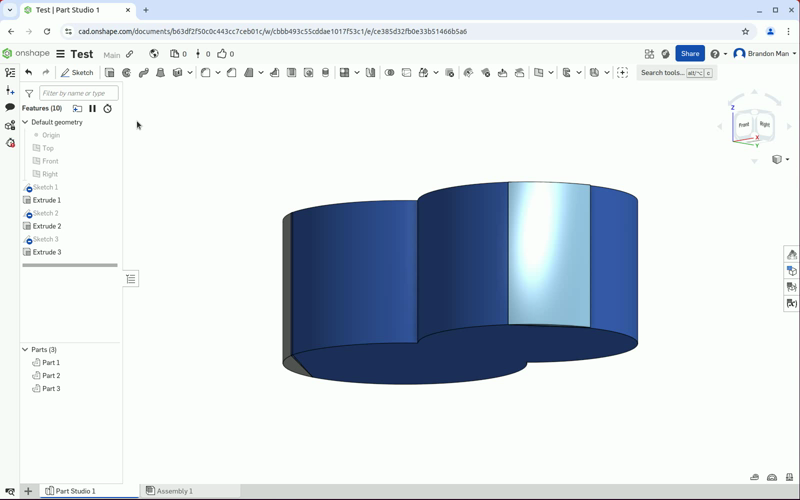
key(down, 3)
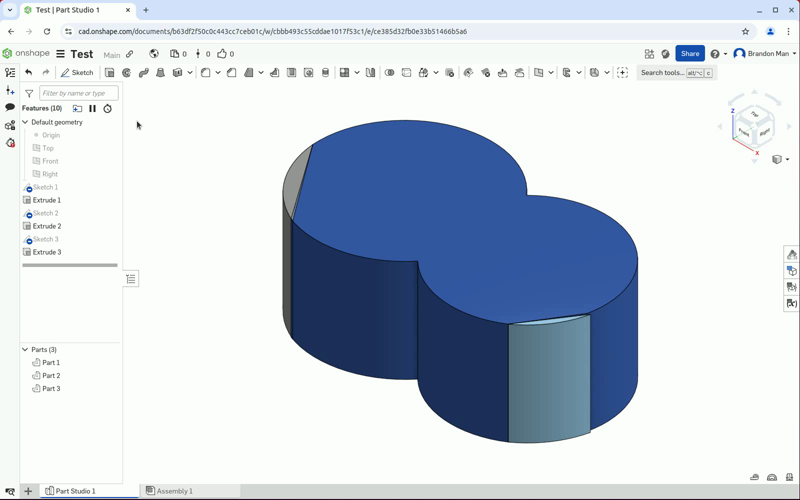
mouse_move(73, 189)
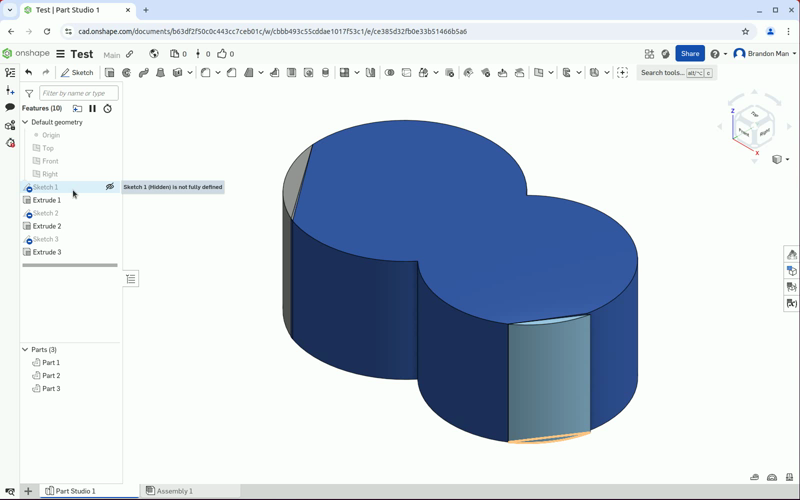
click(73, 189)